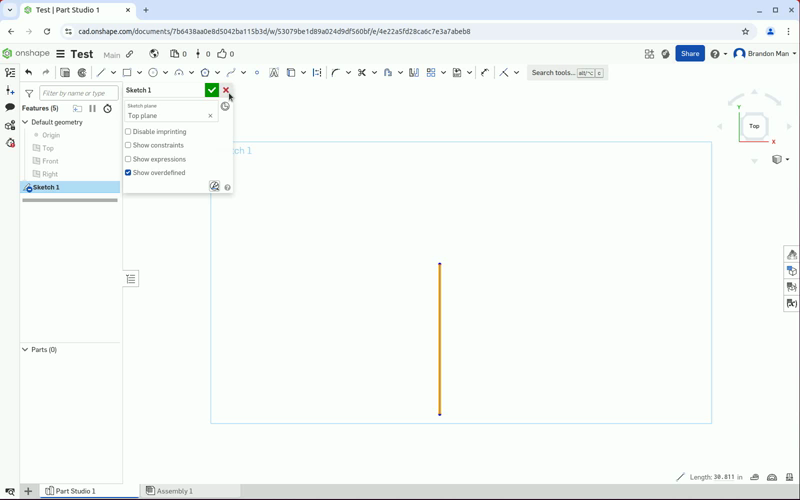
key(shift+h)
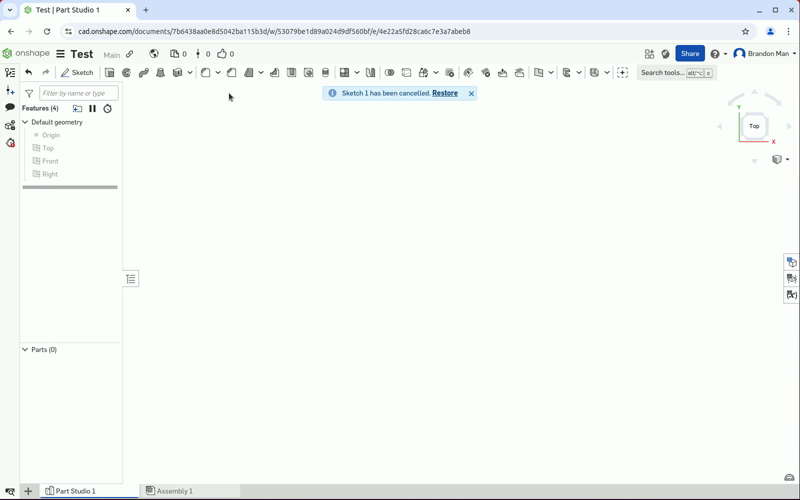
mouse_move(73, 352)
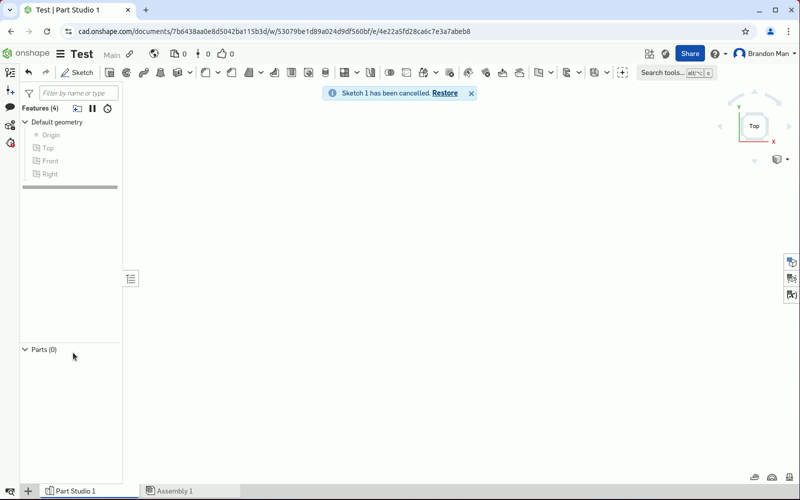
key(y)
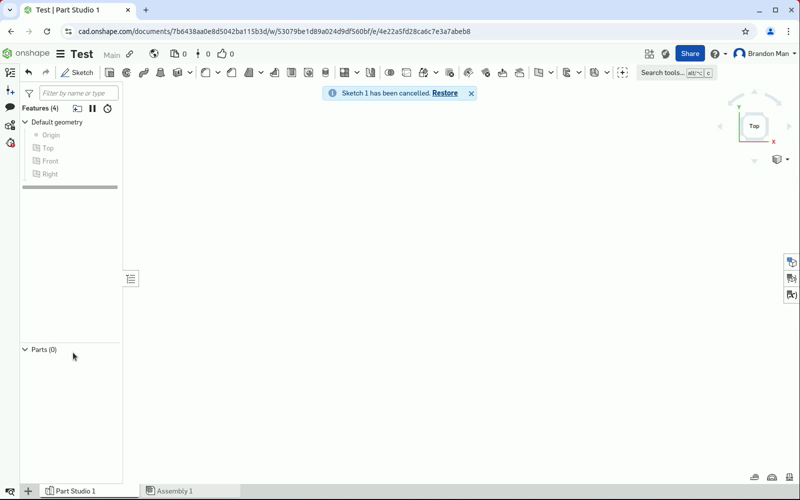
key(shift+p)
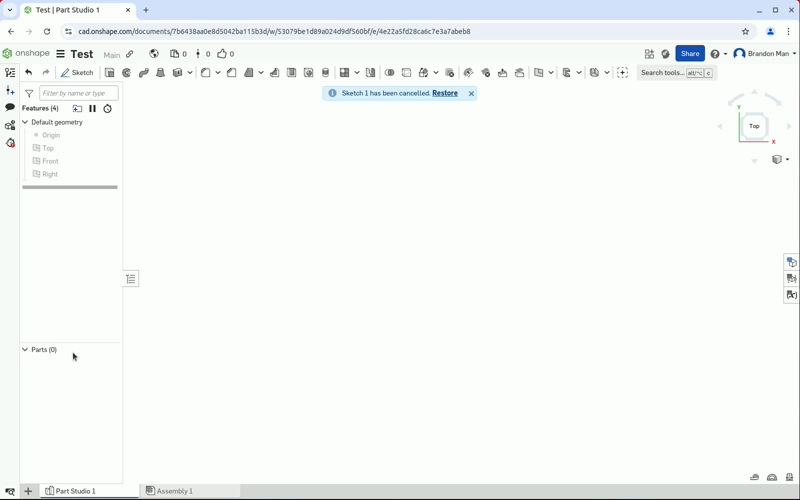
key(space)
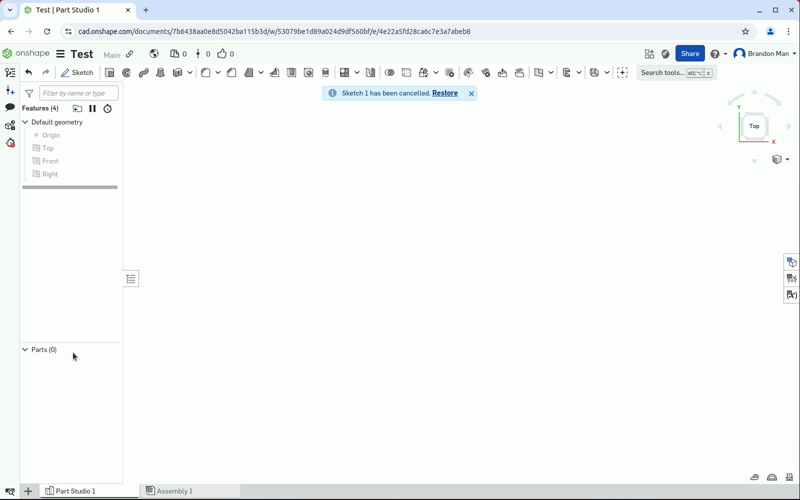
key_down(shift)
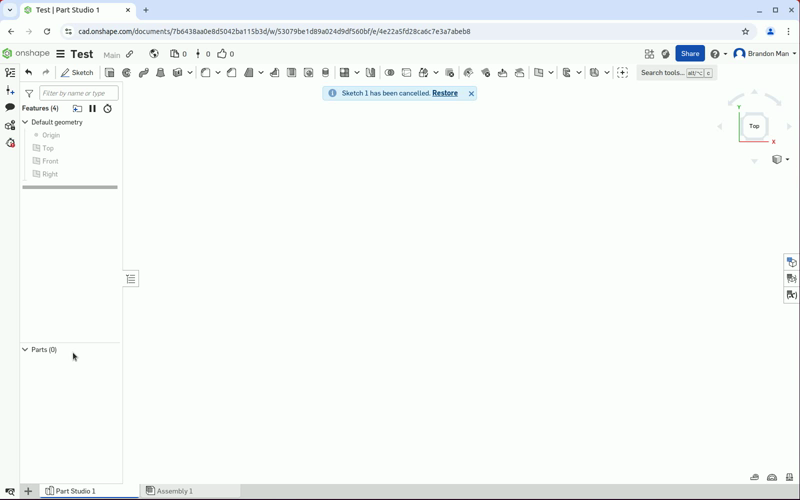
key(up)
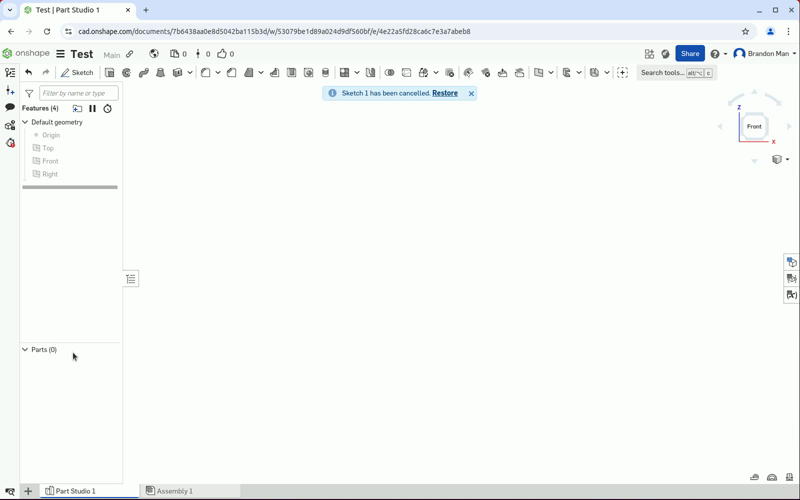
key_up(shift)
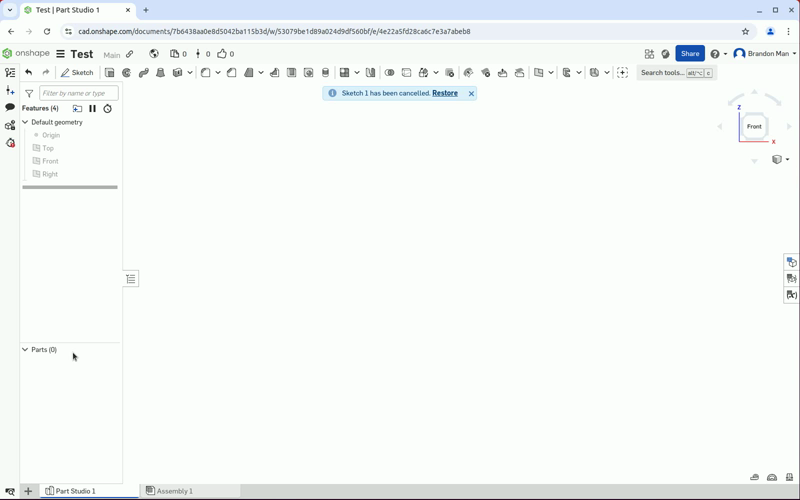
mouse_move(73, 352)
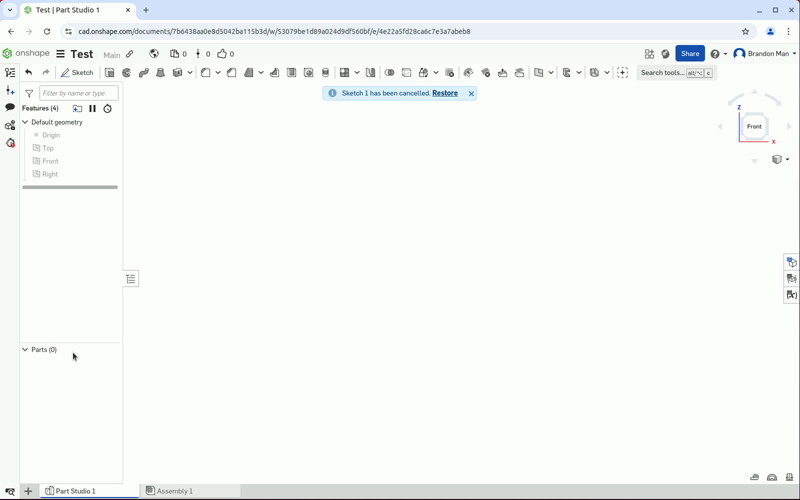
key(shift+y)
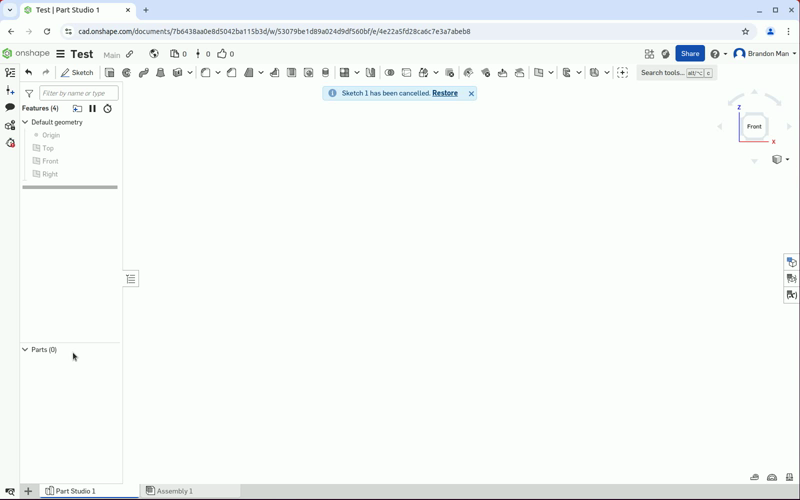
key(shift+s)
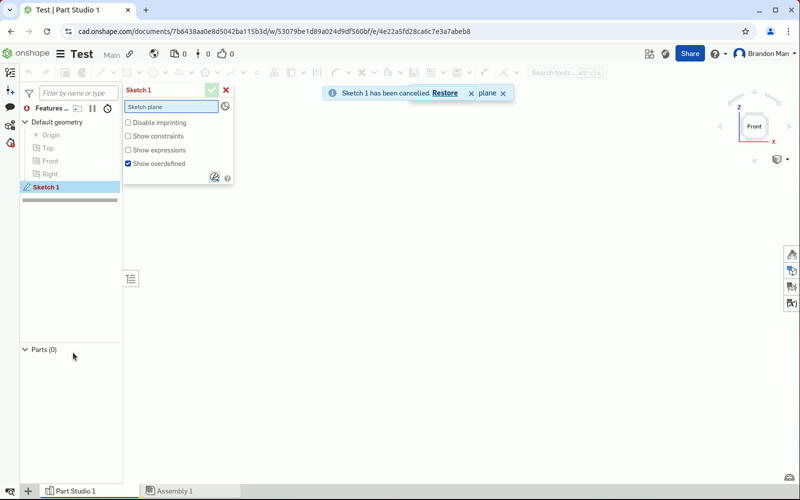
mouse_move(73, 163)
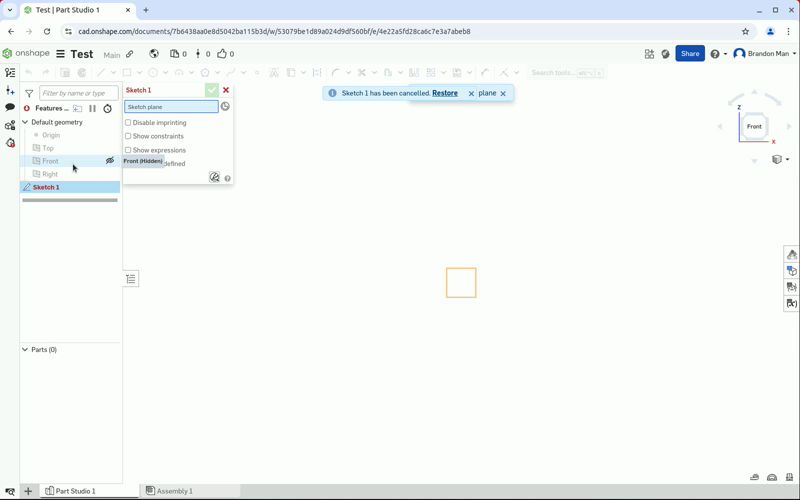
click(73, 163)
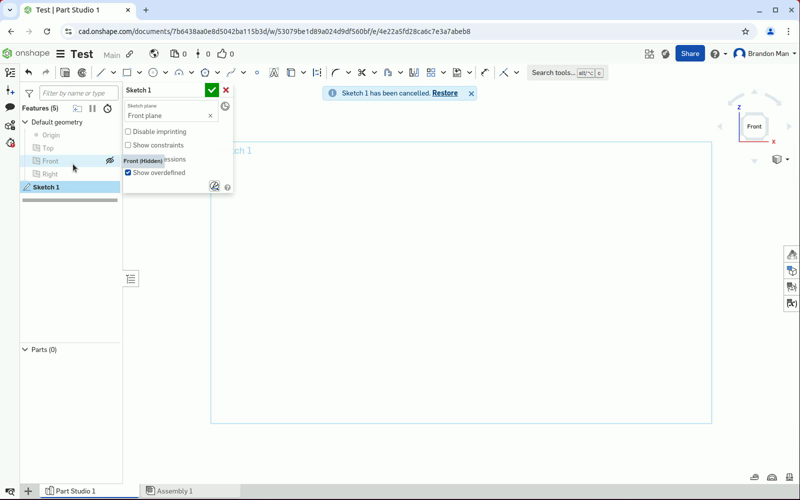
mouse_move(73, 352)
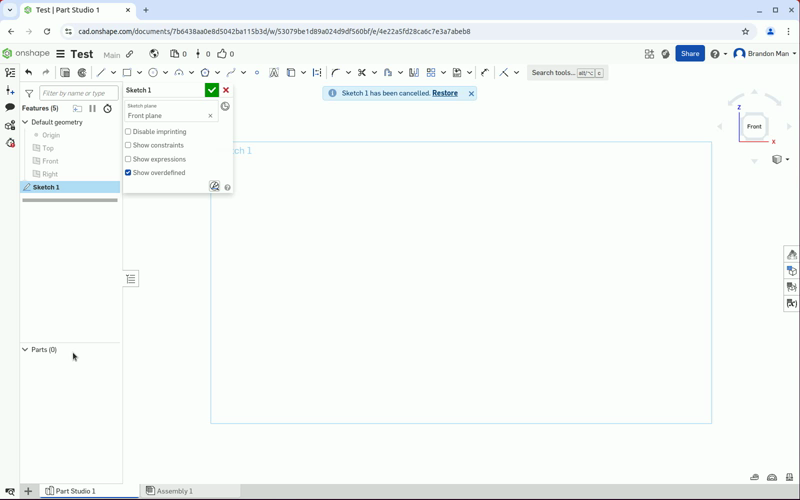
key(y)
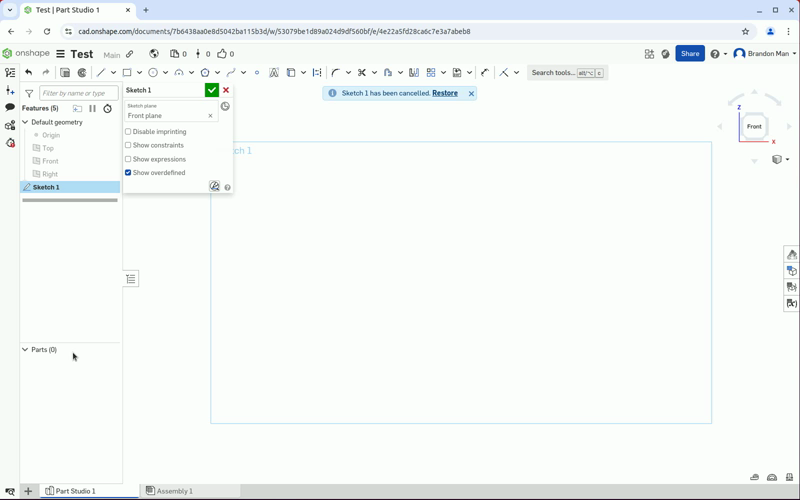
key(l)
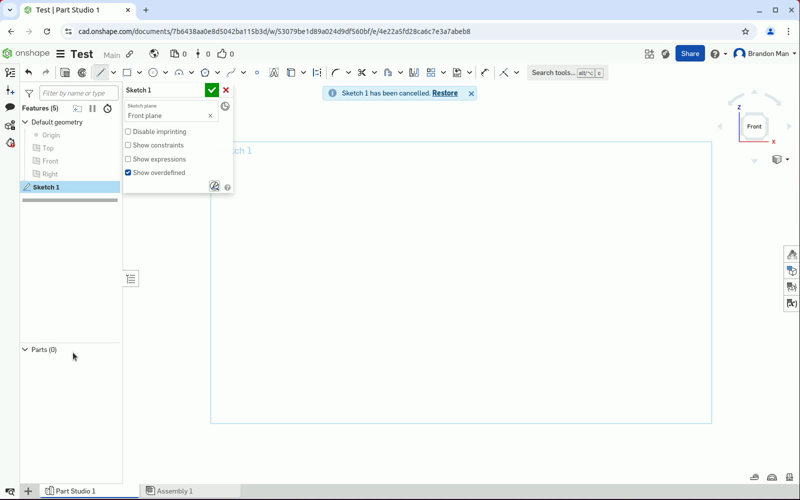
key_down(shift)
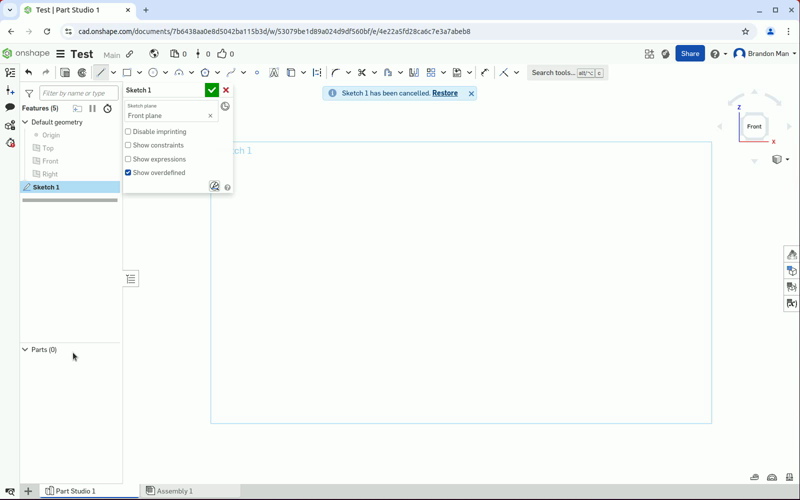
mouse_move(423, 284)
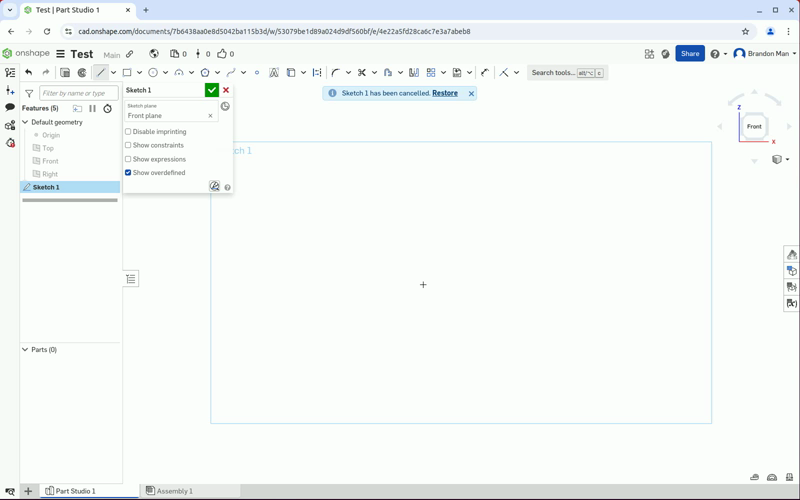
click(423, 284)
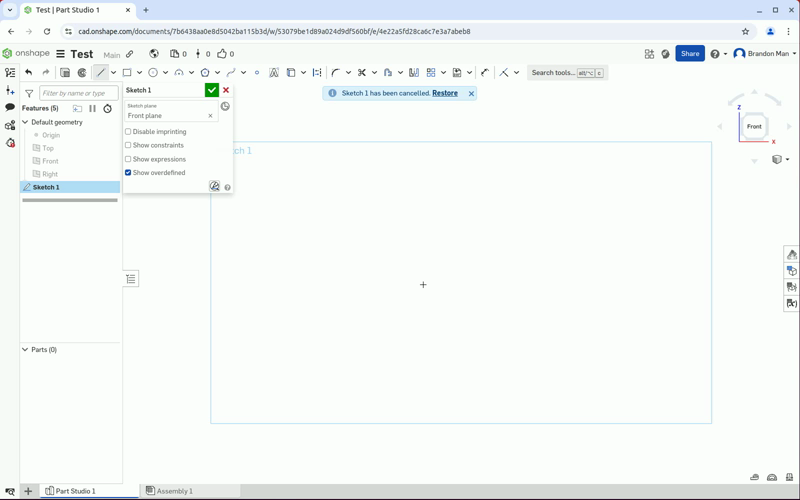
key_up(shift)
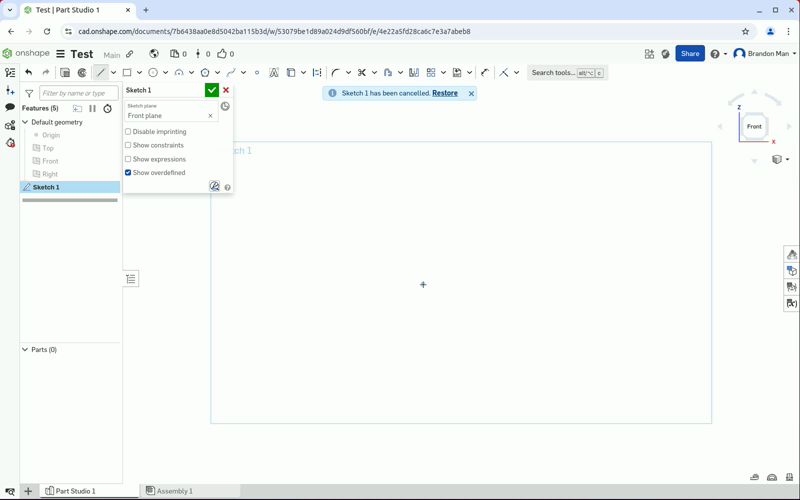
key_down(shift)
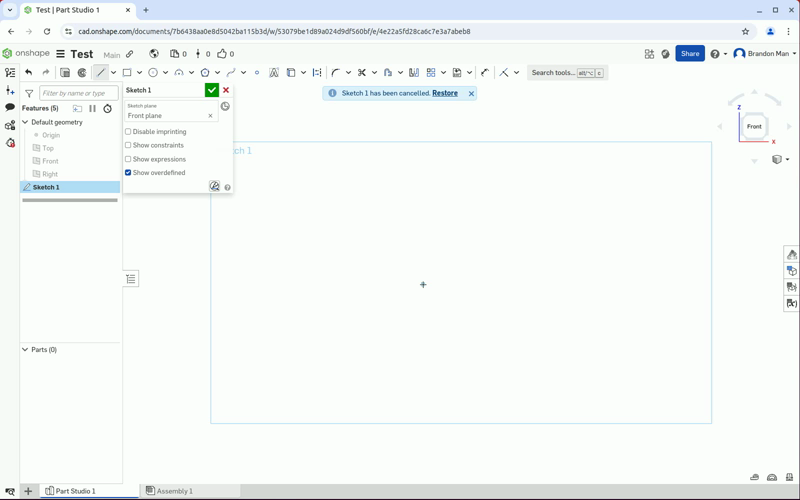
mouse_move(453, 284)
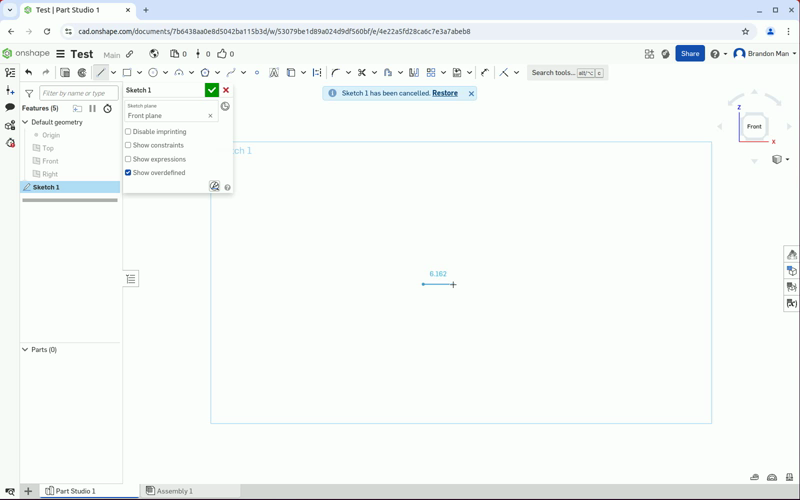
mouse_move(443, 284)
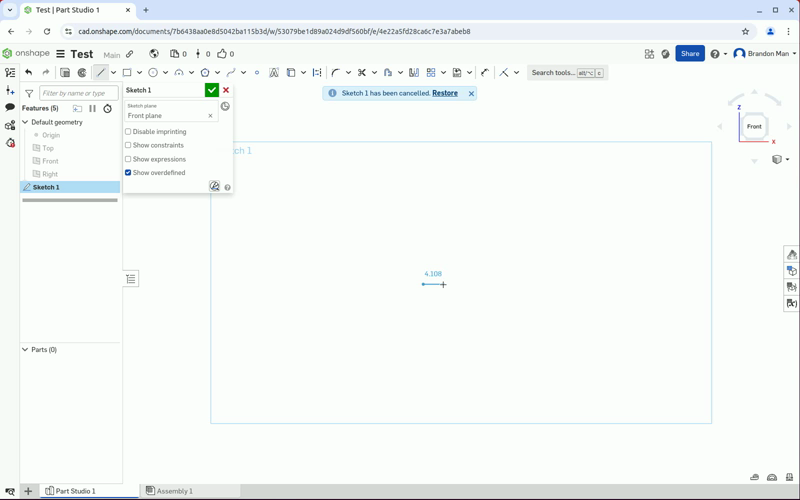
click(443, 284)
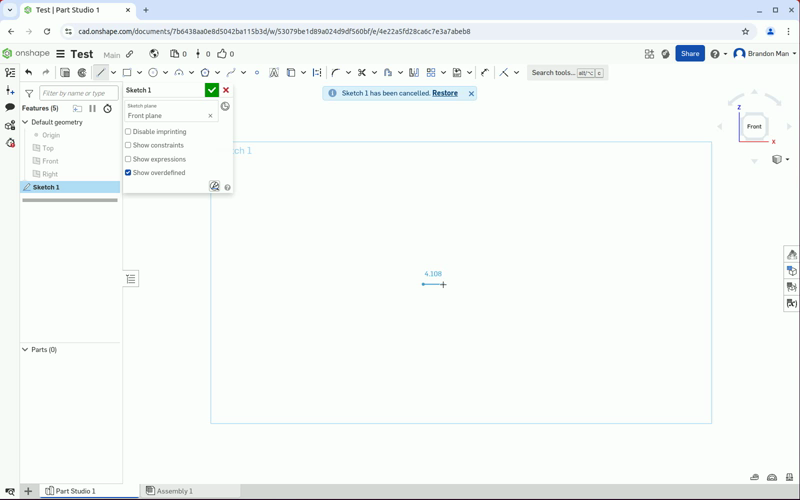
key_up(shift)
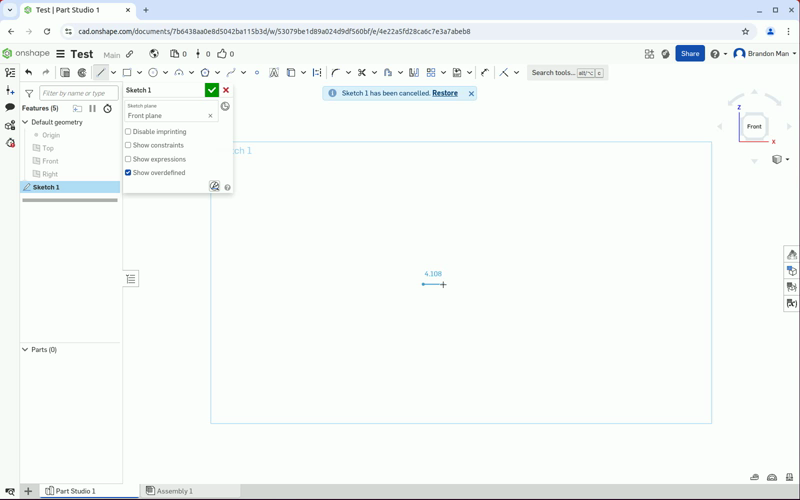
key_down(shift)
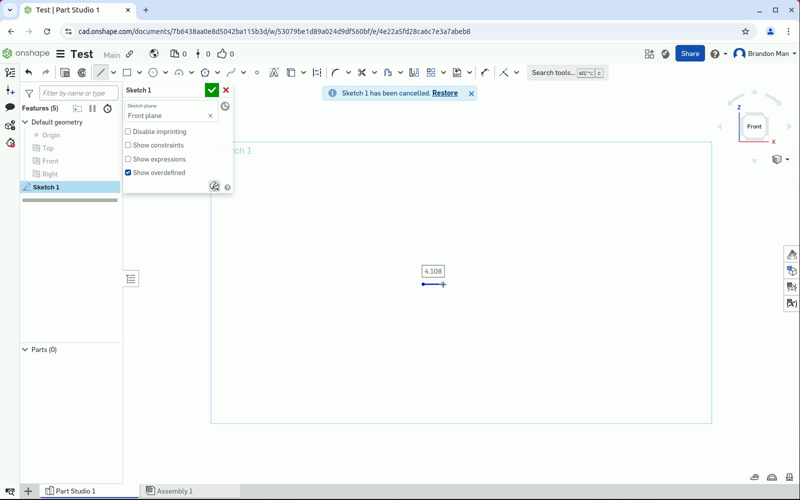
mouse_move(473, 284)
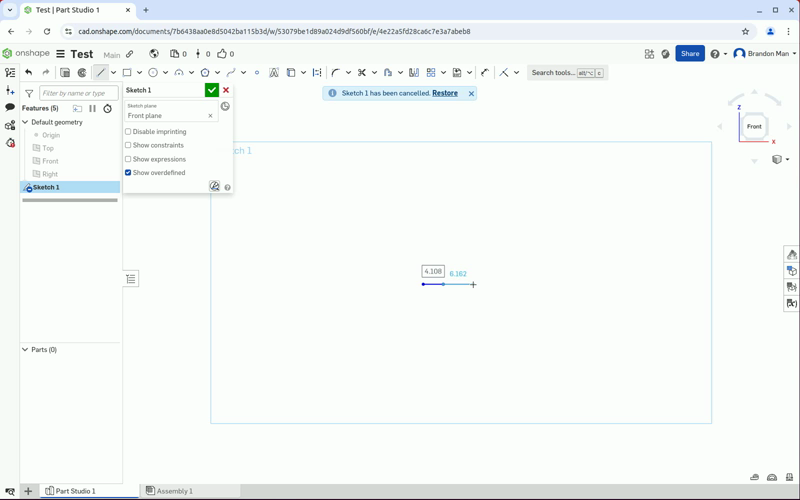
mouse_move(443, 264)
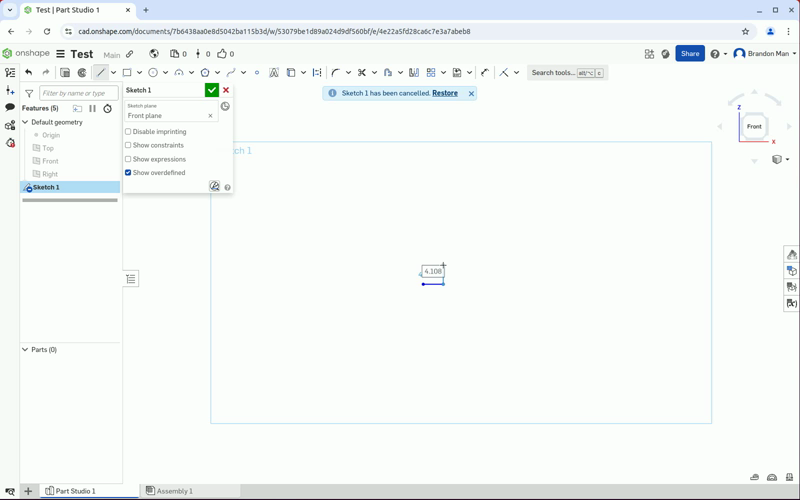
click(443, 264)
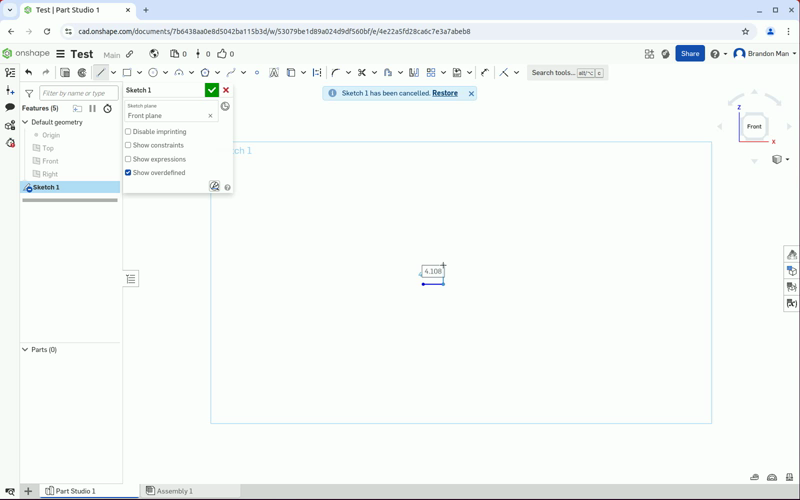
key_up(shift)
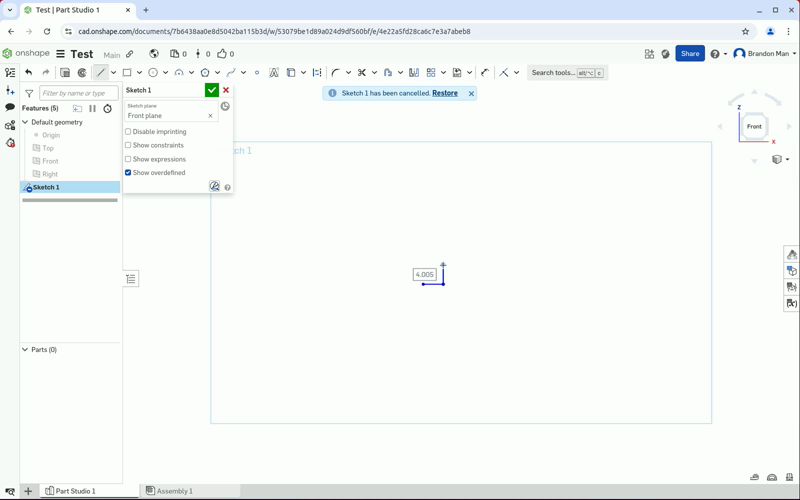
key_down(shift)
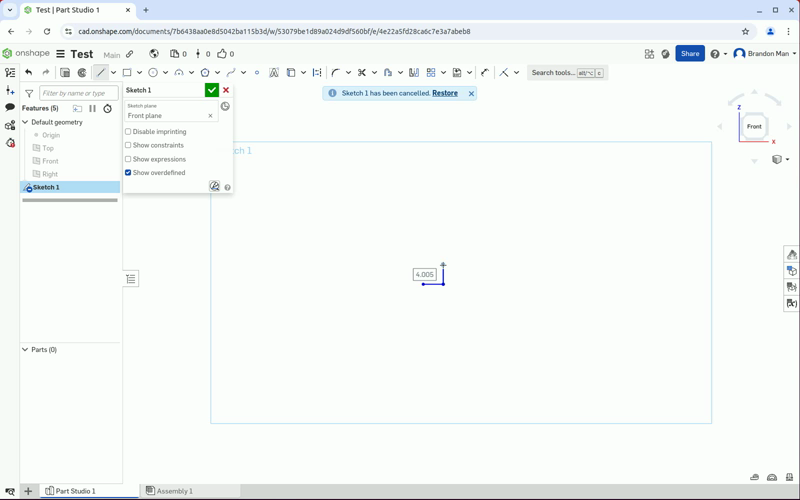
mouse_move(473, 264)
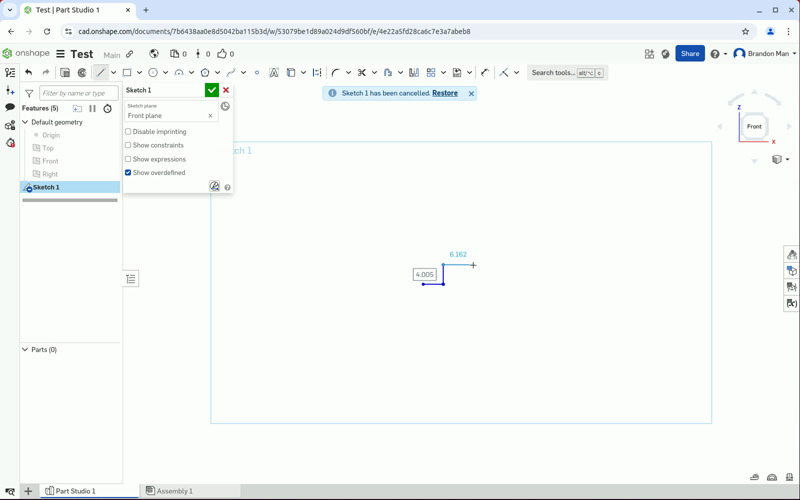
mouse_move(423, 264)
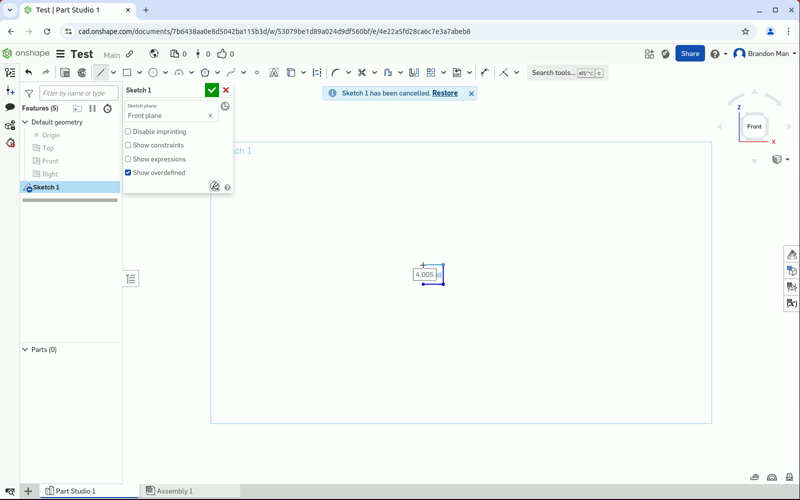
click(423, 264)
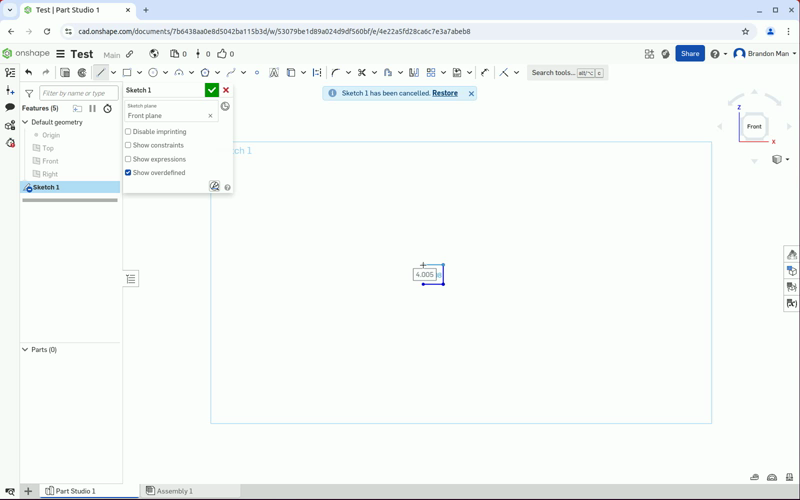
key_up(shift)
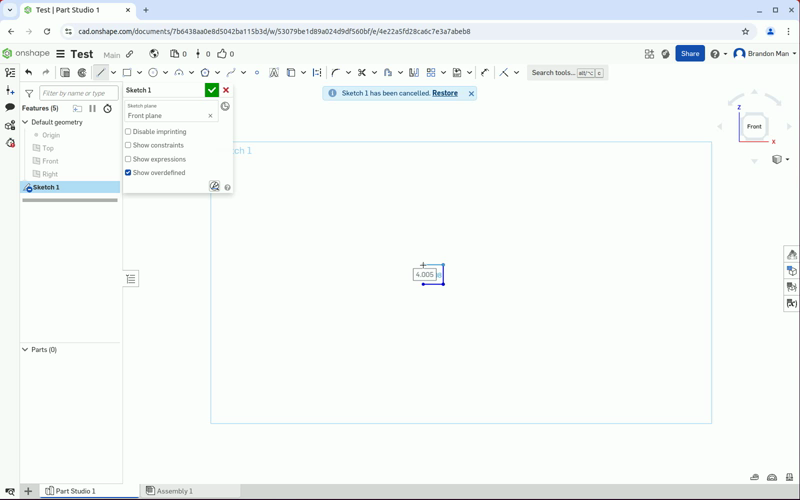
mouse_move(453, 264)
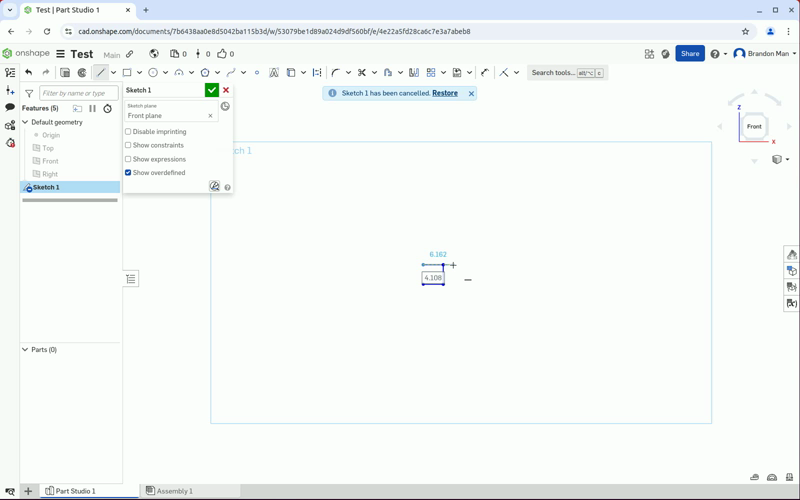
key_down(shift)
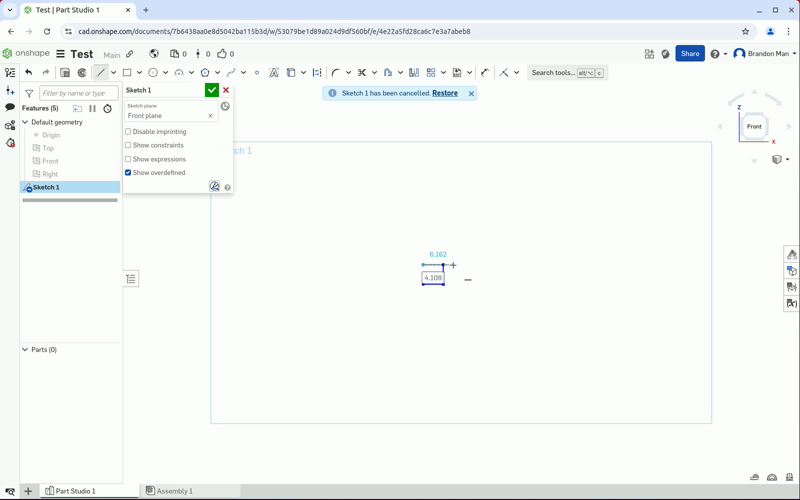
mouse_move(423, 284)
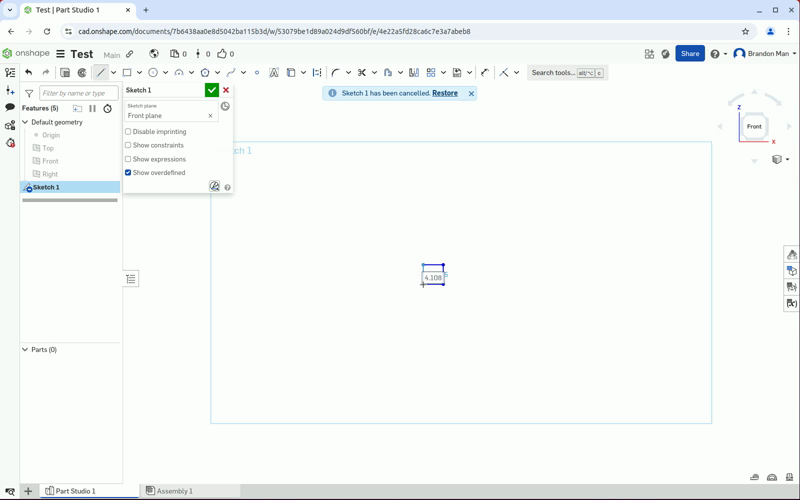
key_up(shift)
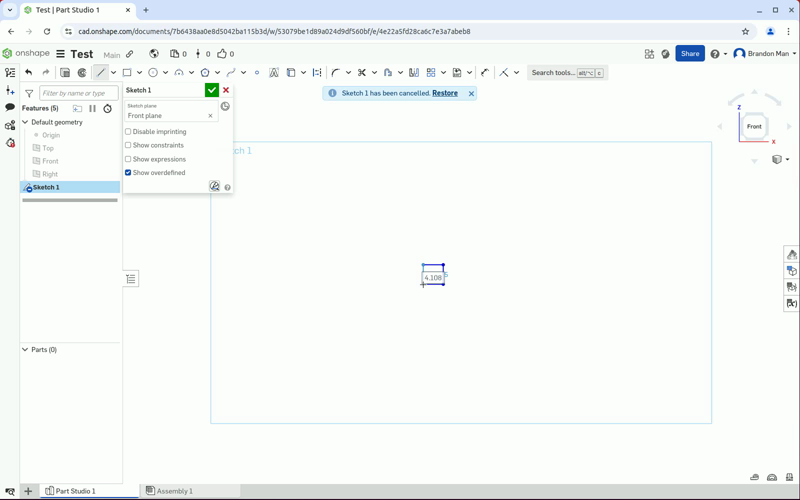
click(423, 284)
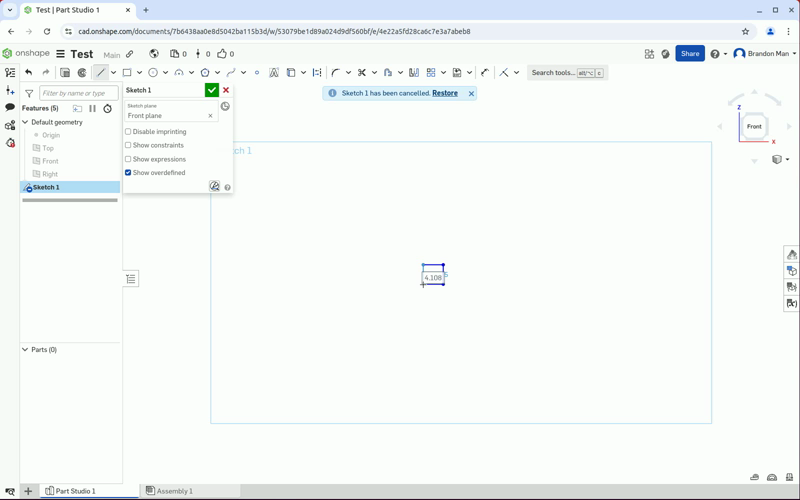
key(esc)
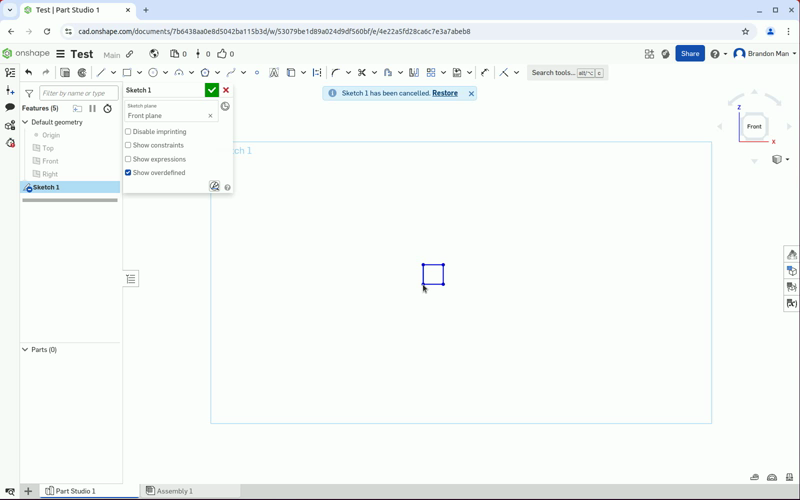
mouse_move(434, 280)
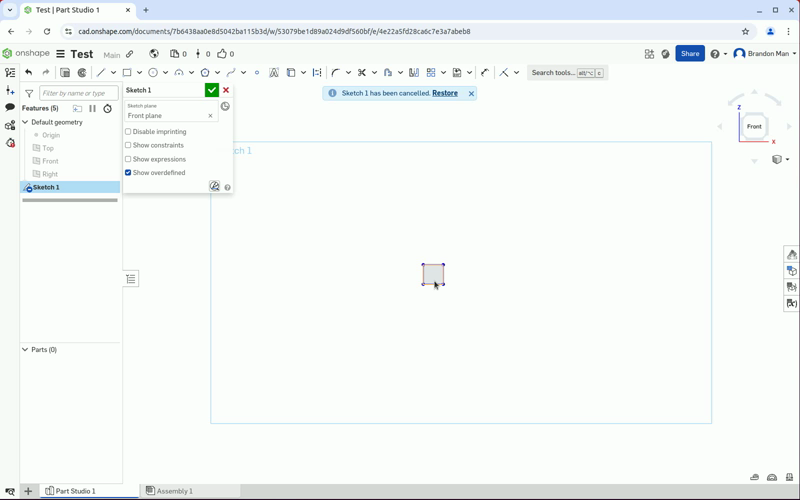
scroll(6)
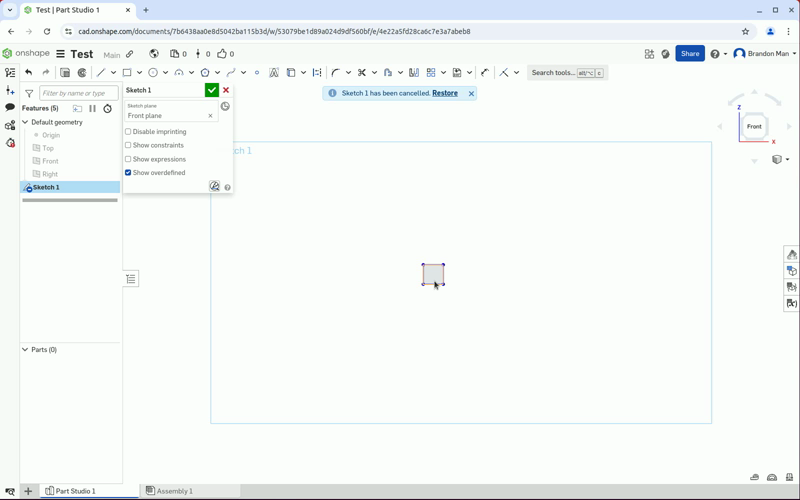
scroll(6)
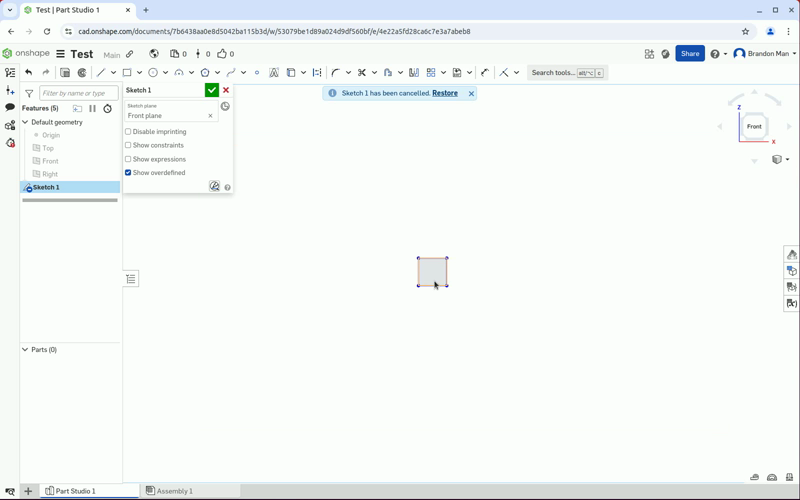
scroll(6)
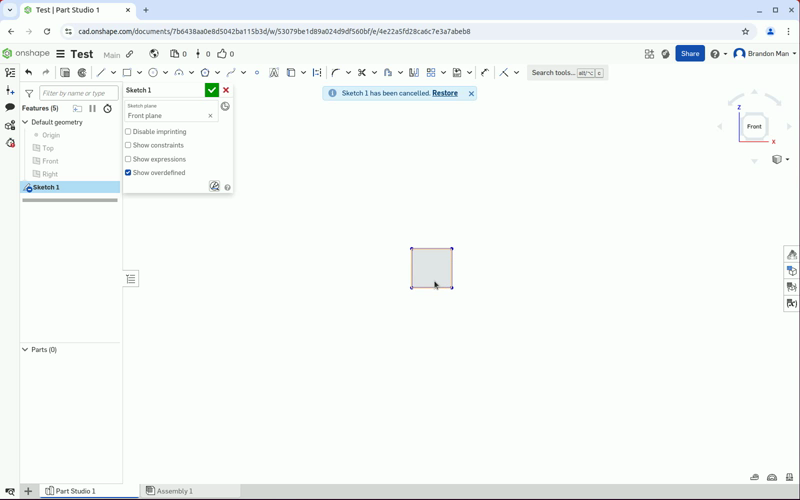
scroll(6)
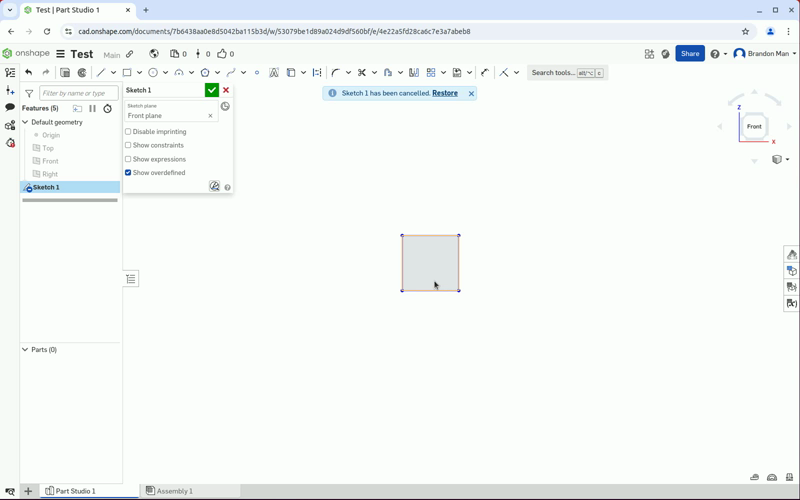
scroll(6)
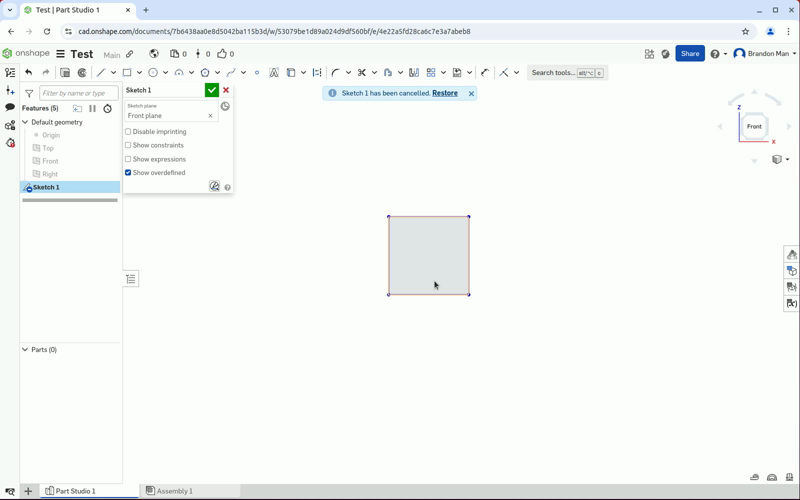
scroll(6)
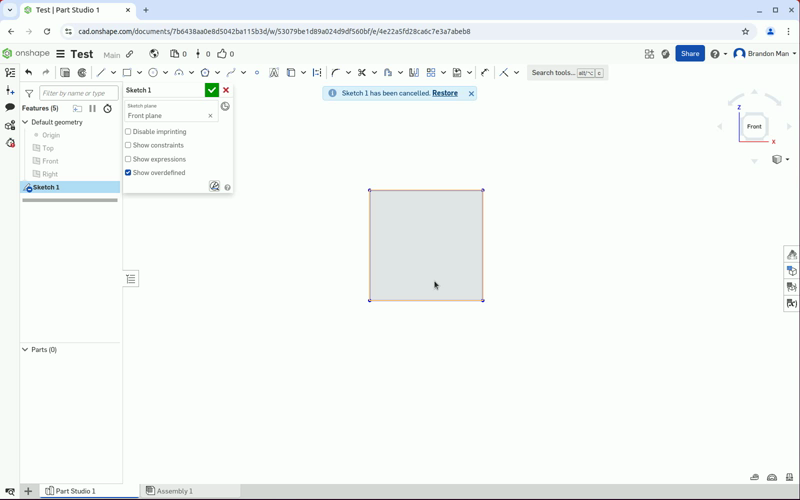
scroll(6)
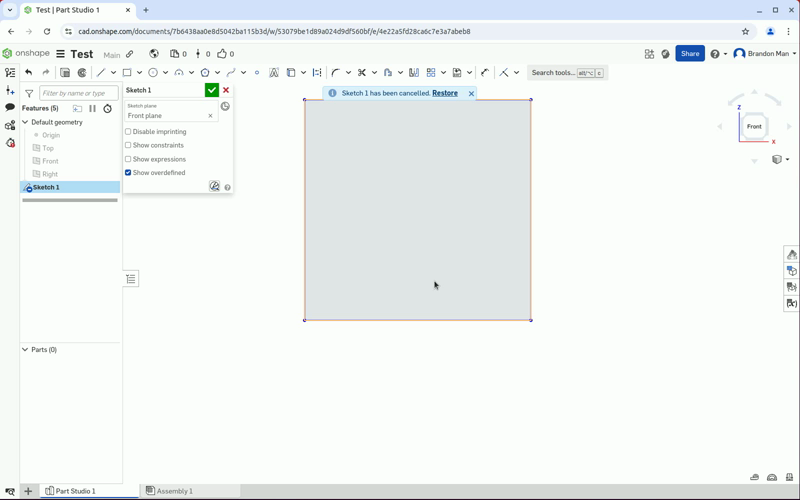
click(434, 280)
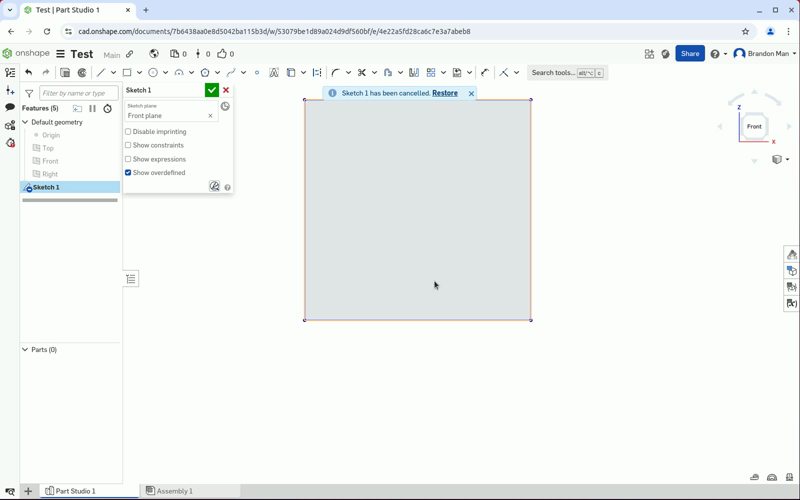
scroll(-6)
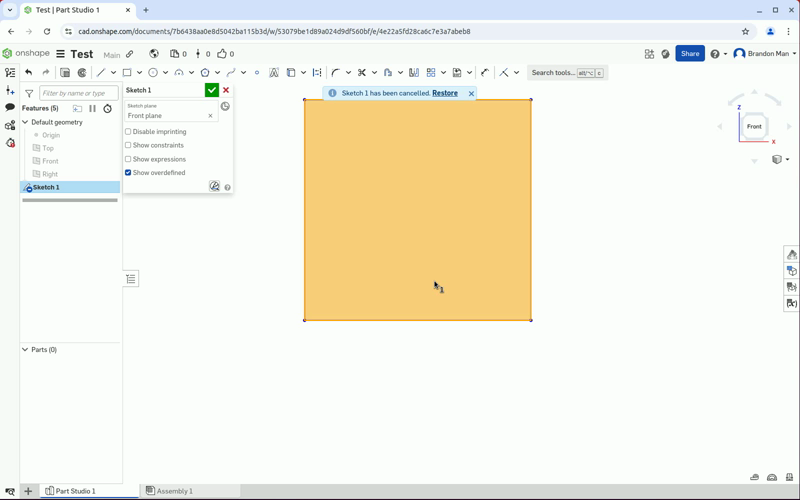
scroll(-6)
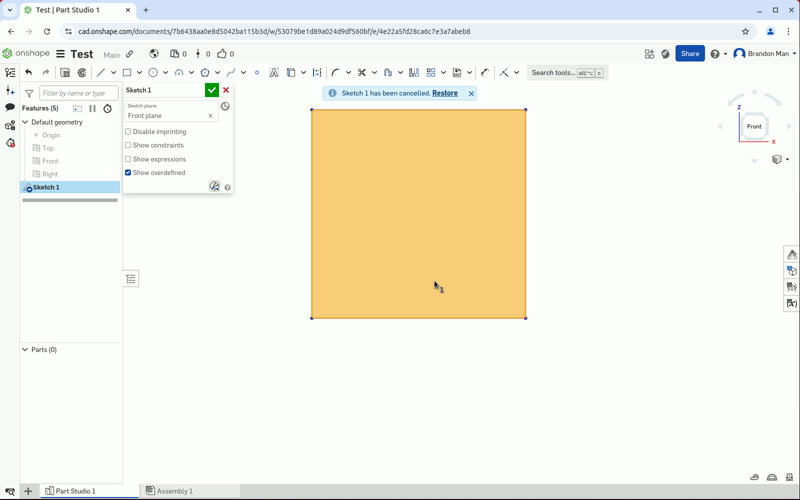
scroll(-6)
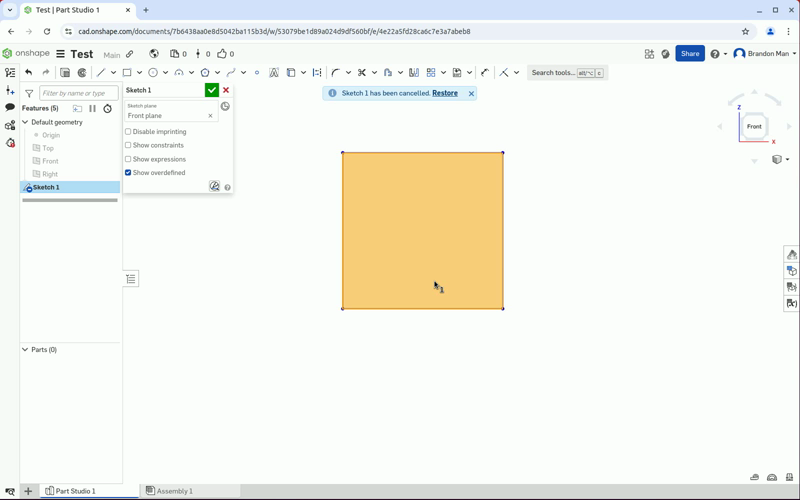
scroll(-6)
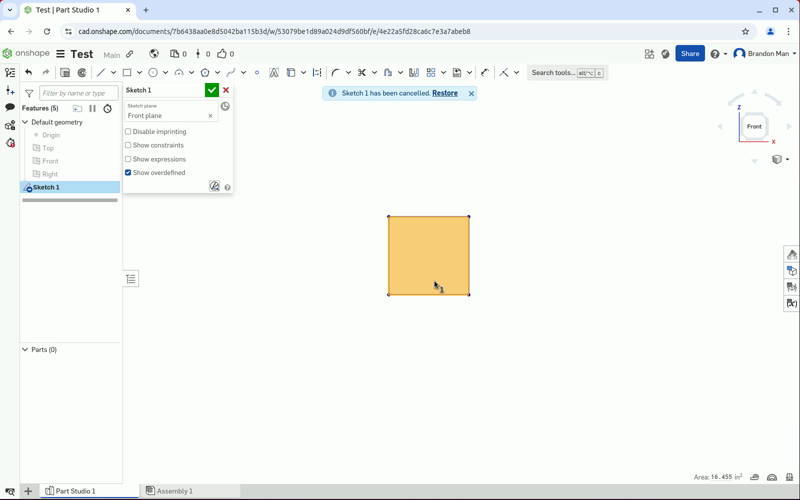
scroll(-6)
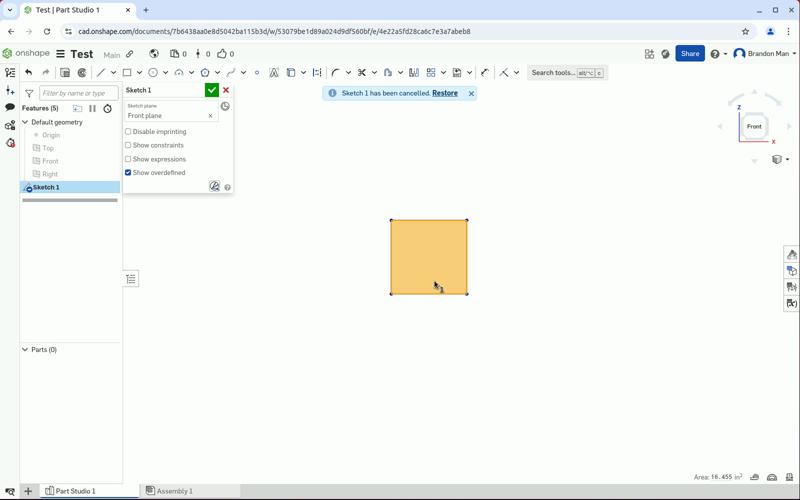
scroll(-6)
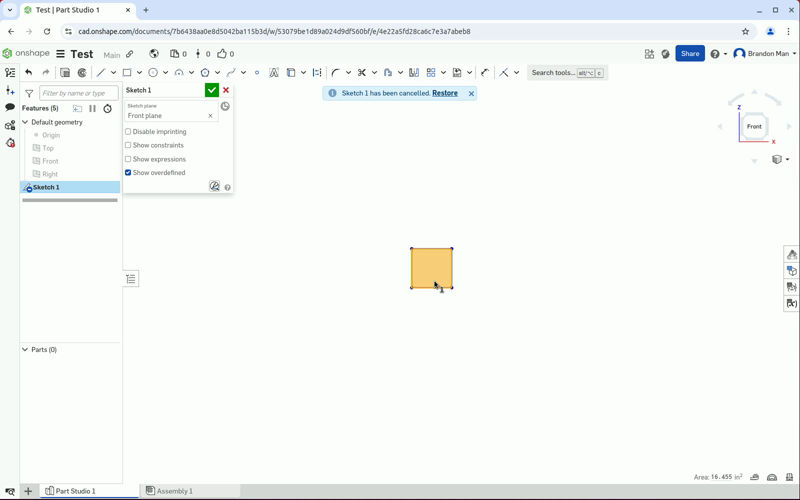
scroll(-6)
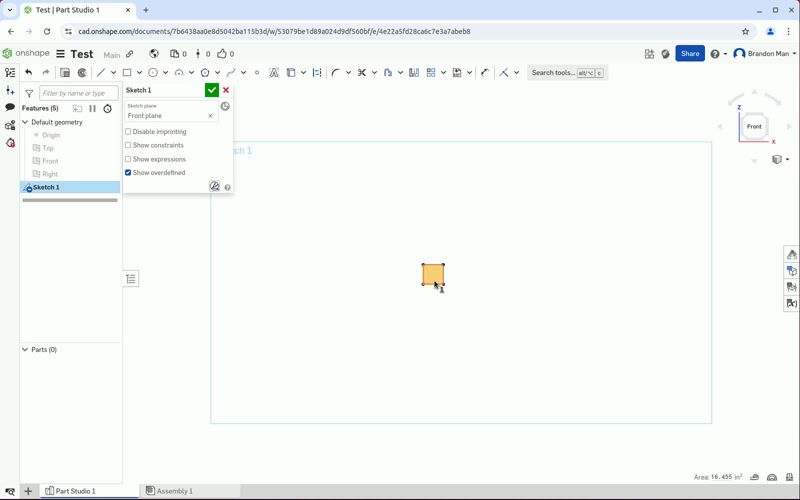
mouse_move(73, 352)
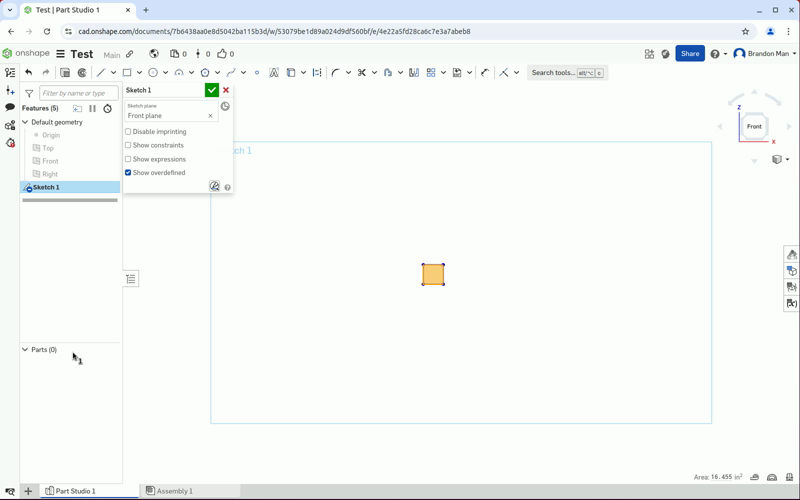
key(shift+y)
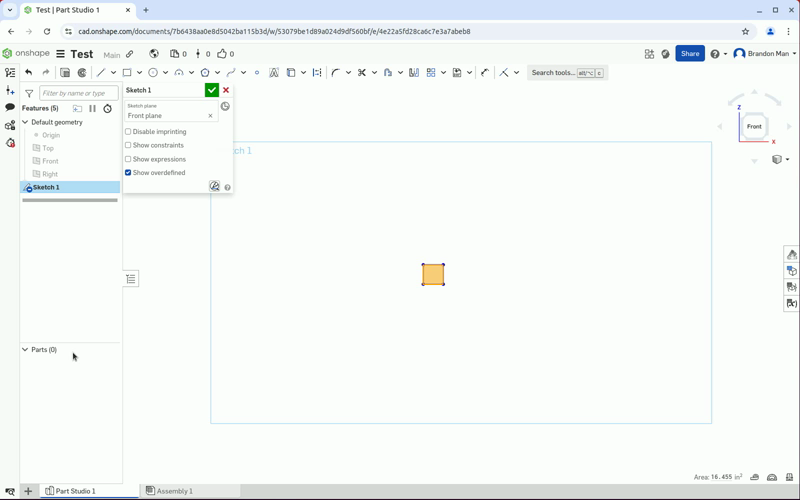
key(shift+e)
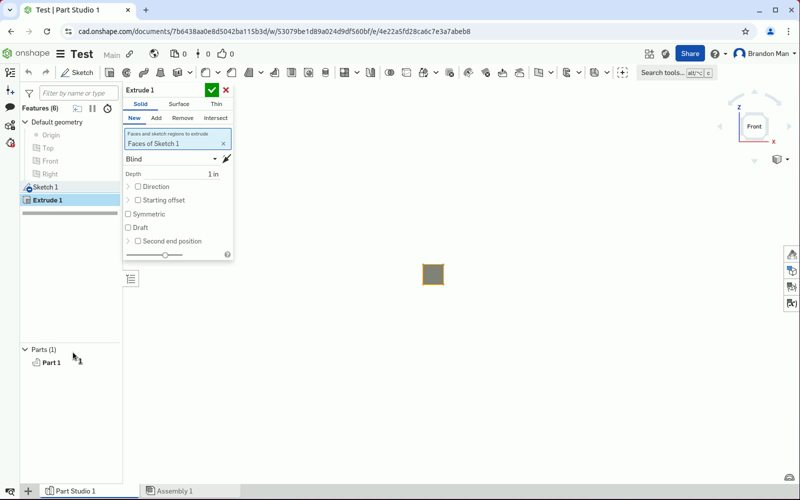
mouse_move(143, 106)
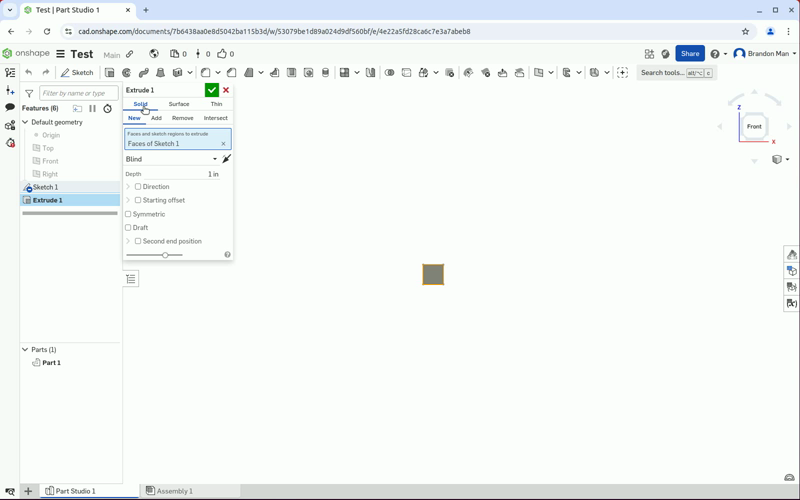
click(143, 106)
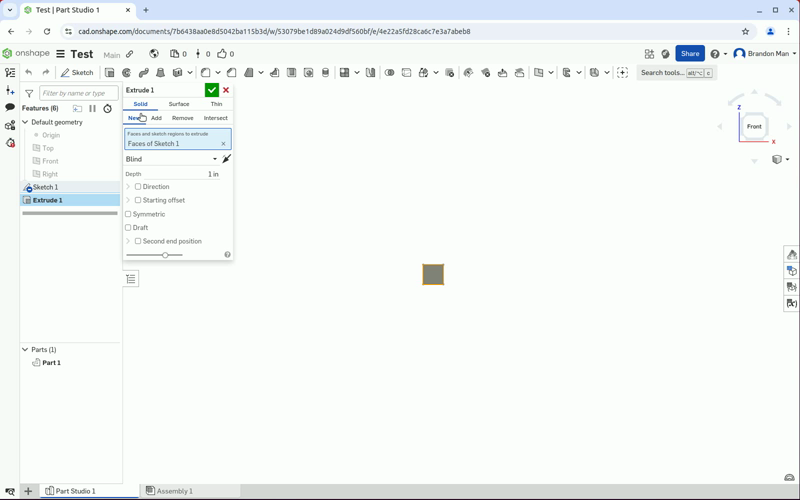
mouse_move(137, 120)
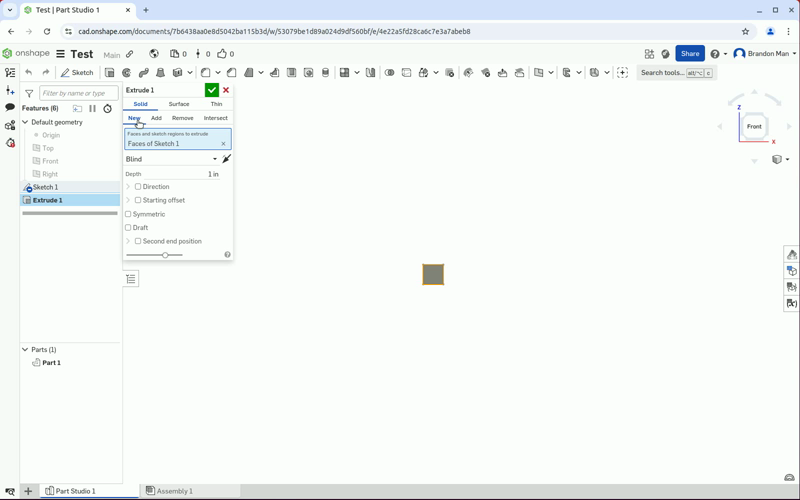
click(137, 120)
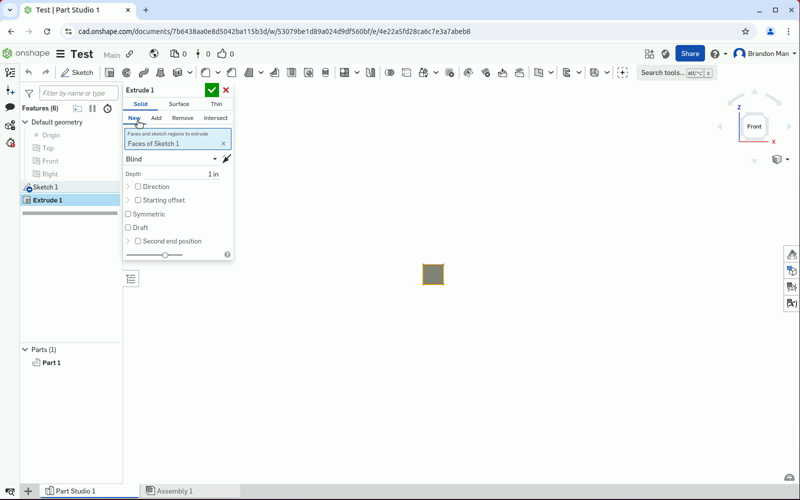
key(tab, 4)
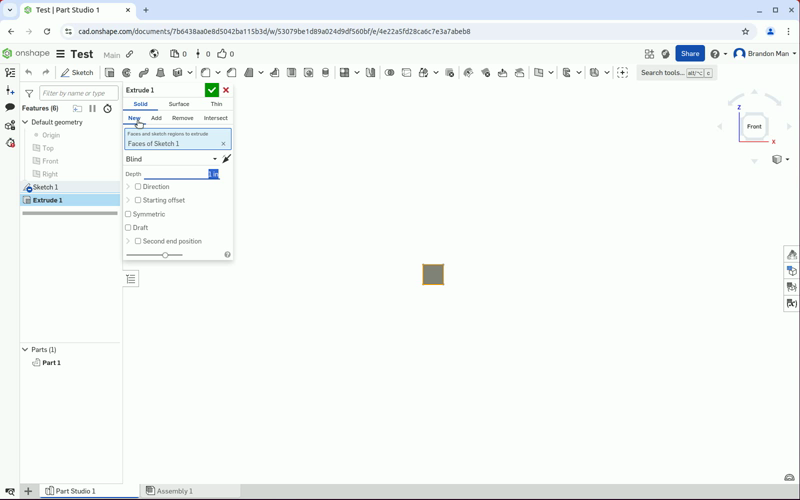
text(23.108)
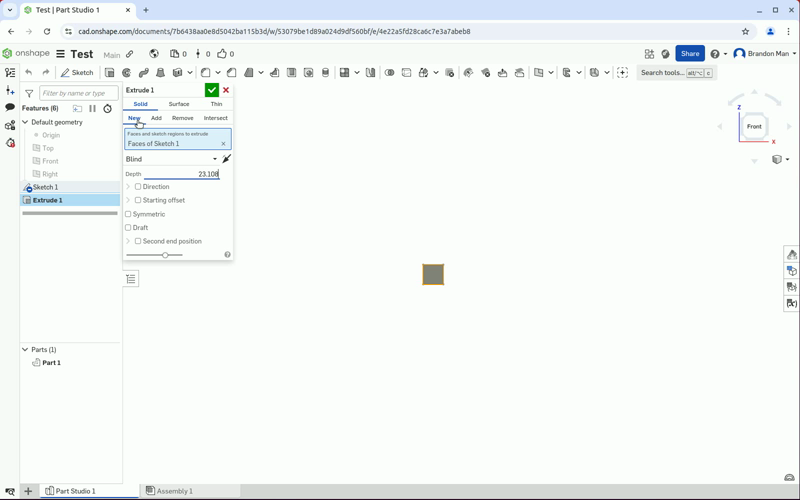
key(enter)
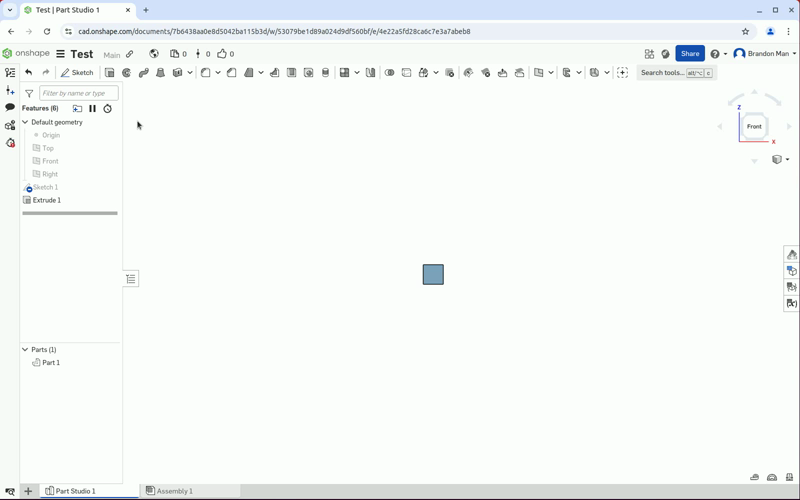
key(shift+h)
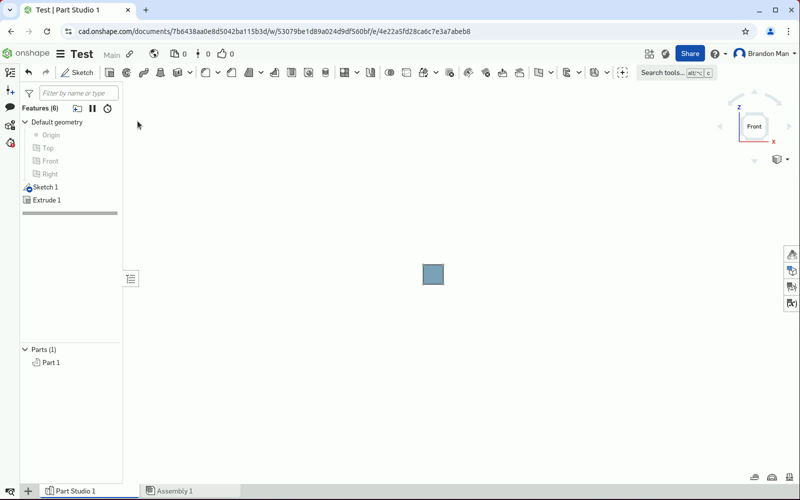
key(shift+h)
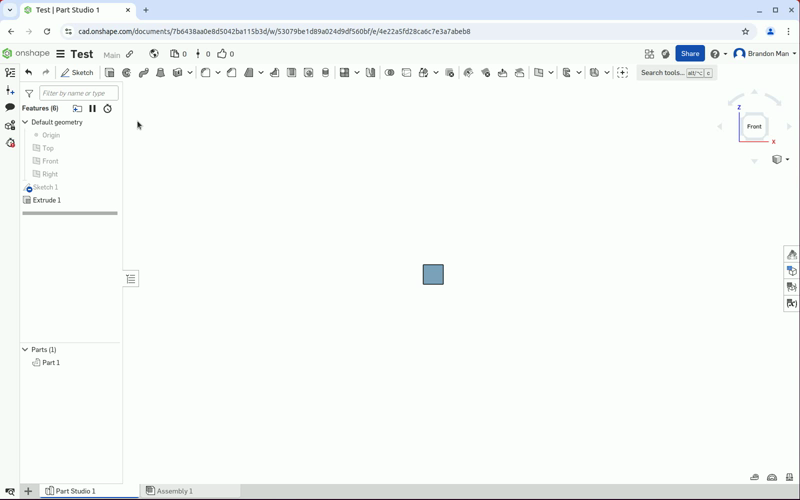
mouse_move(73, 189)
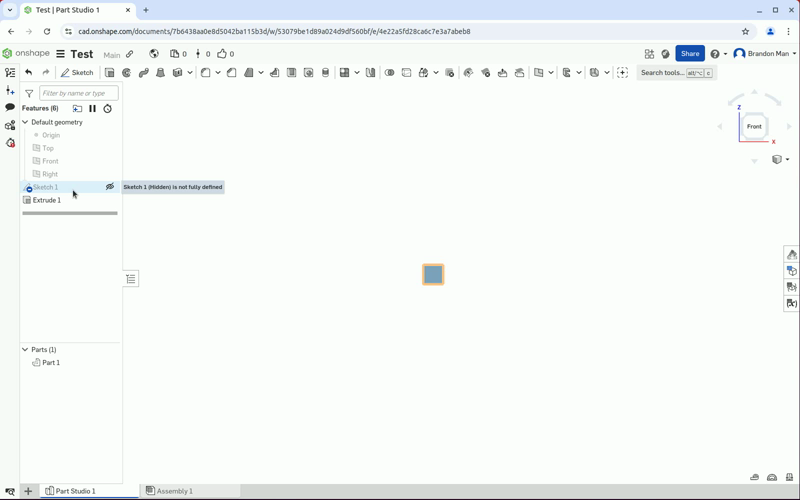
click(73, 189)
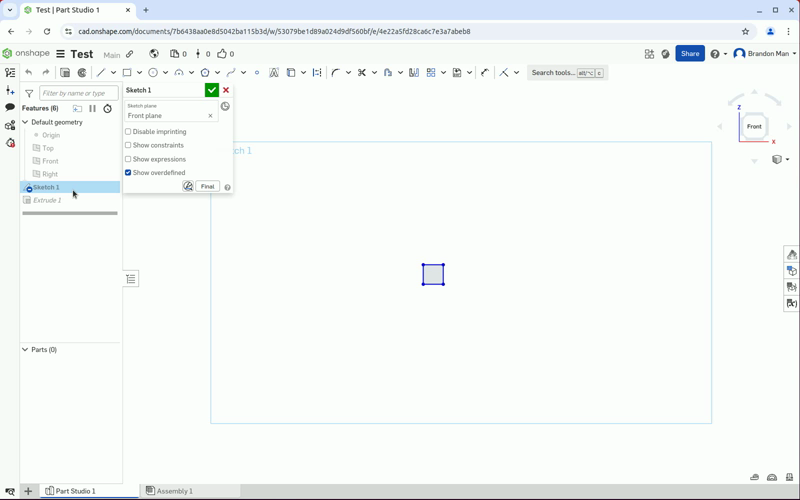
mouse_move(229, 92)
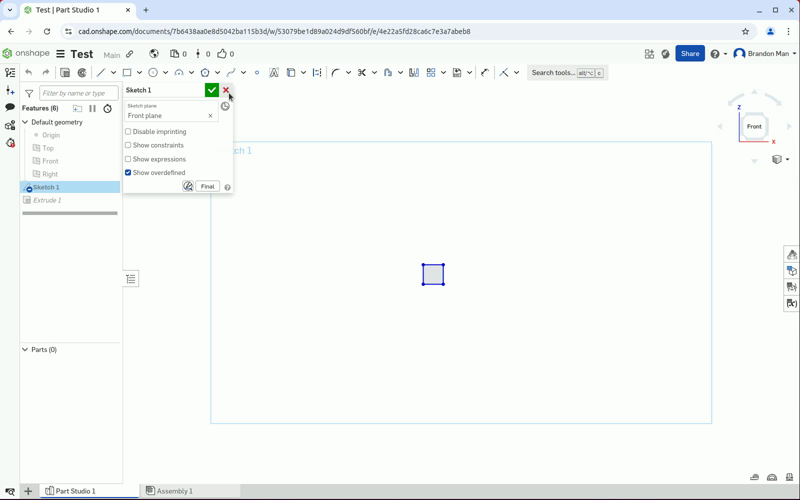
click(229, 92)
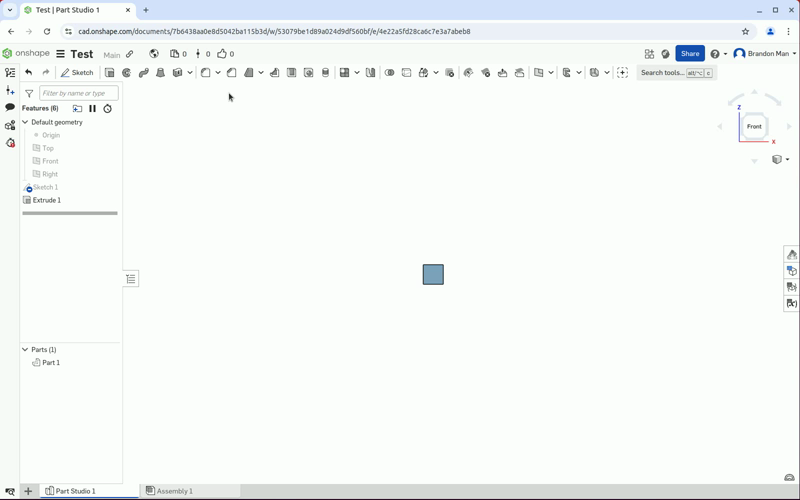
mouse_move(73, 352)
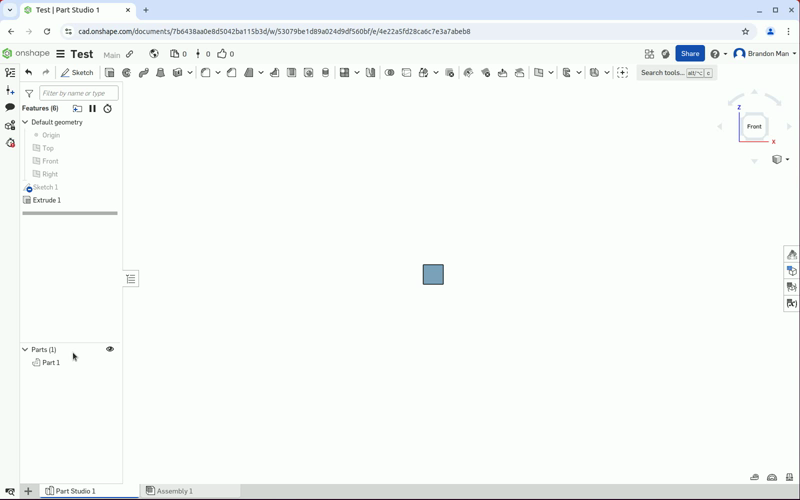
key(y)
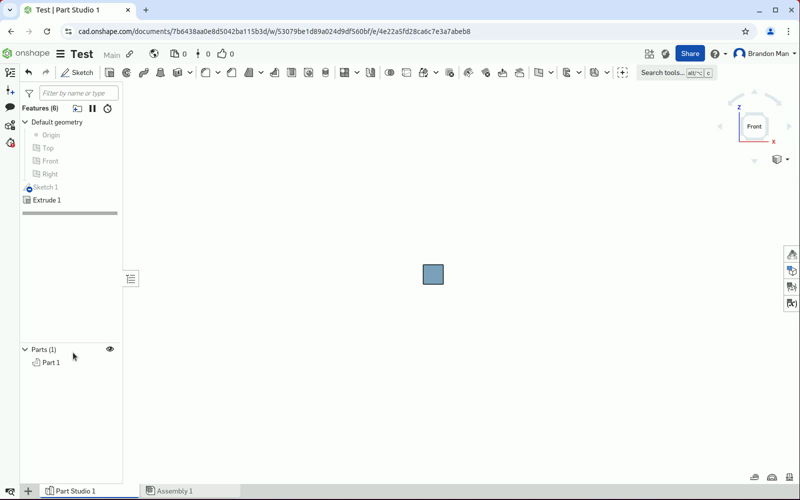
key(shift+p)
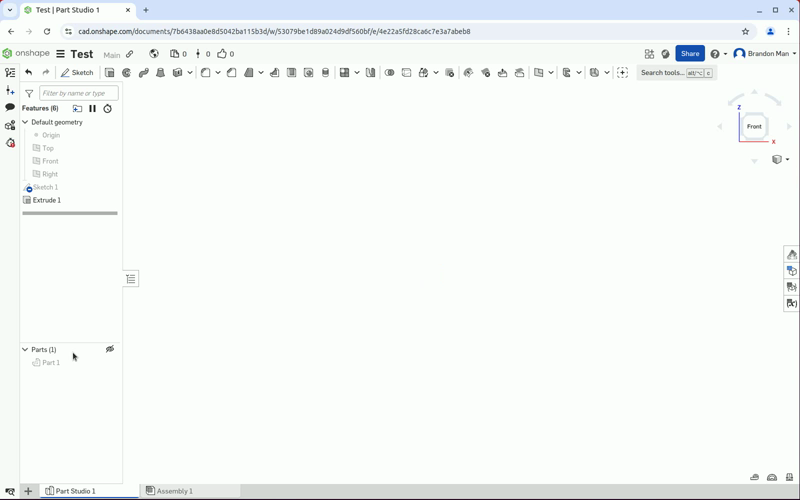
key(space)
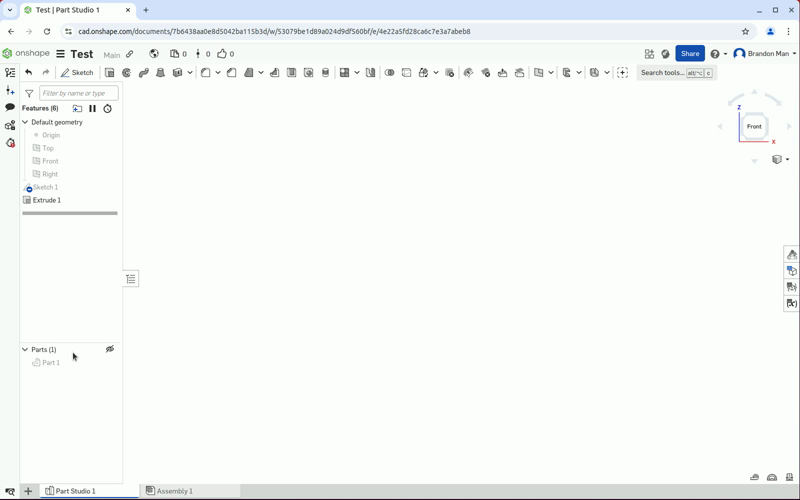
key_down(shift)
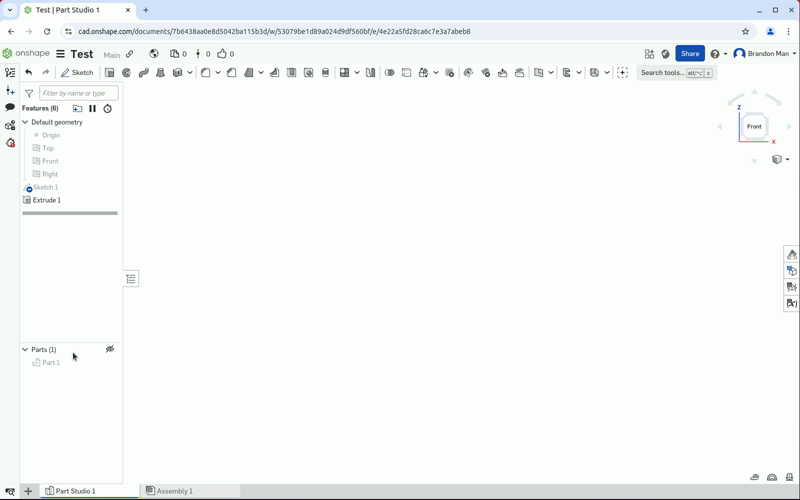
key(down)
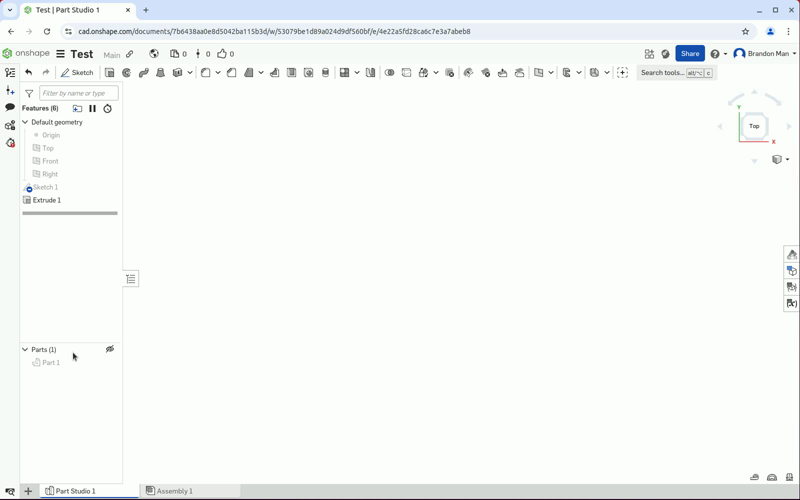
key_up(shift)
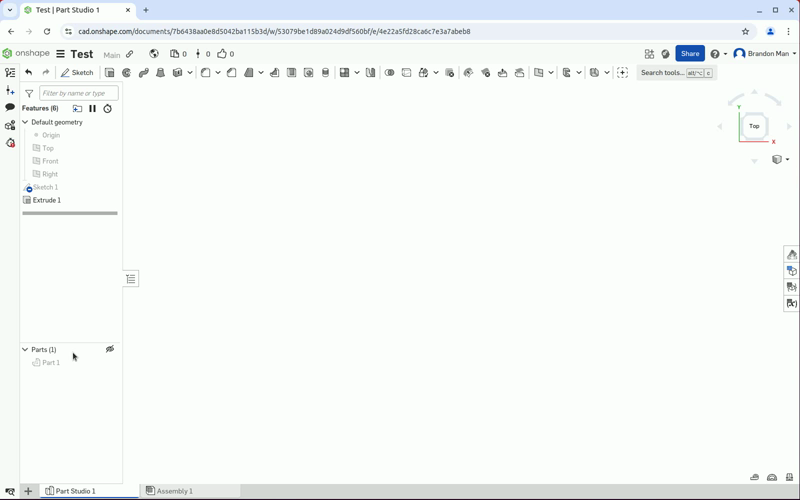
mouse_move(73, 352)
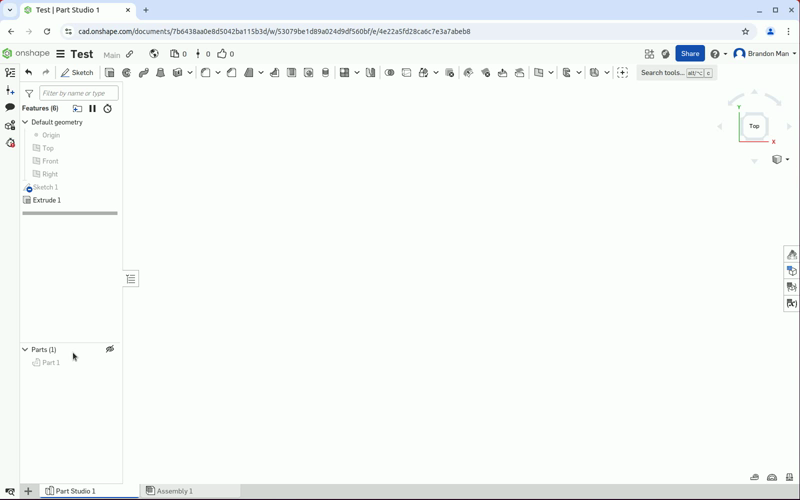
key(shift+y)
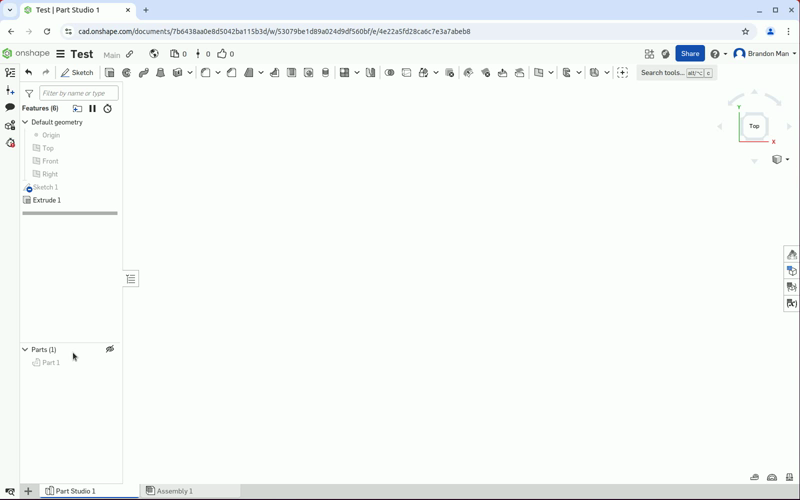
key(shift+s)
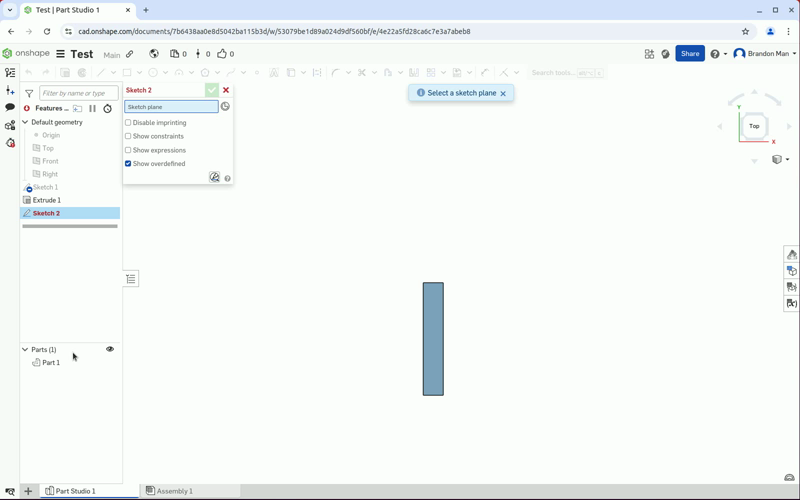
mouse_move(73, 150)
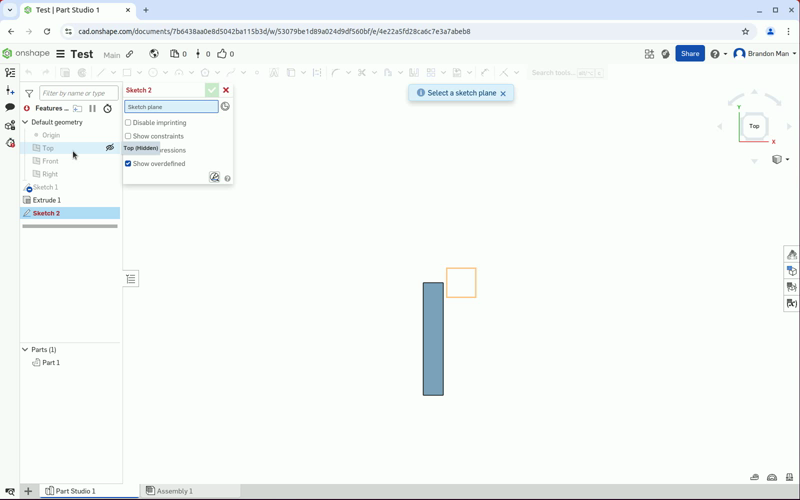
click(73, 150)
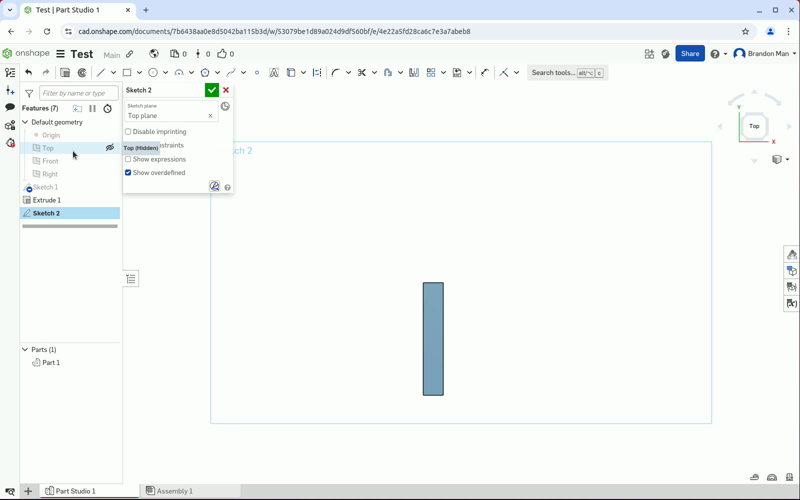
mouse_move(73, 352)
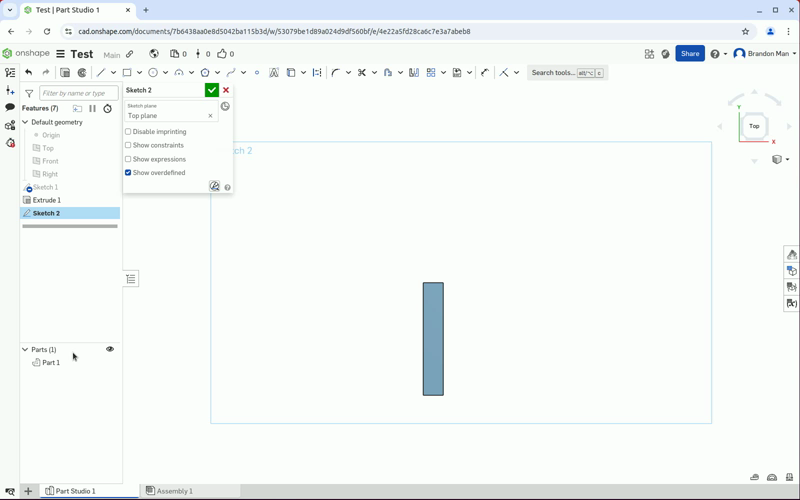
key(y)
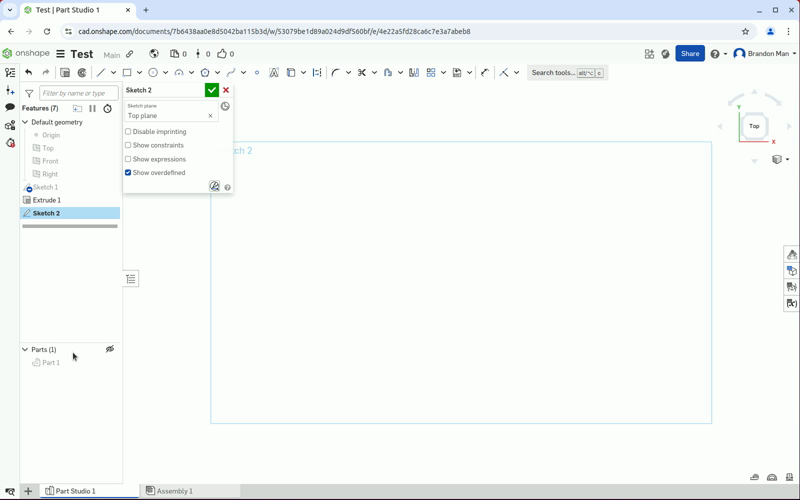
key(c)
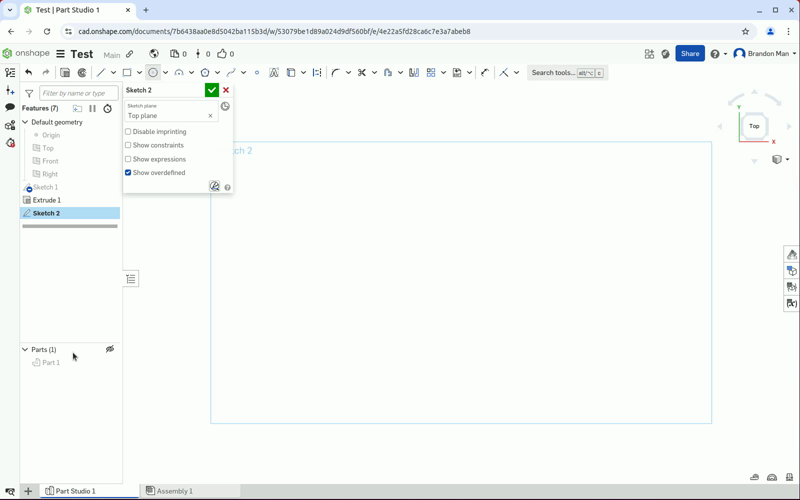
key_down(shift)
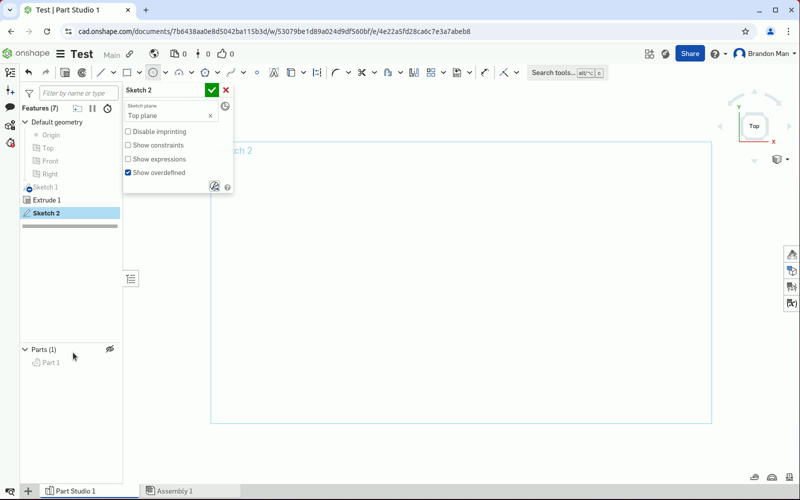
mouse_move(460, 282)
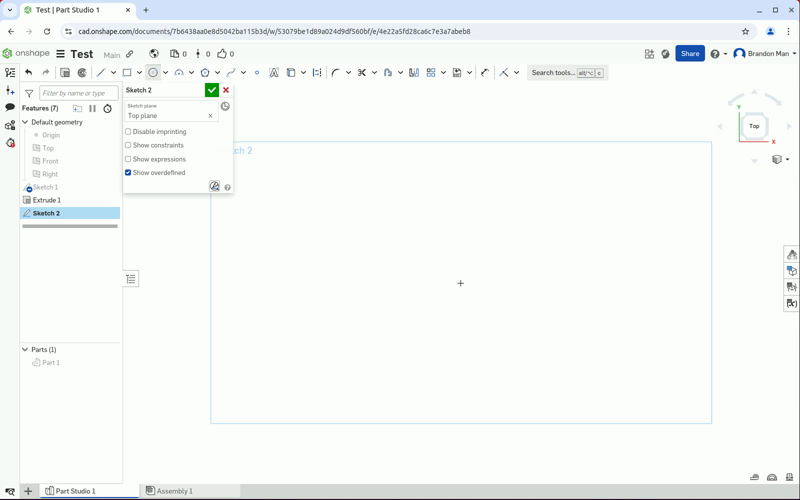
click(460, 282)
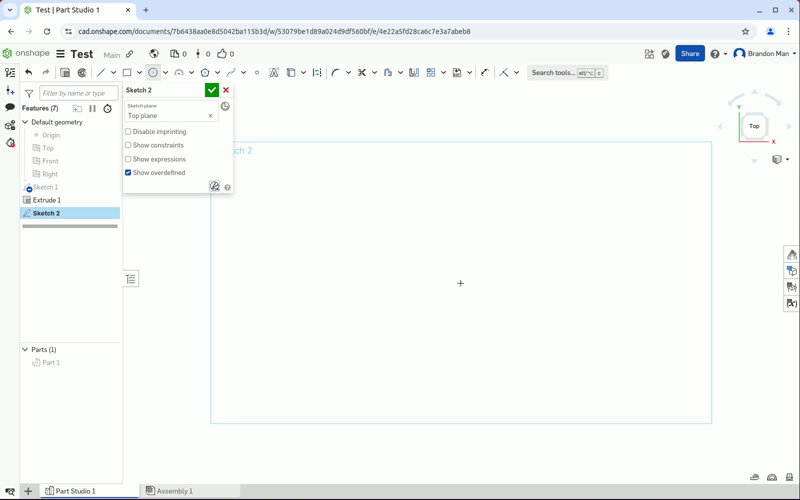
key_up(shift)
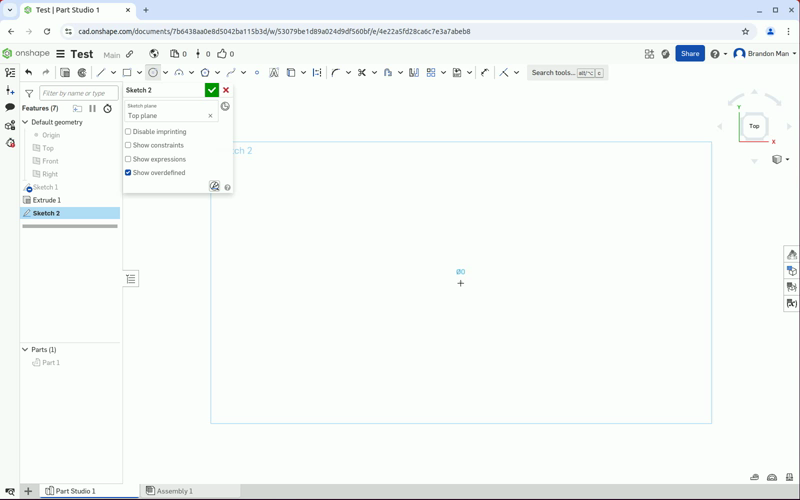
mouse_move(473, 282)
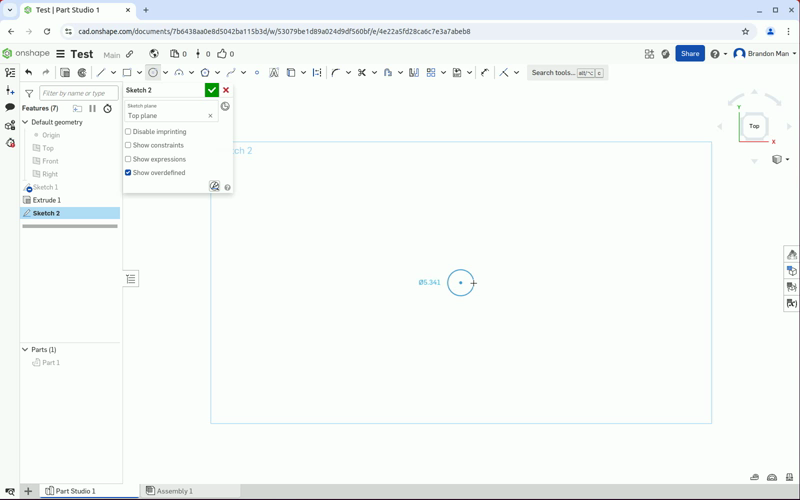
click(473, 282)
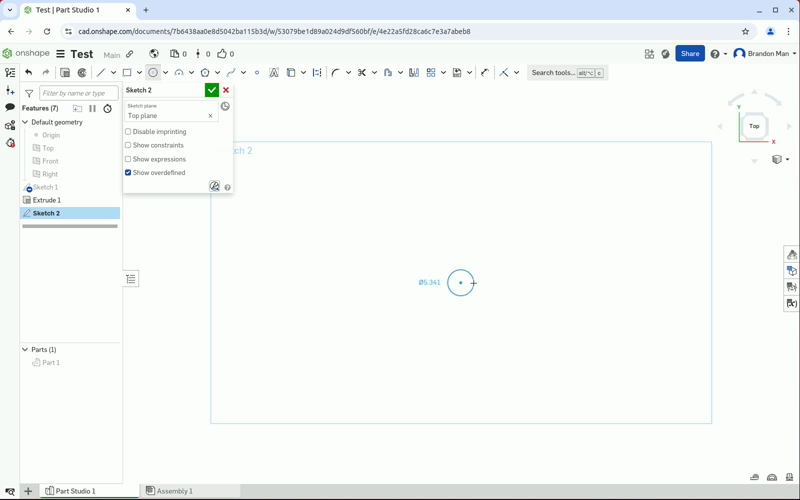
key(esc)
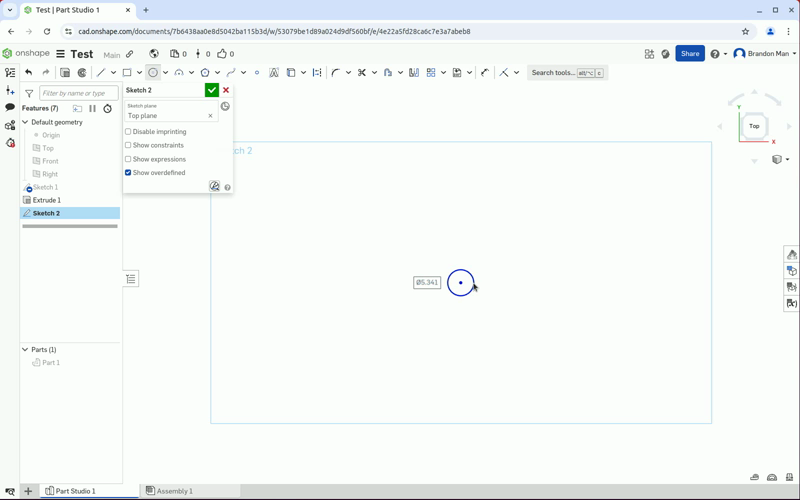
mouse_move(459, 287)
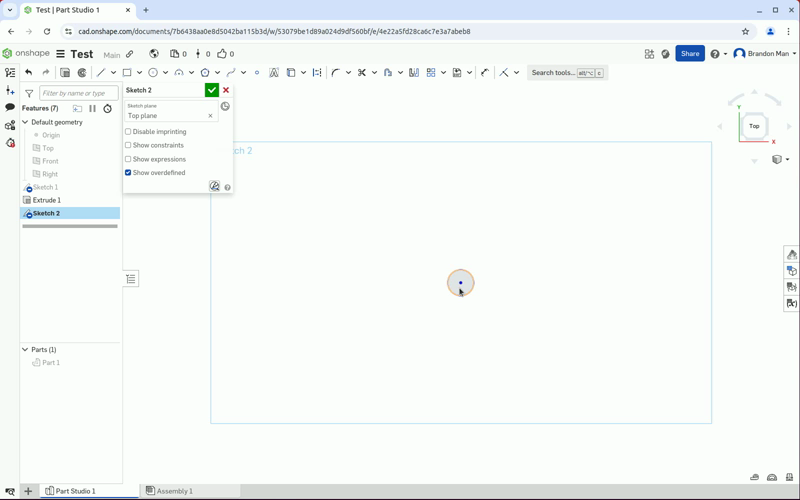
scroll(6)
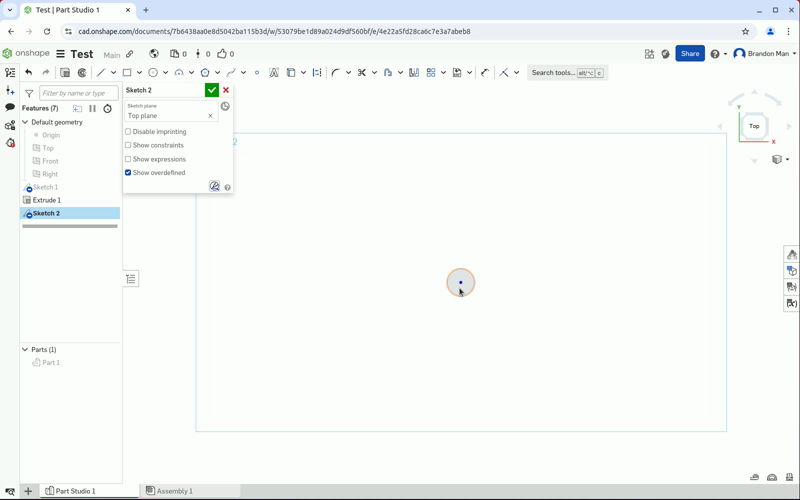
scroll(6)
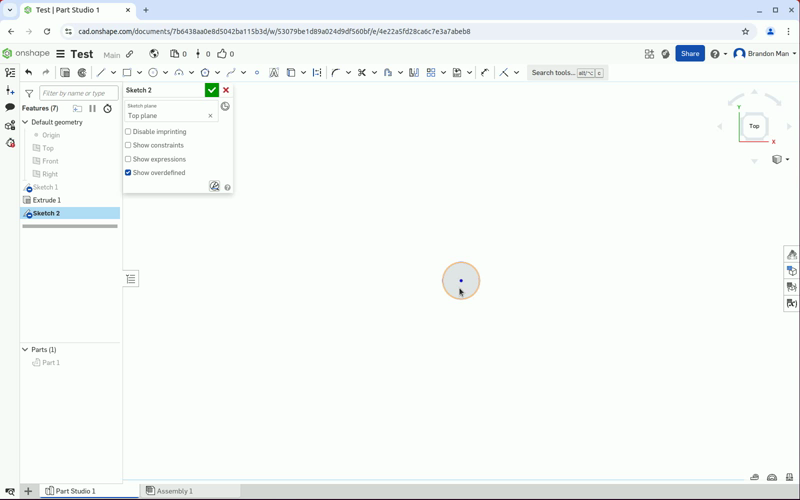
scroll(6)
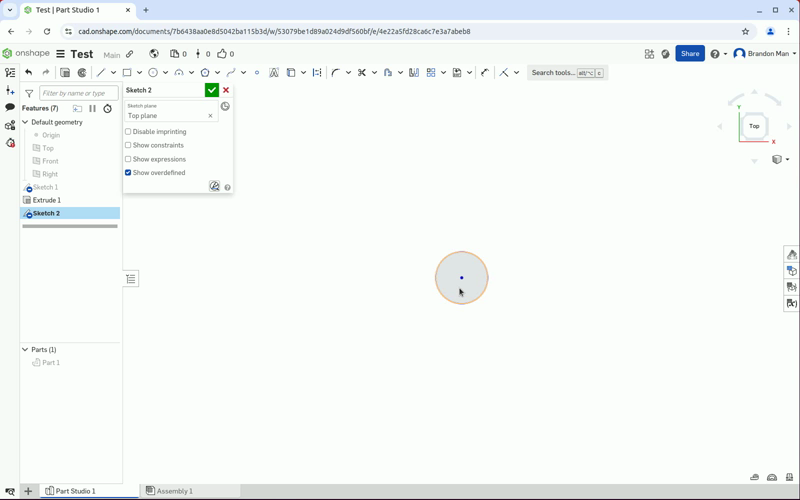
scroll(6)
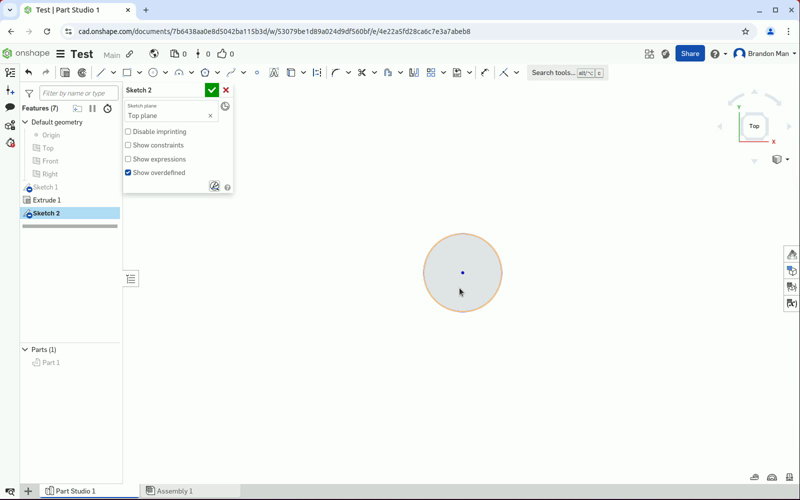
scroll(6)
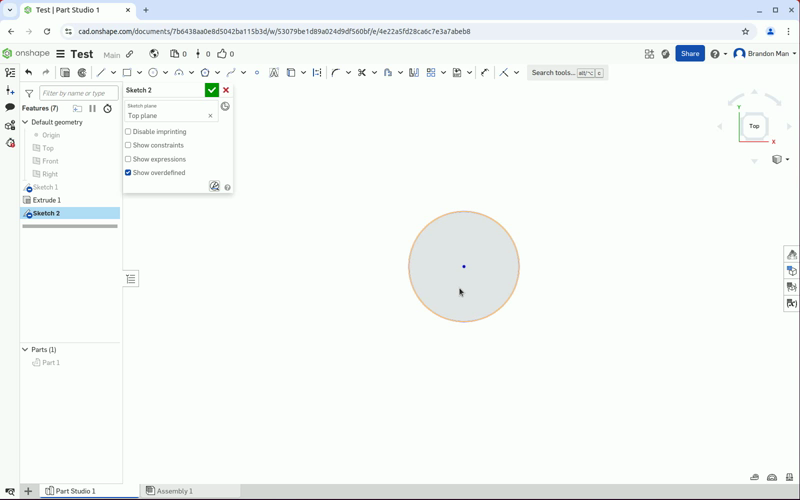
scroll(6)
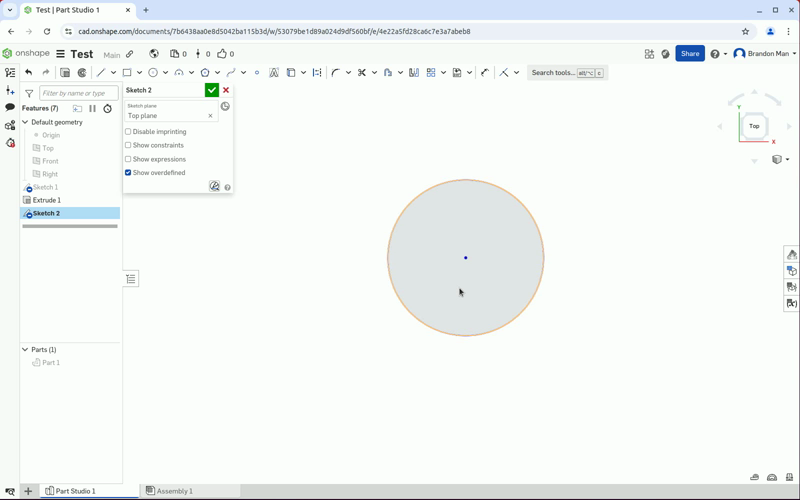
scroll(6)
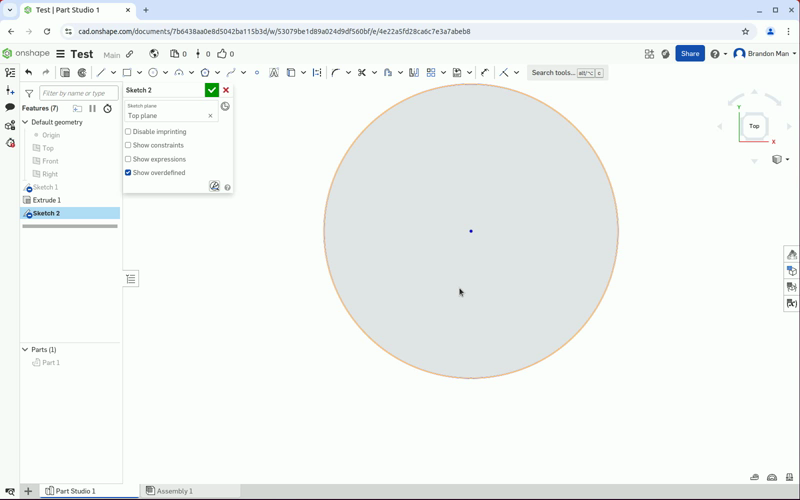
click(459, 287)
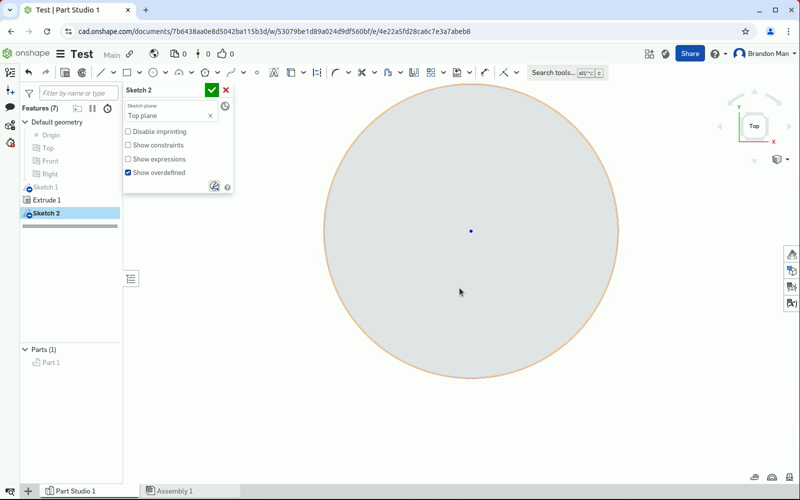
scroll(-6)
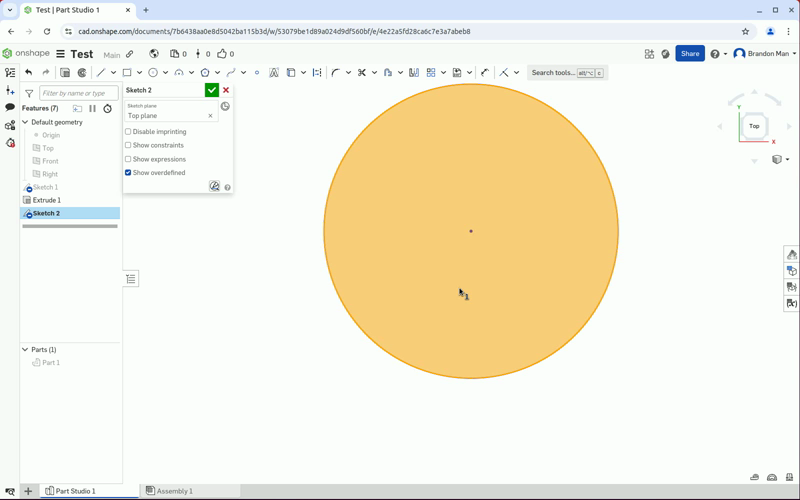
scroll(-6)
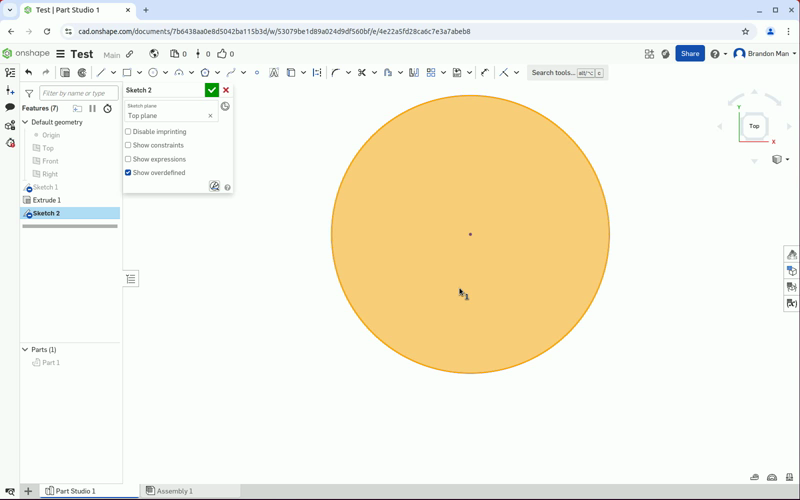
scroll(-6)
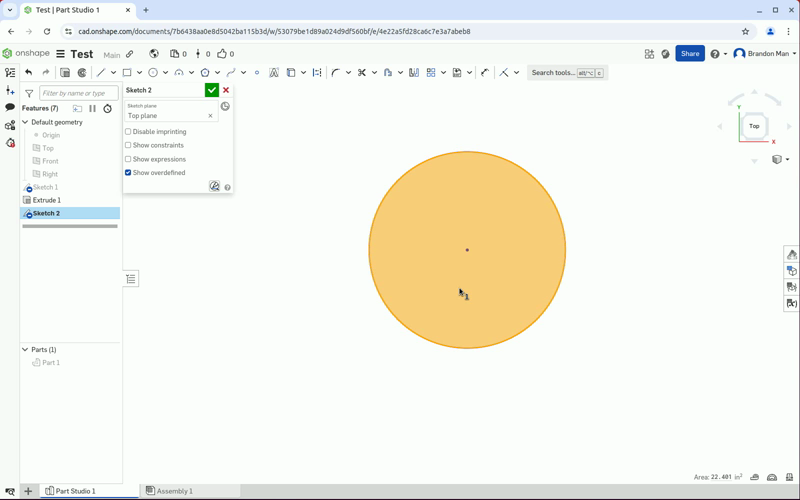
scroll(-6)
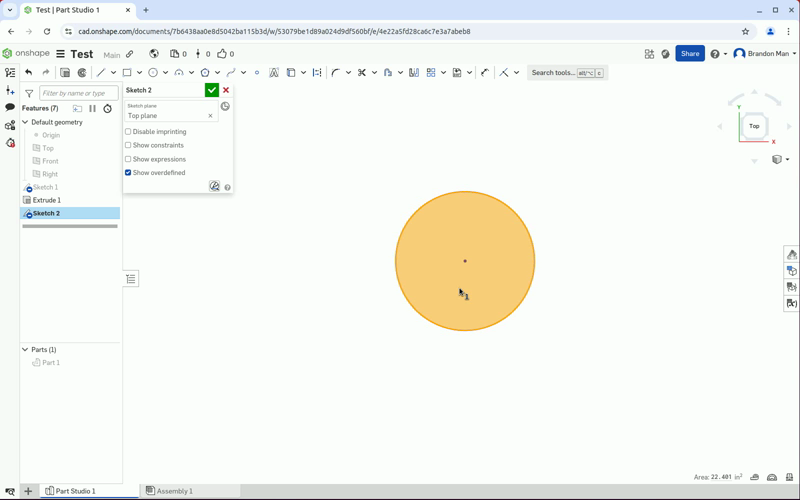
scroll(-6)
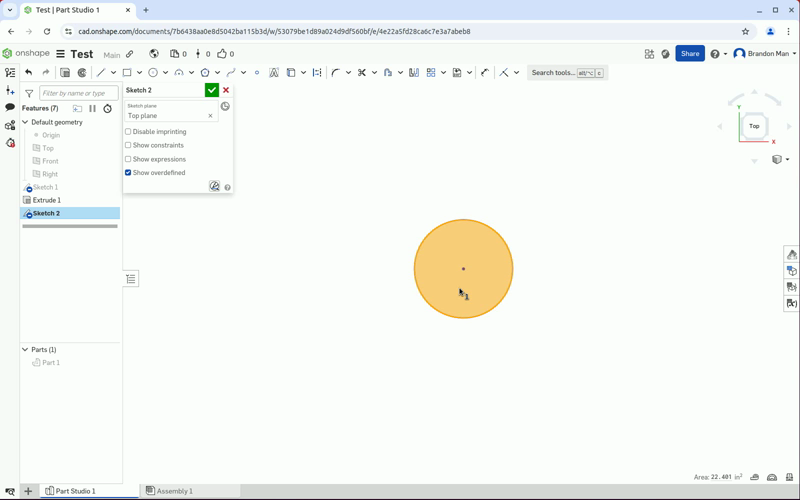
scroll(-6)
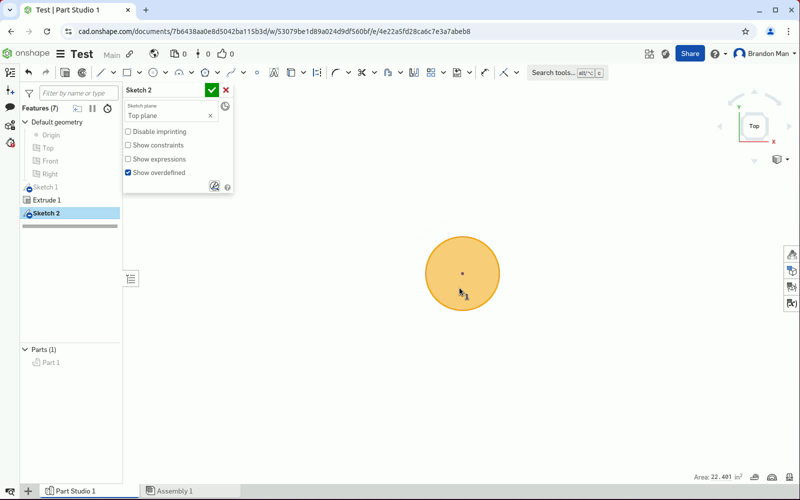
scroll(-6)
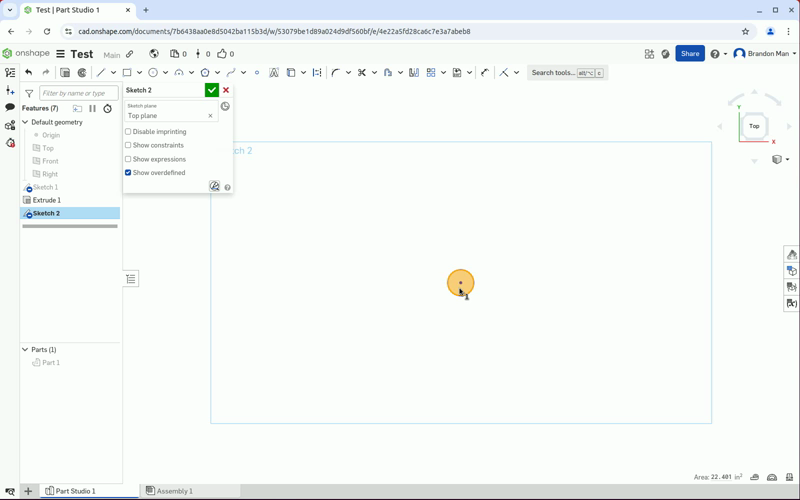
mouse_move(73, 352)
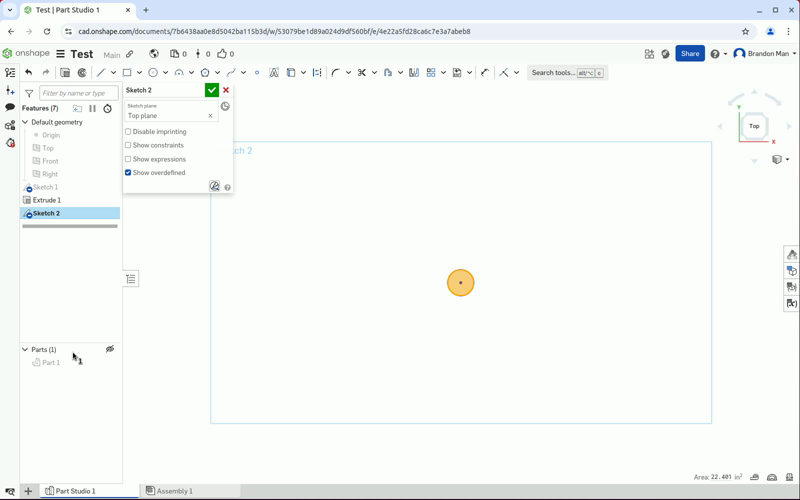
key(shift+y)
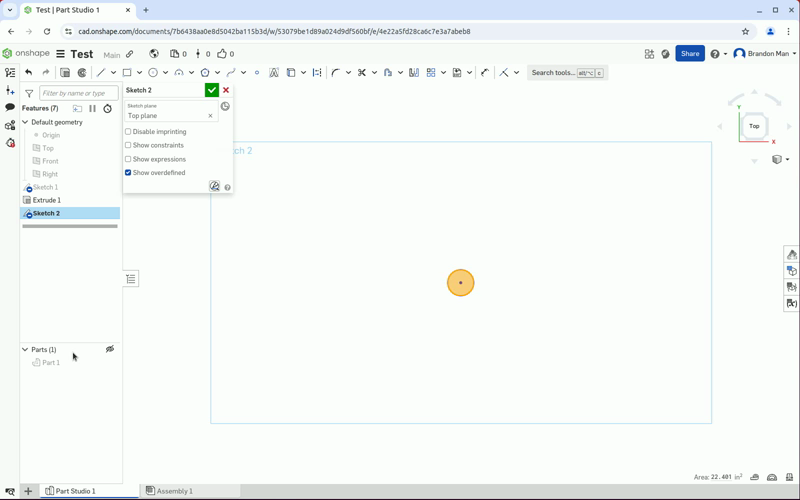
key(shift+e)
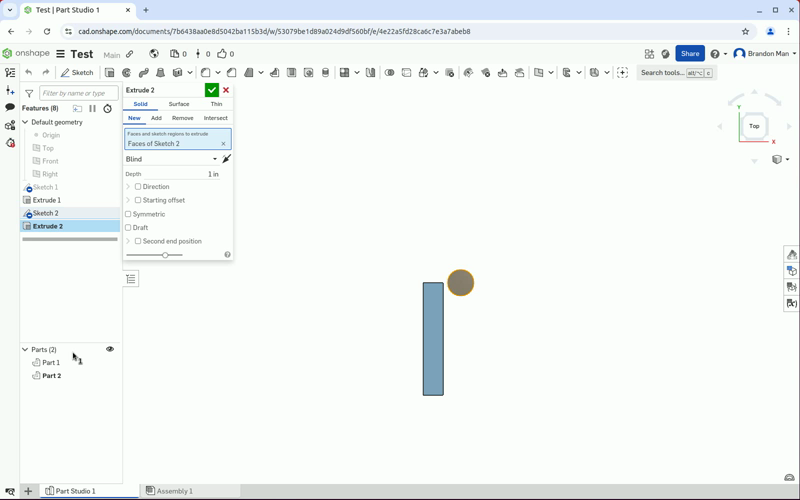
mouse_move(143, 106)
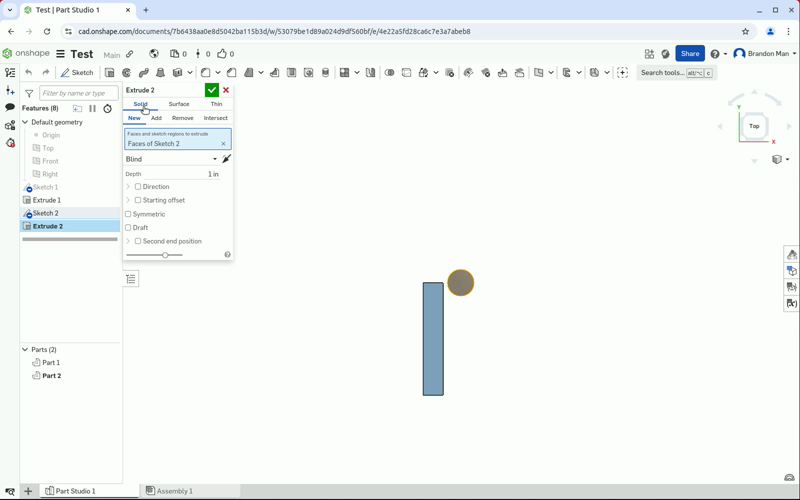
click(143, 106)
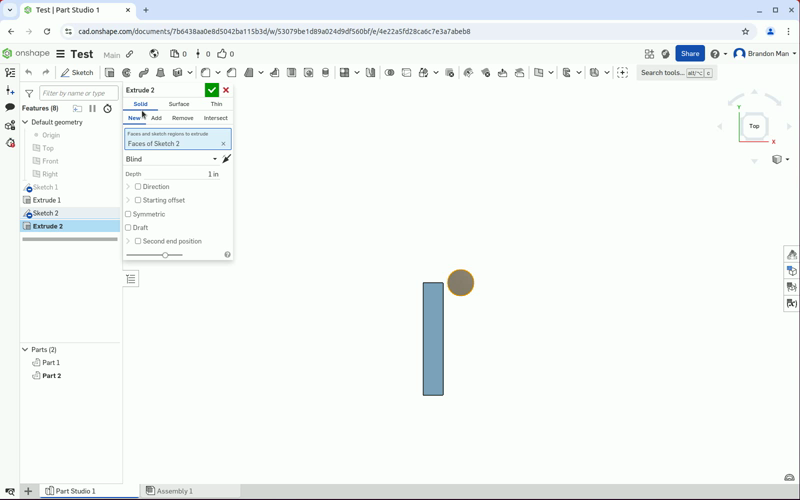
mouse_move(137, 120)
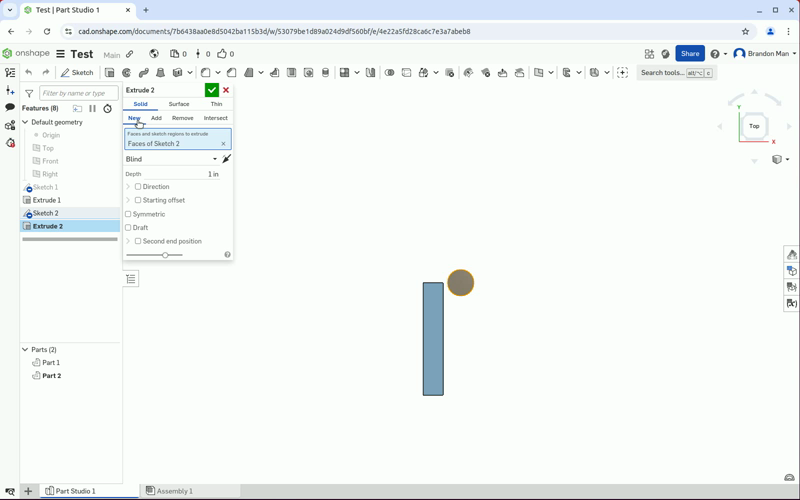
click(137, 120)
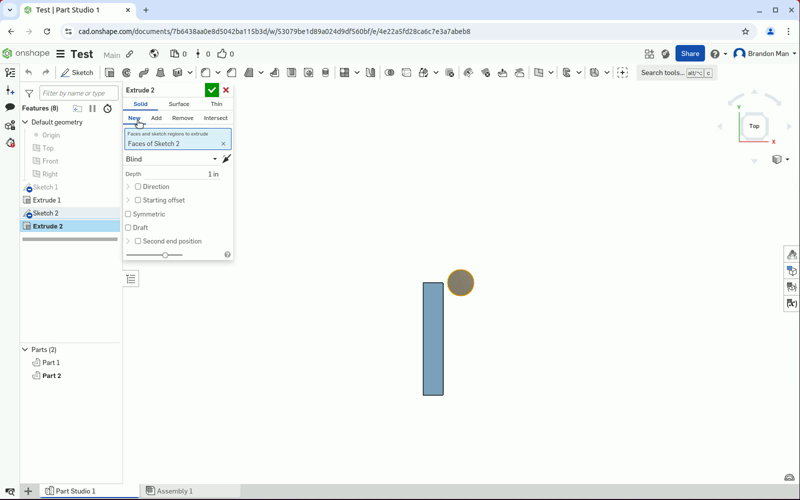
key(tab, 4)
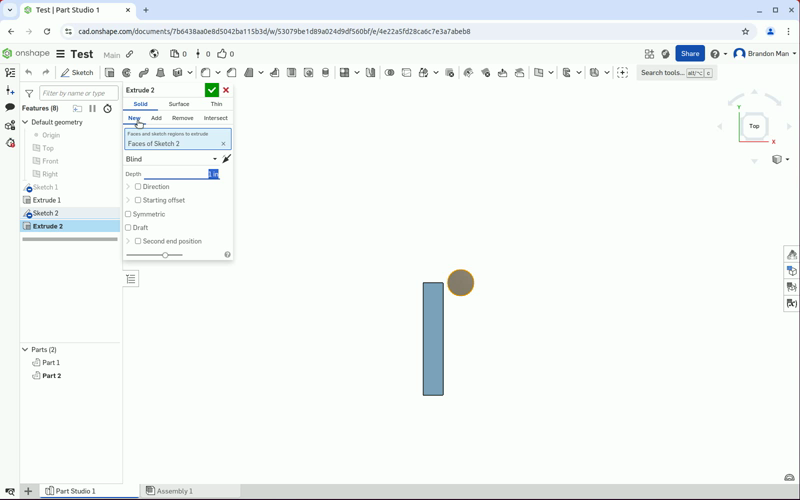
text(16.368)
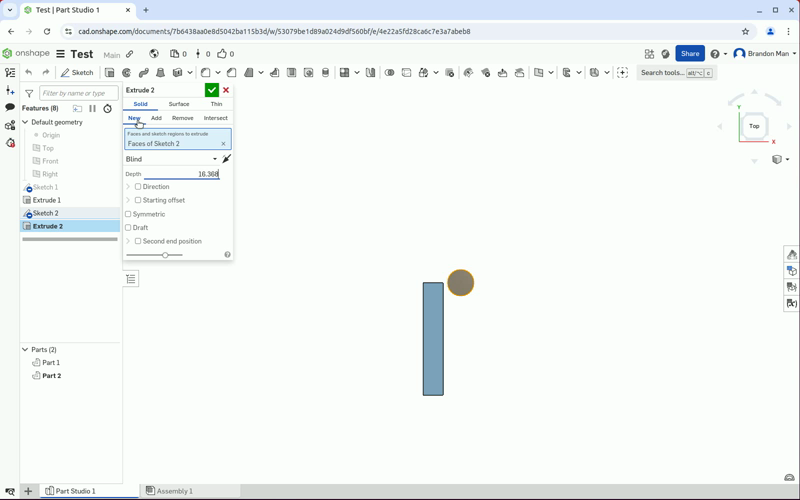
key(enter)
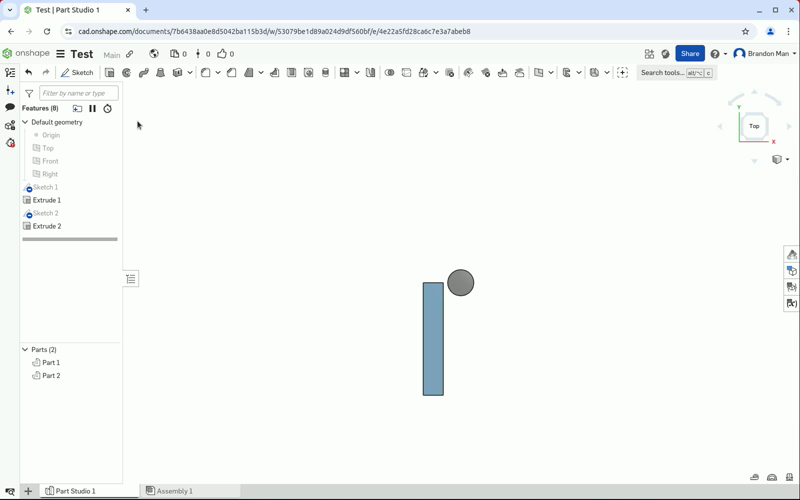
key(shift+h)
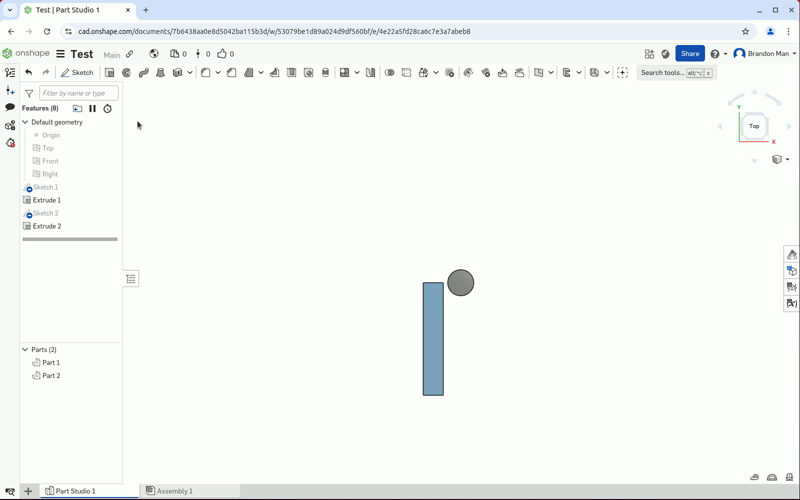
key(shift+h)
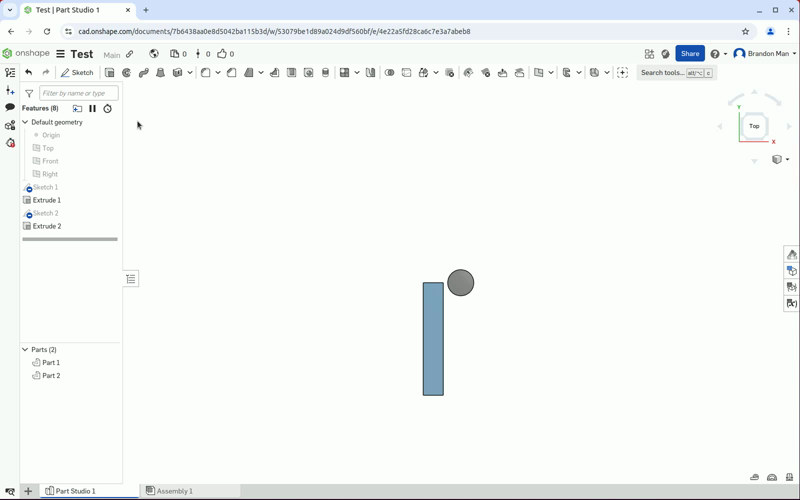
mouse_move(73, 189)
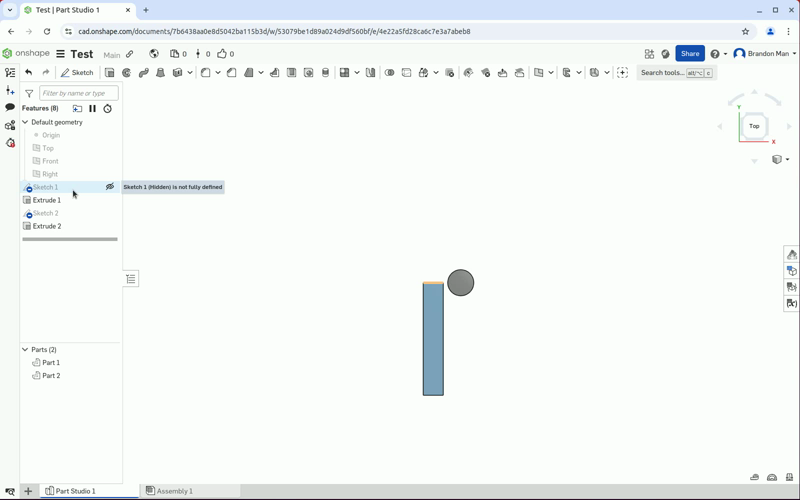
click(73, 189)
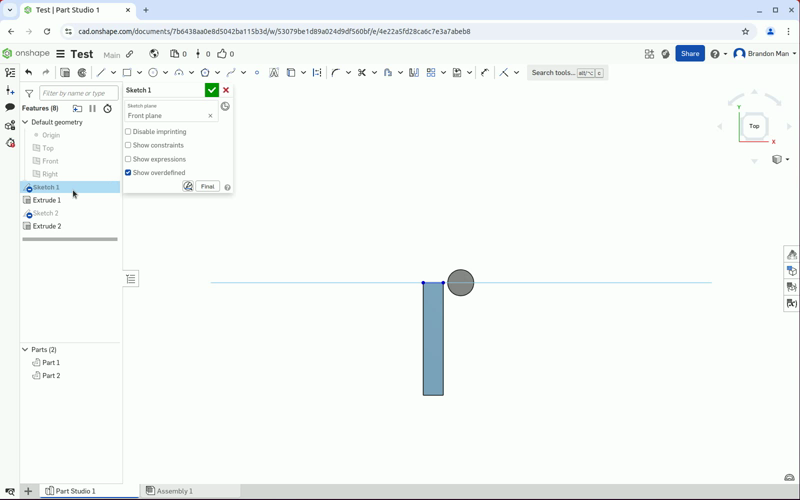
mouse_move(229, 92)
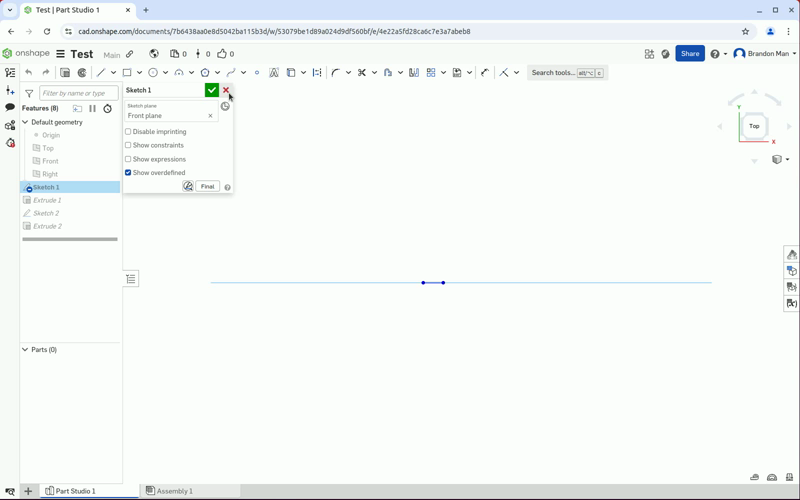
click(229, 92)
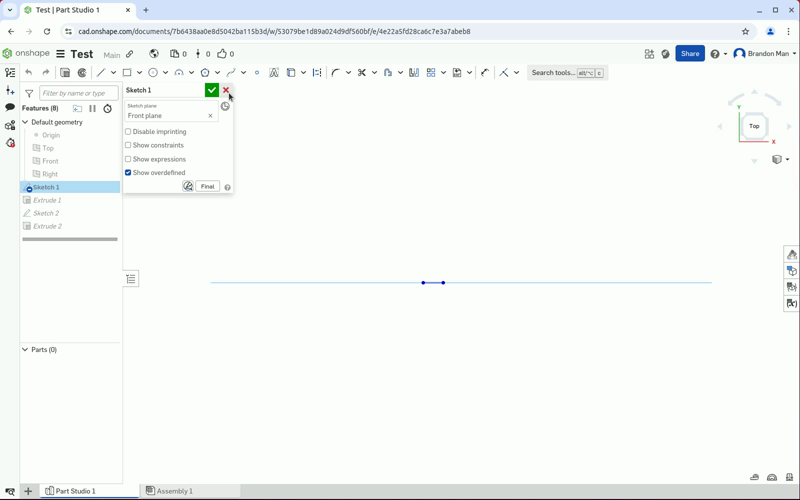
key(shift+s)
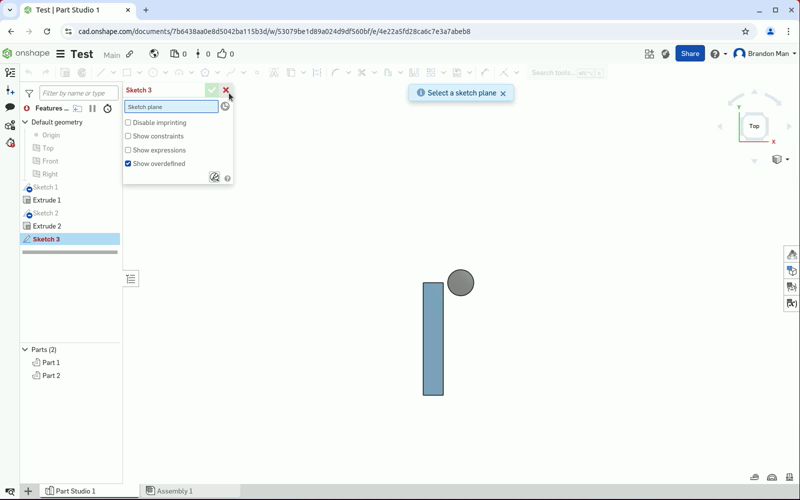
mouse_move(73, 150)
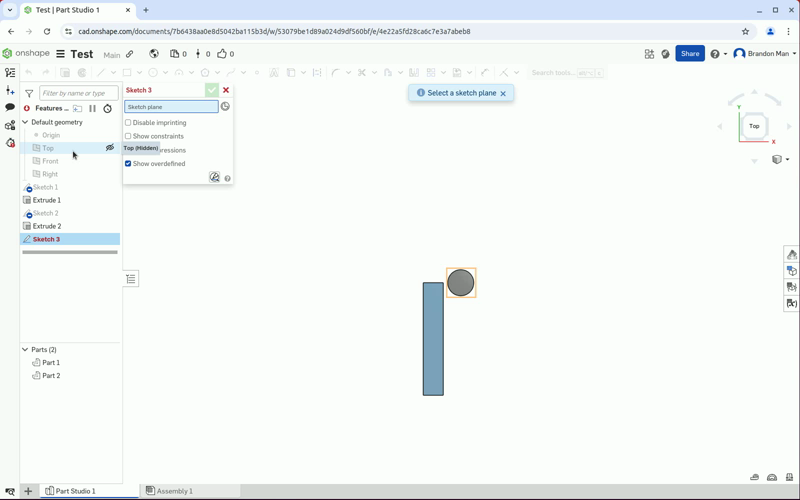
click(73, 150)
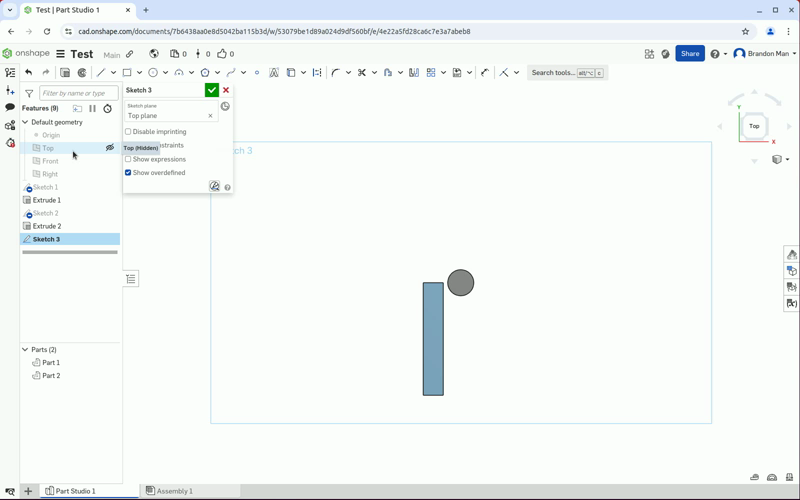
mouse_move(73, 352)
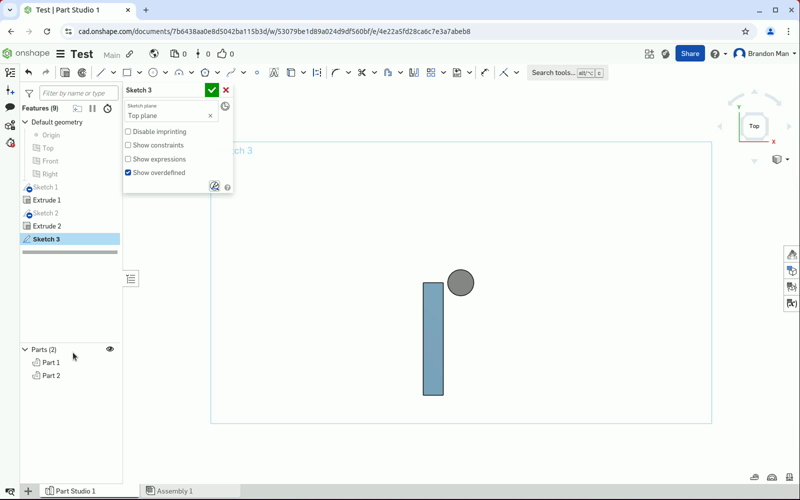
key(y)
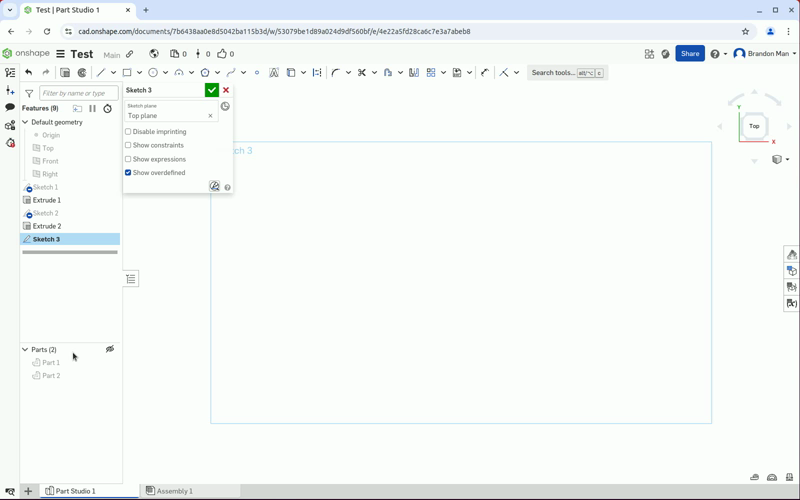
key(l)
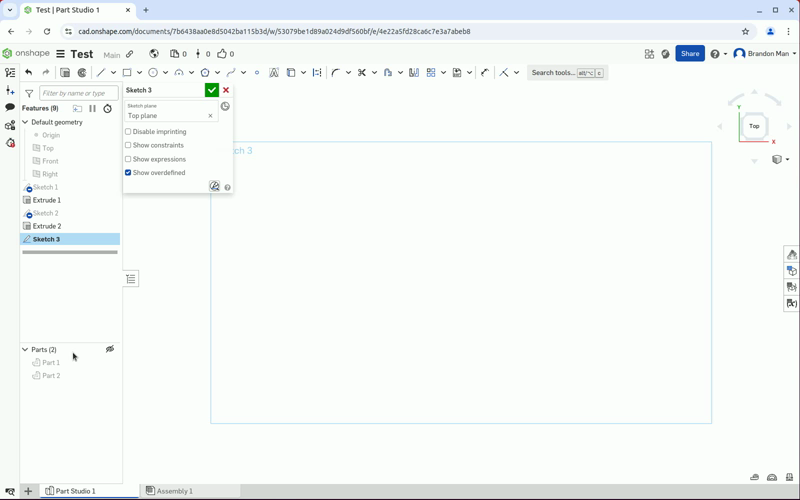
key_down(shift)
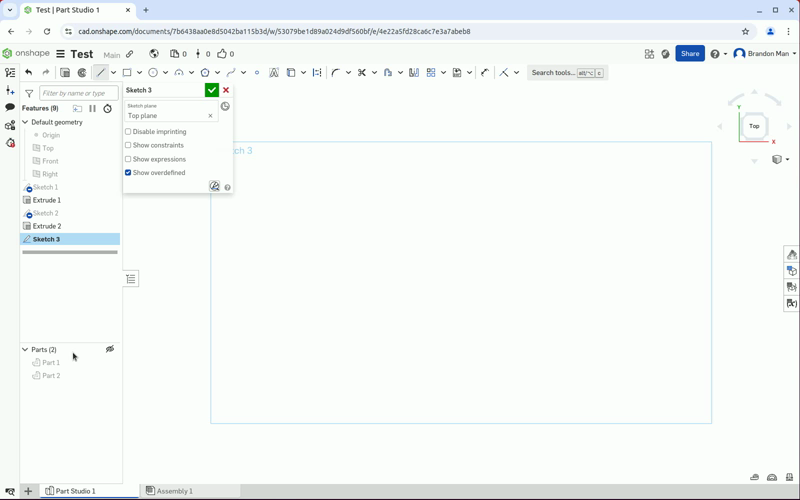
mouse_move(439, 305)
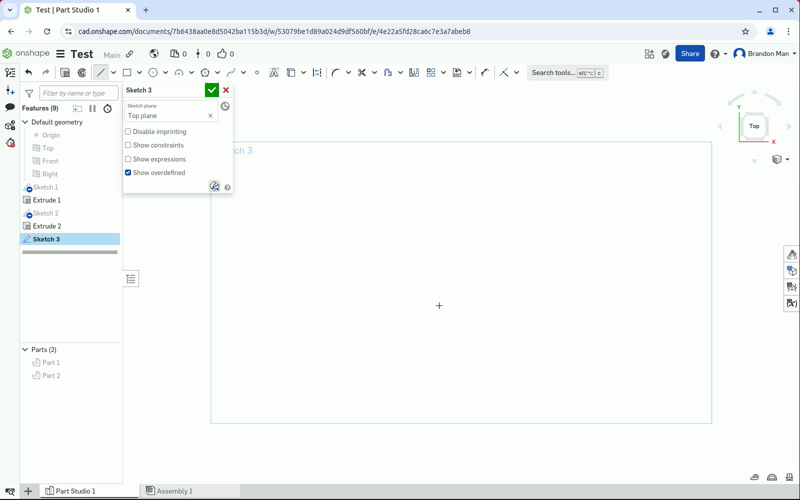
click(439, 305)
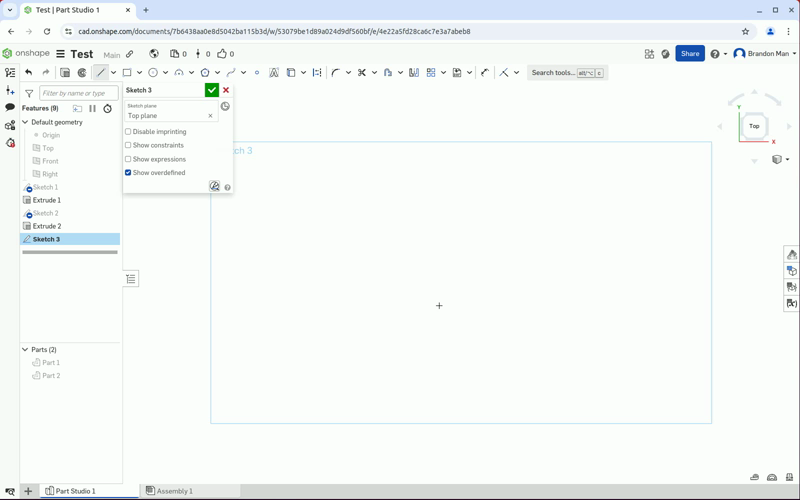
key_up(shift)
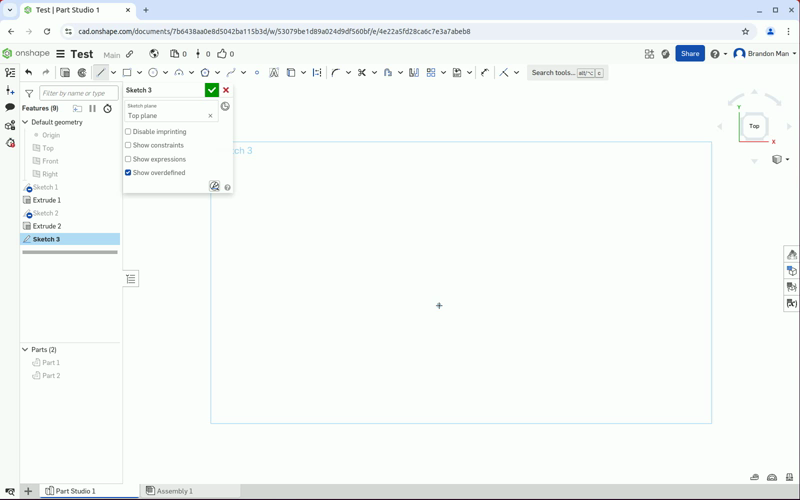
key_down(shift)
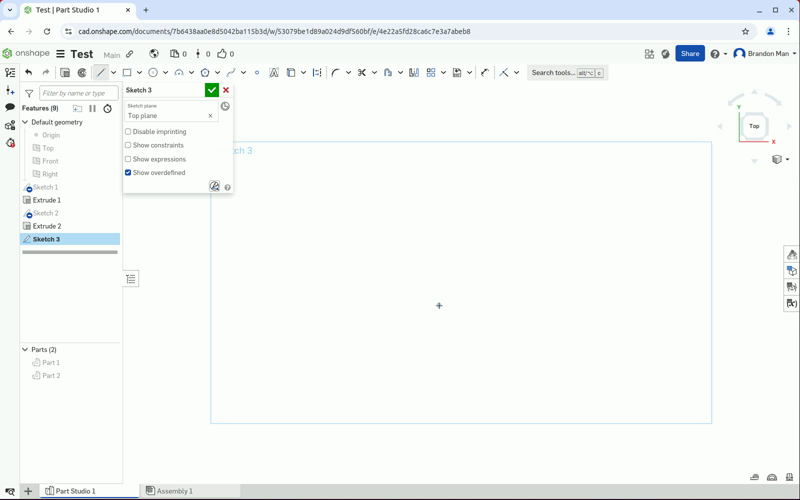
mouse_move(469, 305)
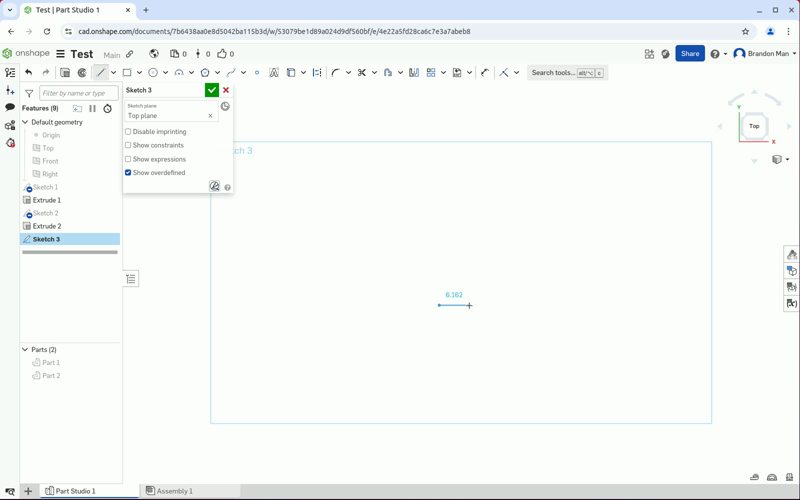
mouse_move(483, 305)
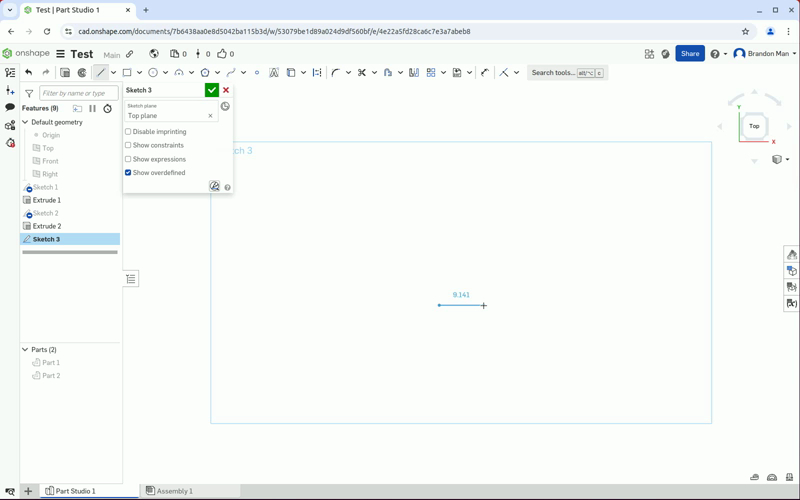
click(483, 305)
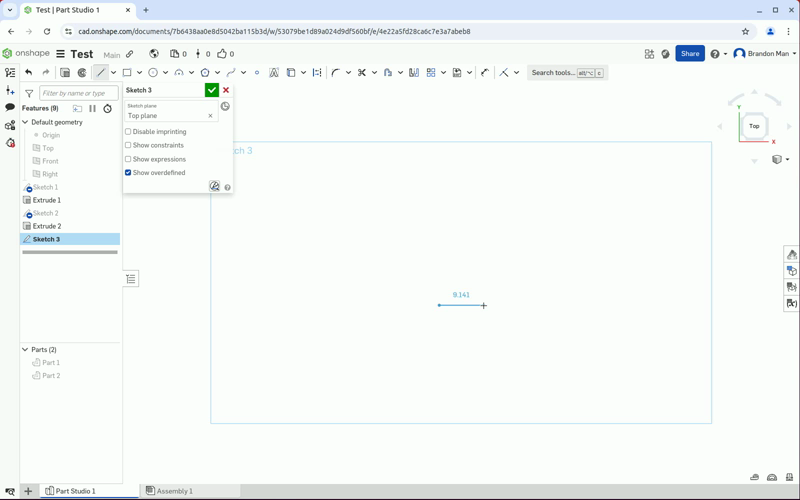
key_up(shift)
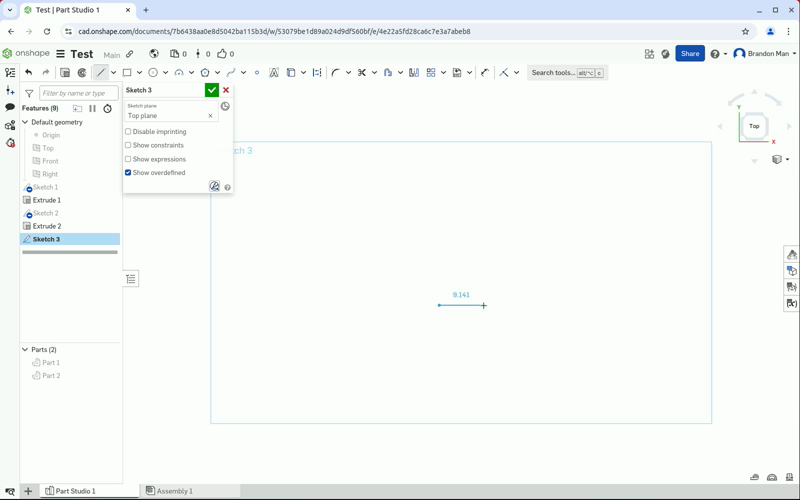
key_down(shift)
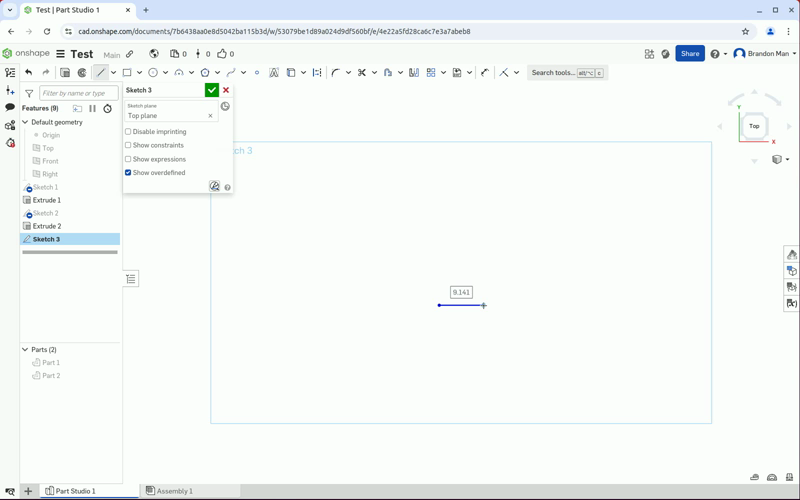
mouse_move(513, 305)
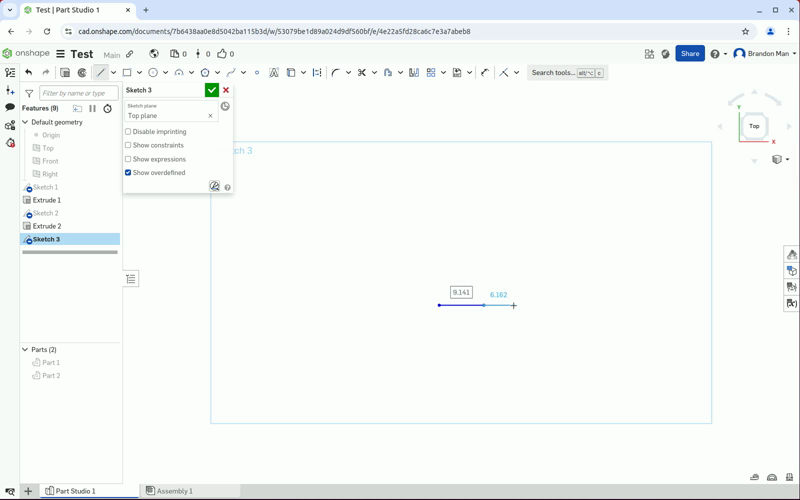
mouse_move(483, 267)
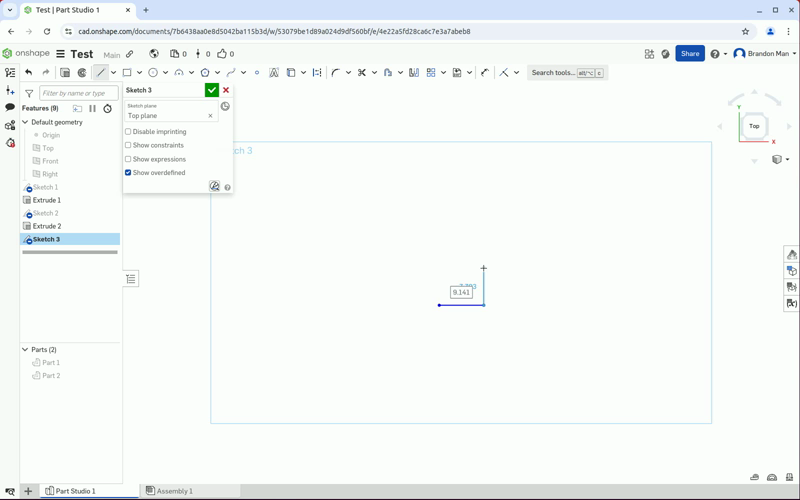
click(483, 267)
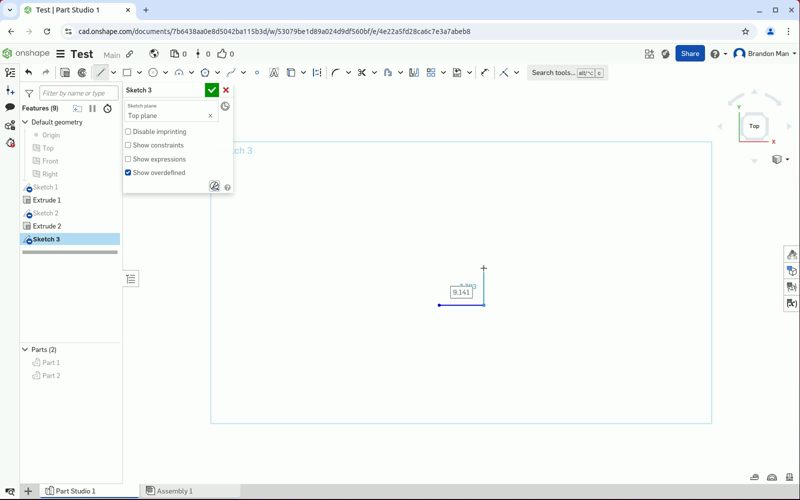
key_up(shift)
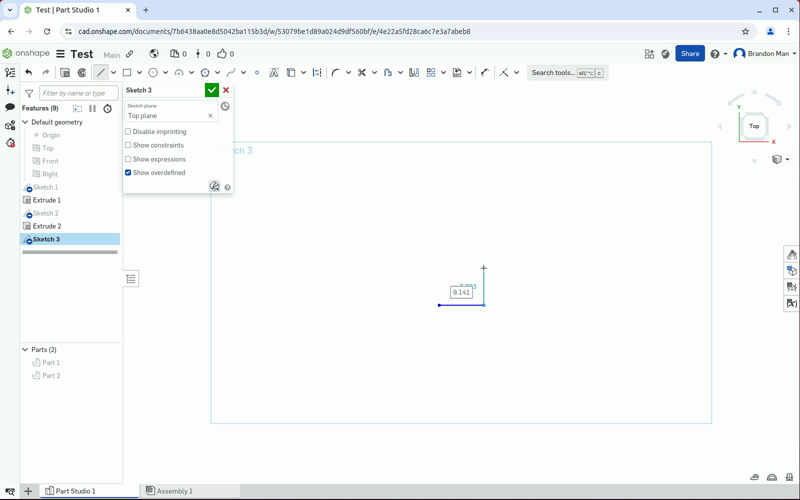
key_down(shift)
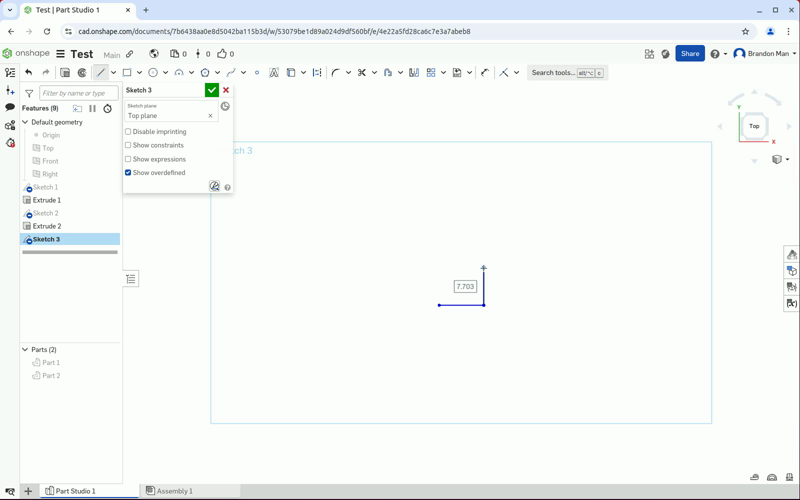
mouse_move(513, 267)
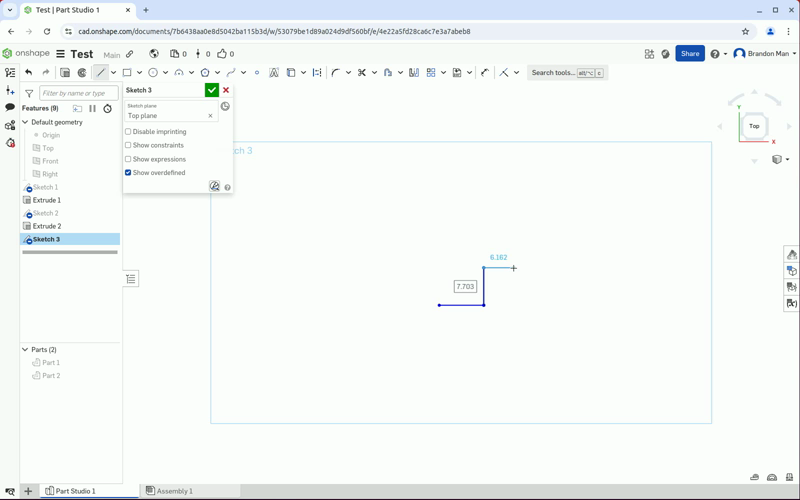
mouse_move(439, 267)
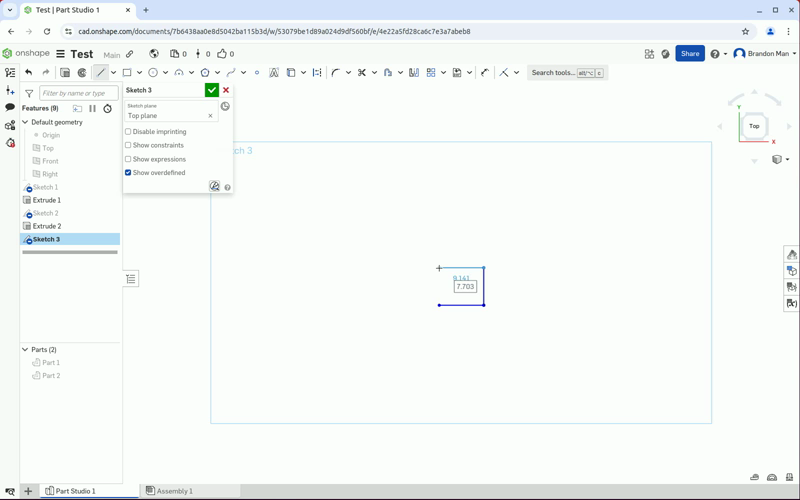
click(439, 267)
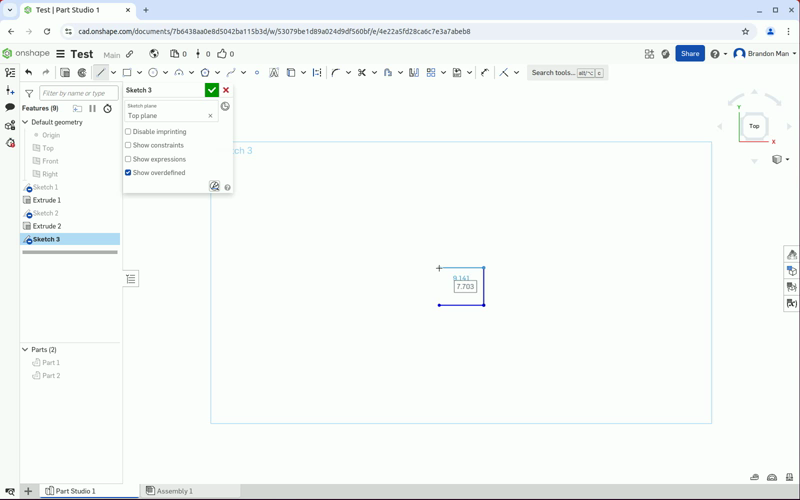
key_up(shift)
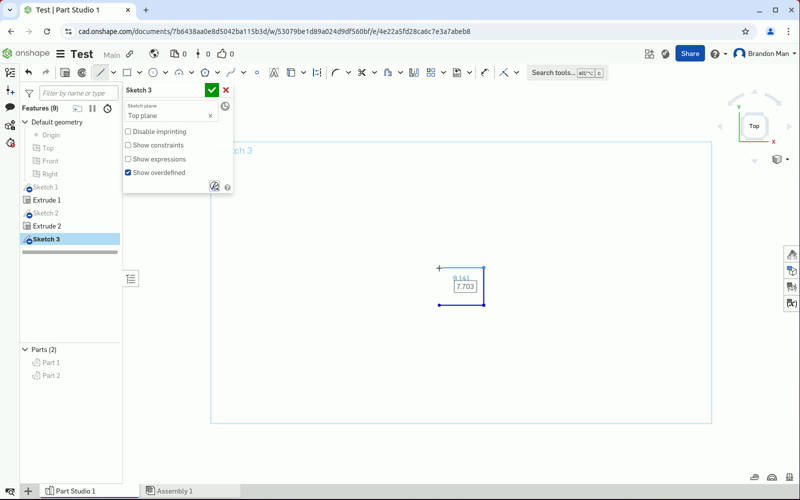
mouse_move(469, 267)
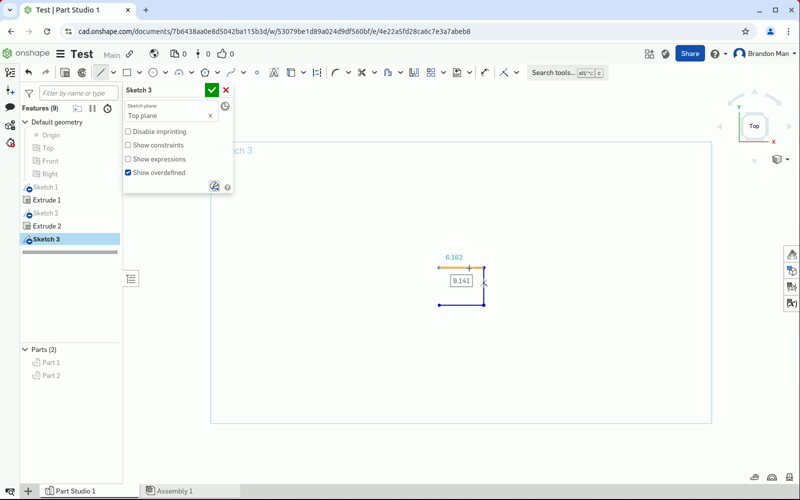
key_down(shift)
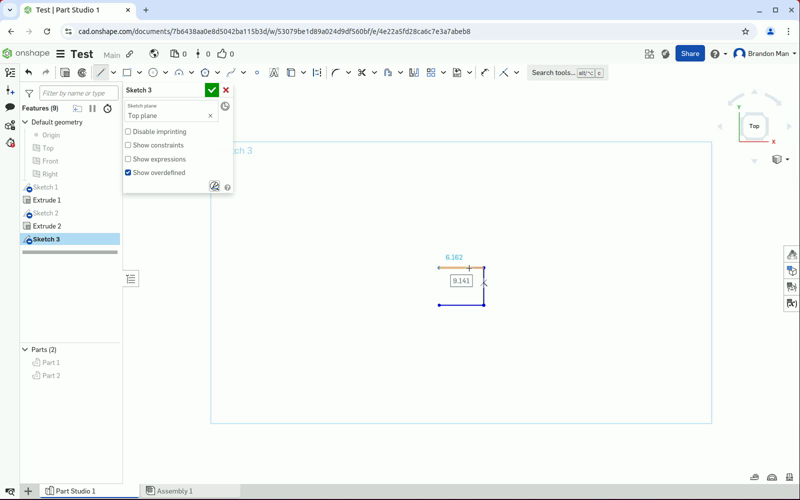
mouse_move(439, 305)
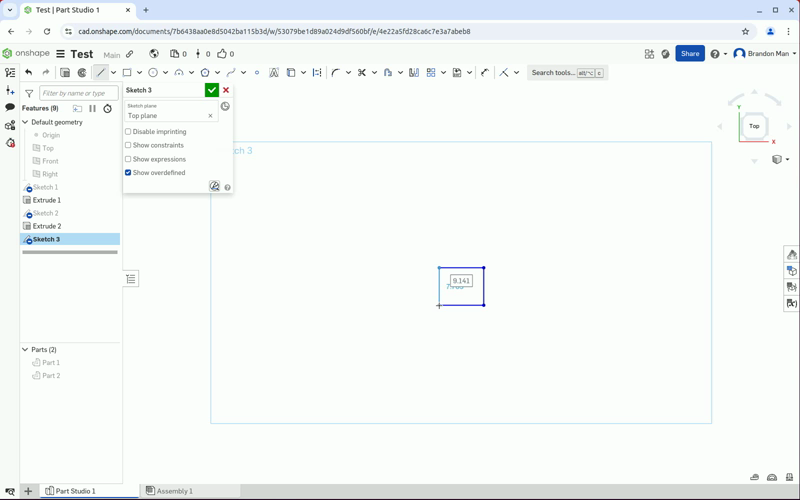
key_up(shift)
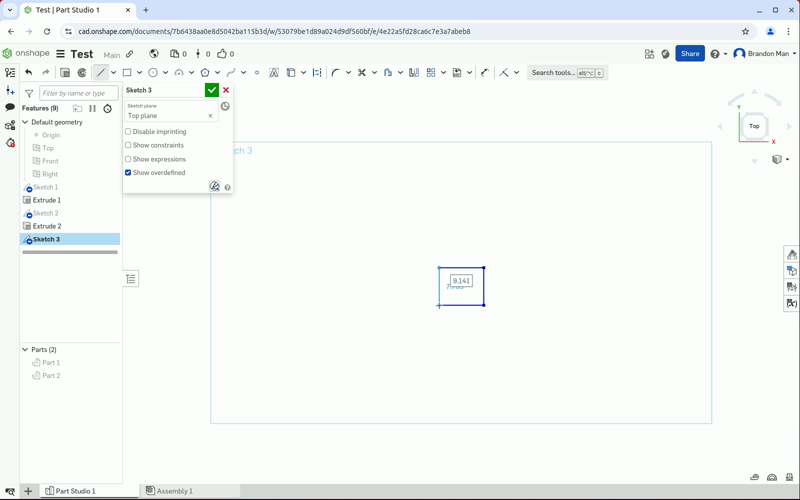
click(439, 305)
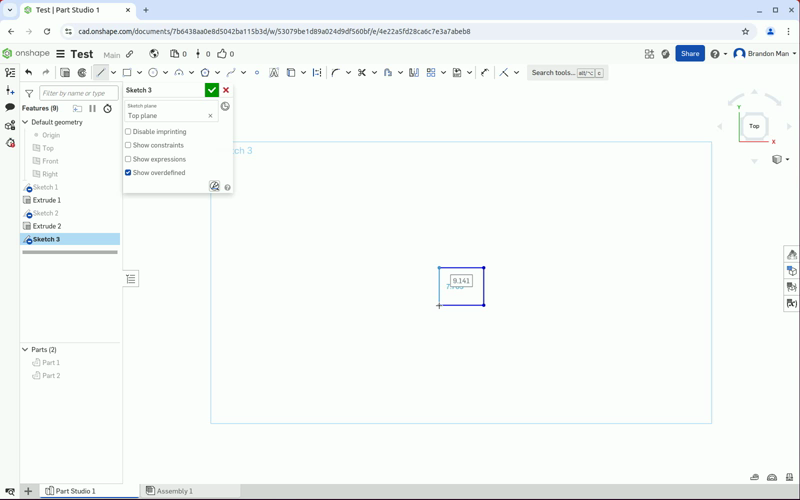
key(esc)
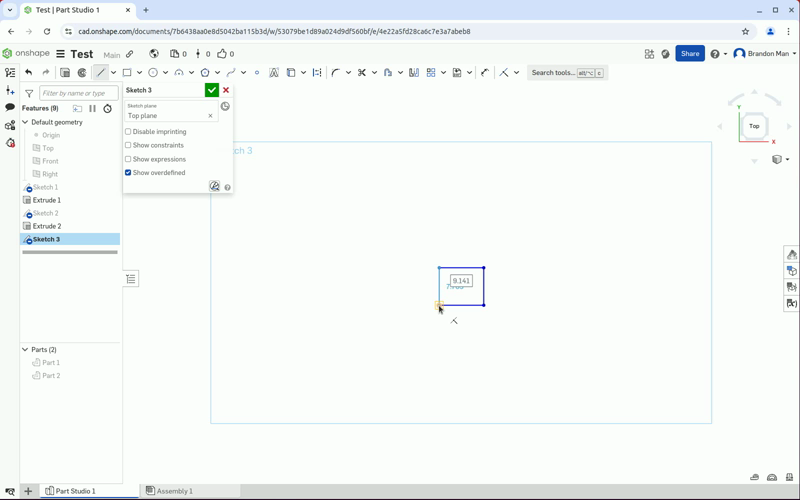
key(c)
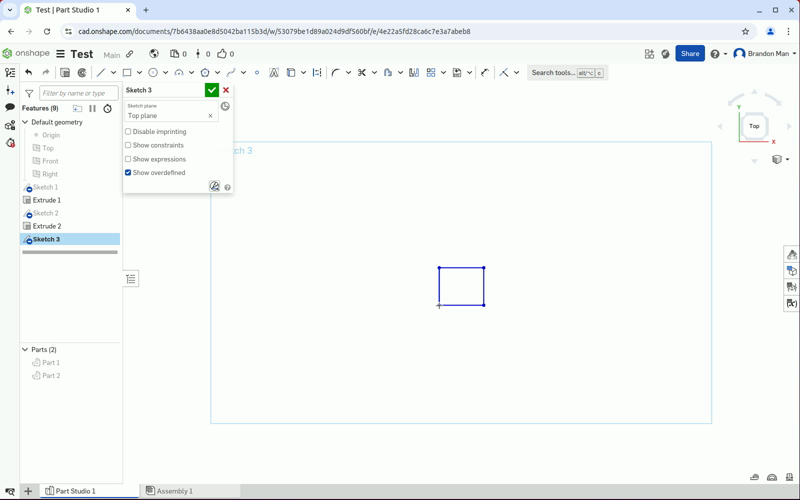
key_down(shift)
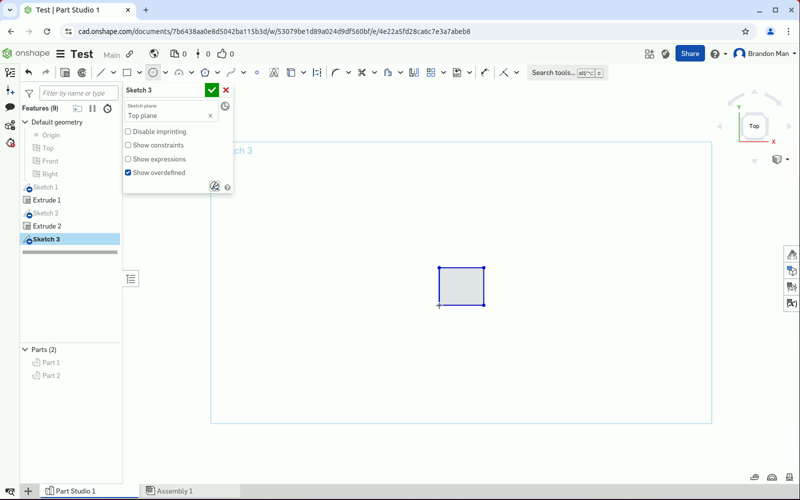
mouse_move(461, 282)
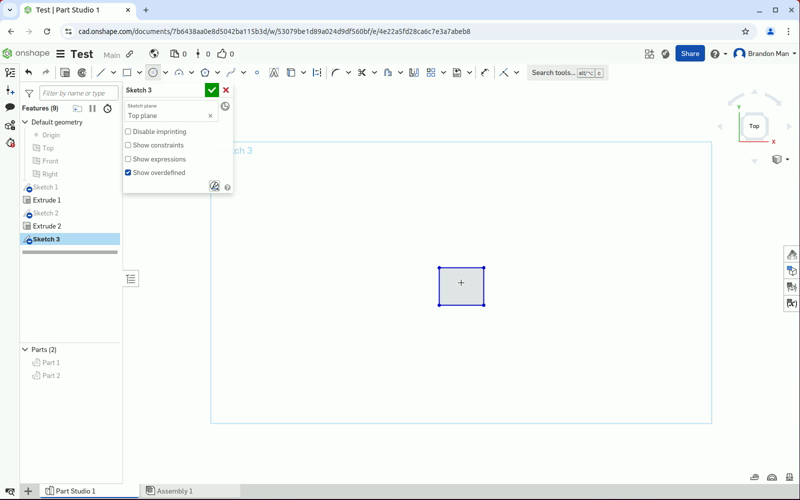
click(461, 282)
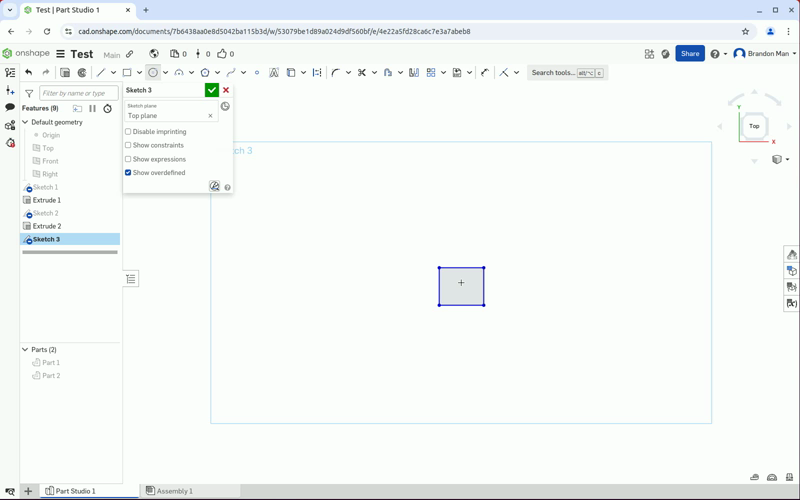
key_up(shift)
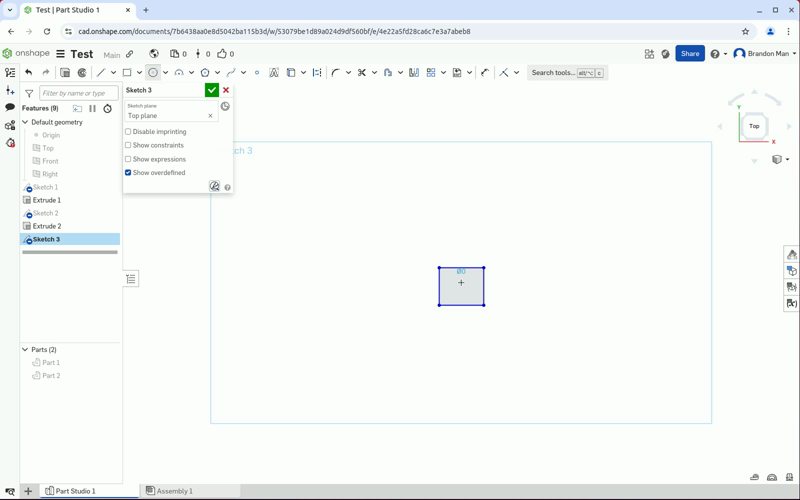
mouse_move(473, 282)
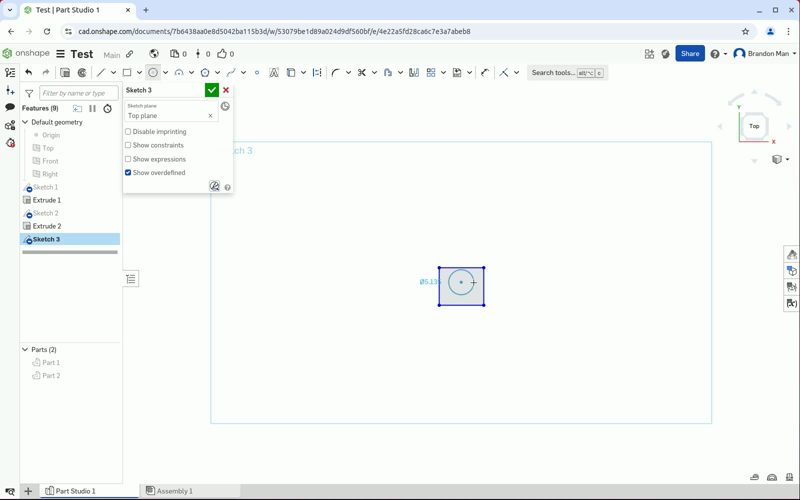
click(473, 282)
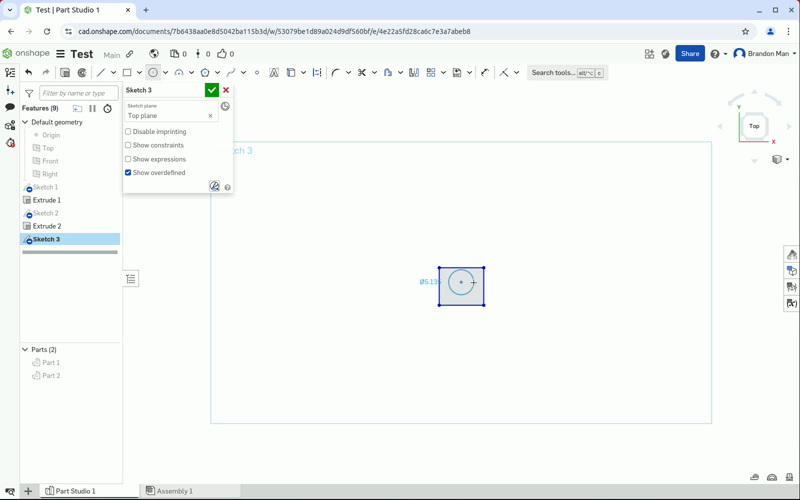
key(esc)
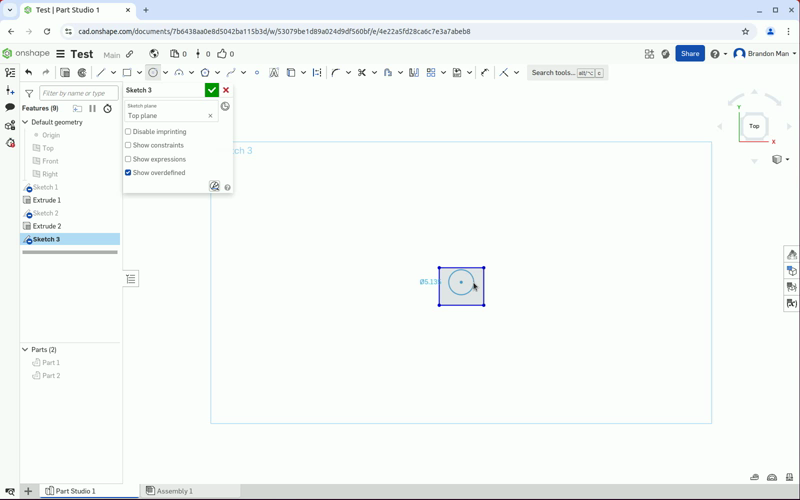
key(l)
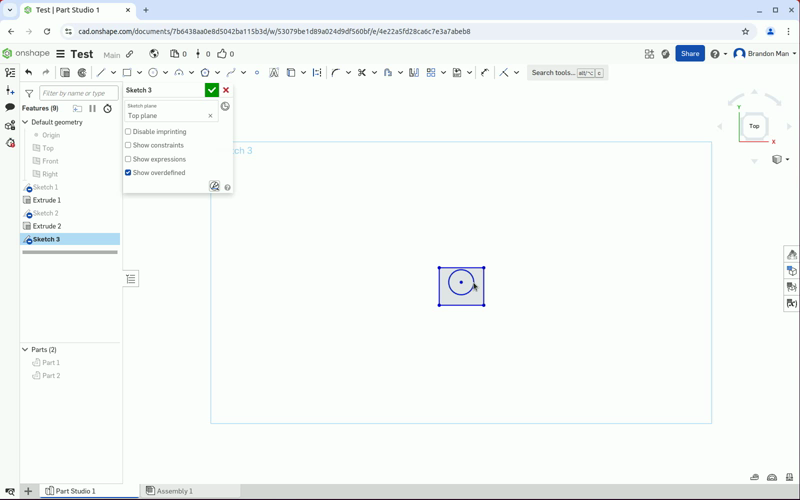
key_down(shift)
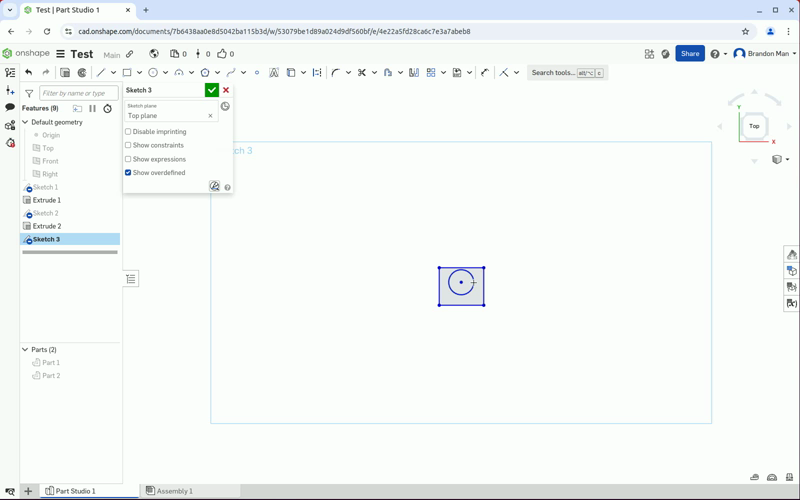
mouse_move(450, 303)
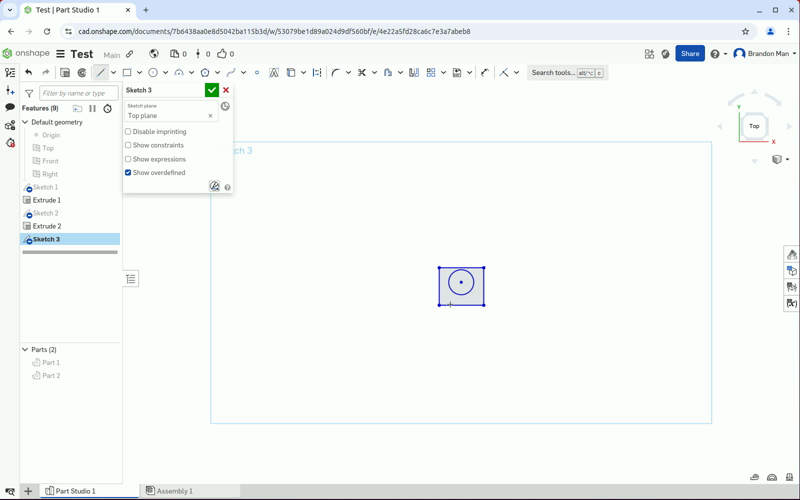
click(450, 303)
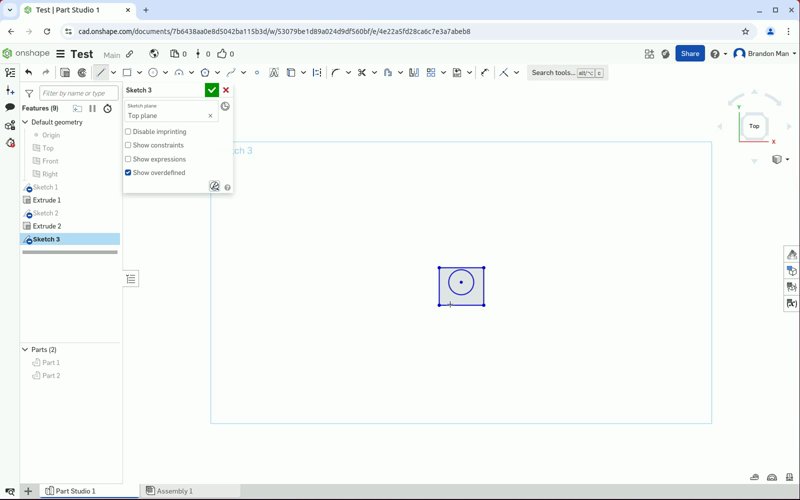
key_up(shift)
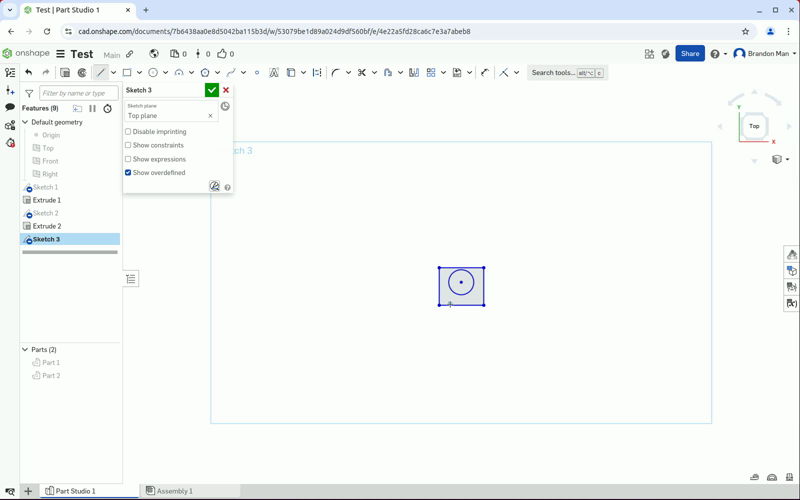
key_down(shift)
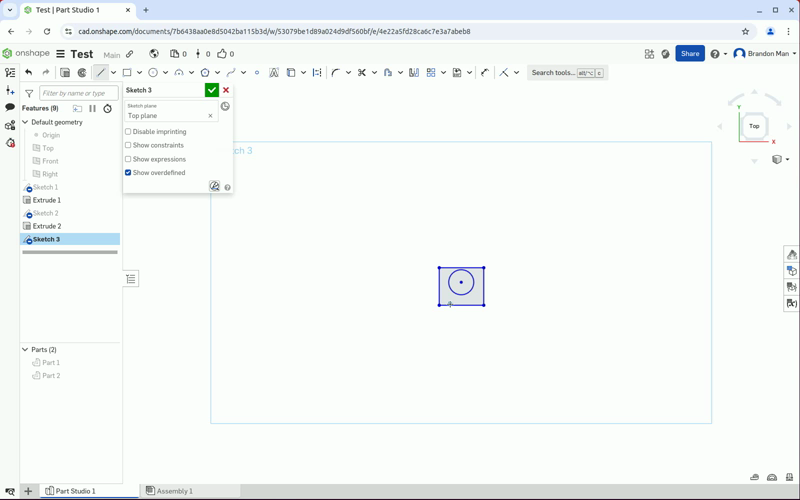
mouse_move(480, 303)
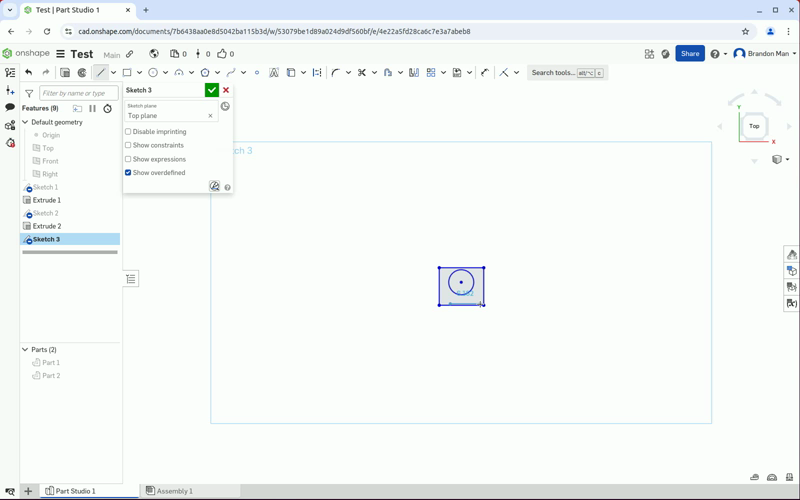
mouse_move(472, 303)
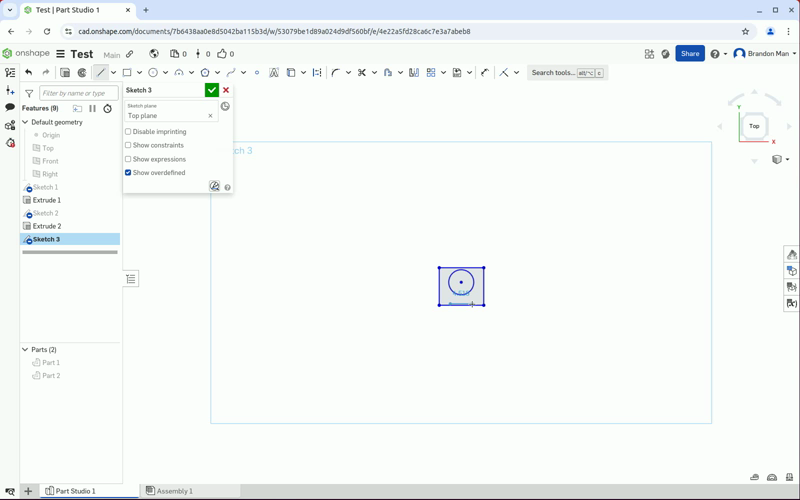
click(472, 303)
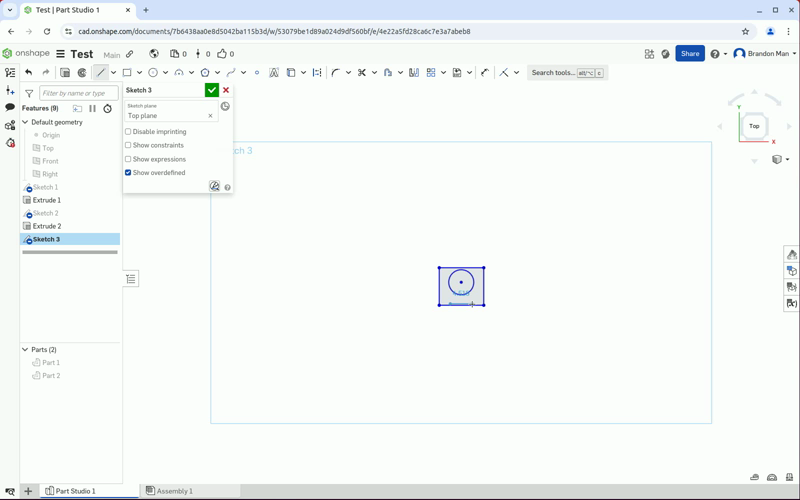
key_up(shift)
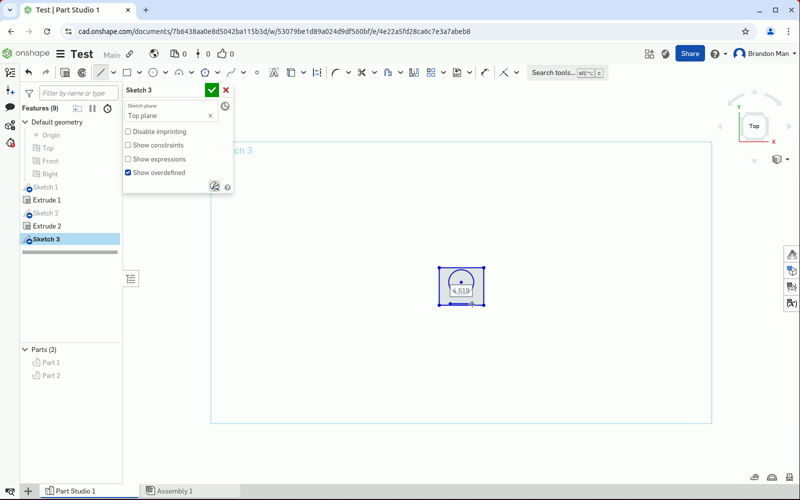
key_down(shift)
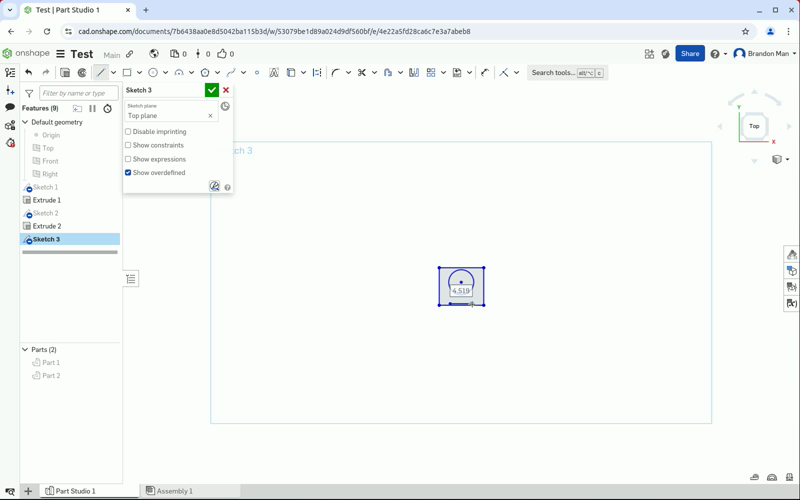
mouse_move(502, 303)
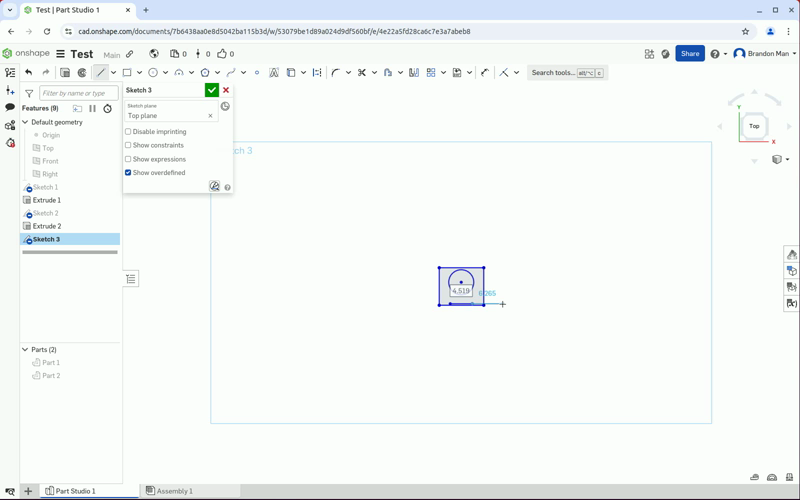
mouse_move(472, 295)
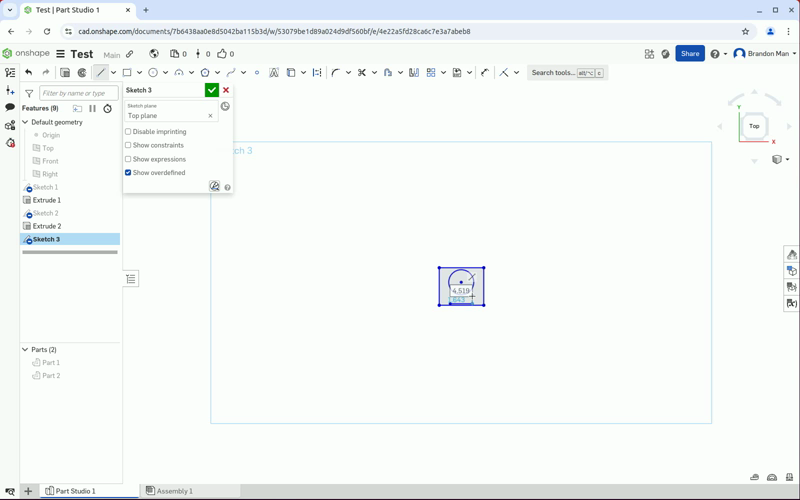
click(472, 295)
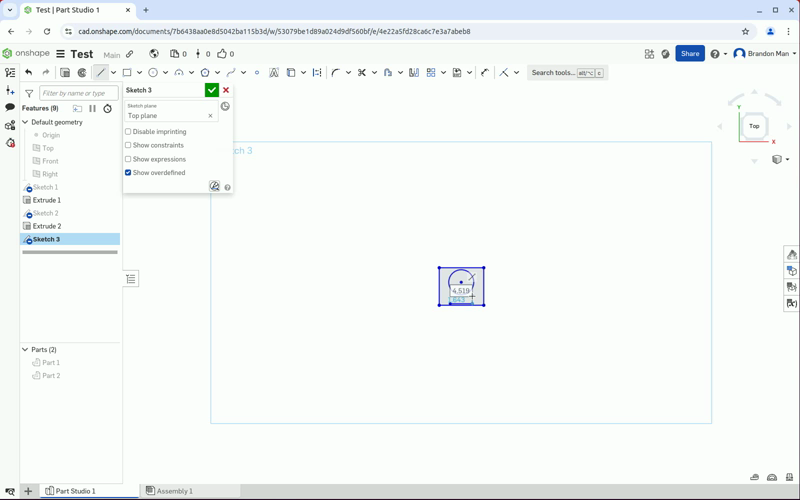
key_up(shift)
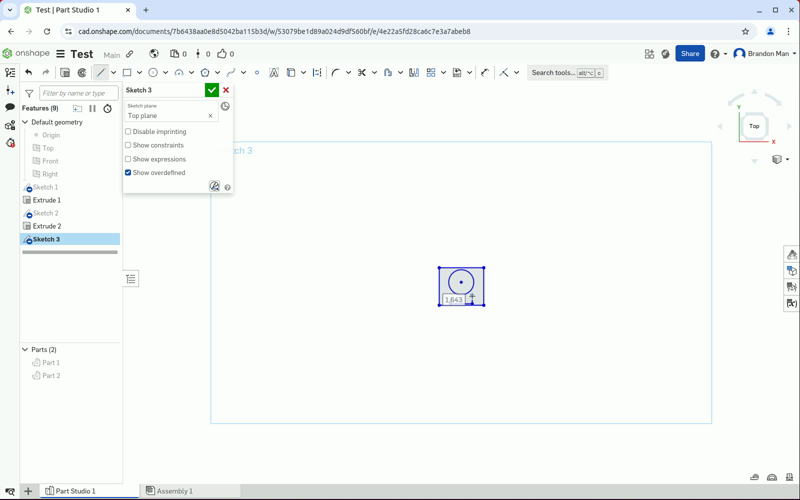
key_down(shift)
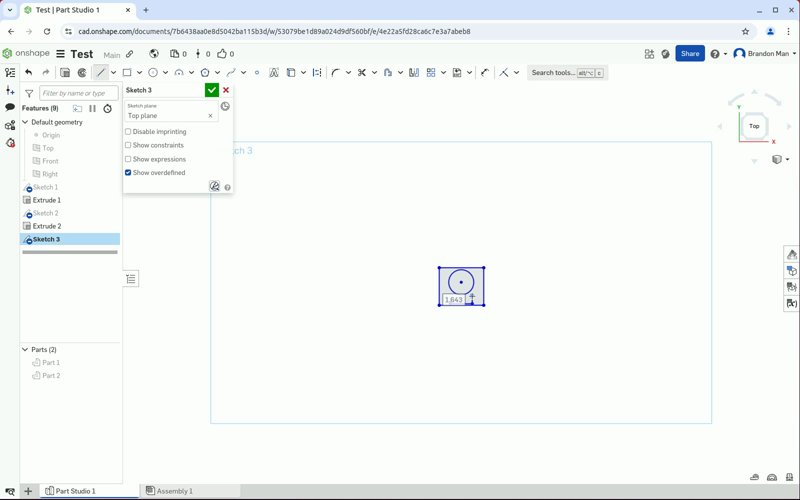
mouse_move(502, 295)
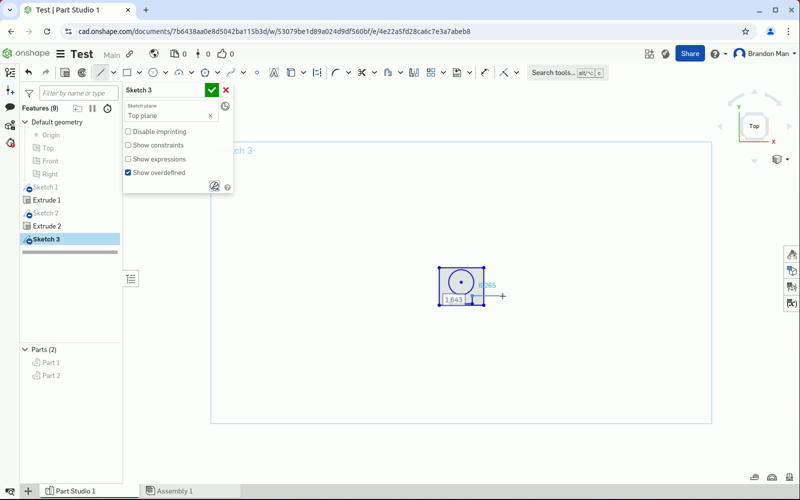
mouse_move(450, 295)
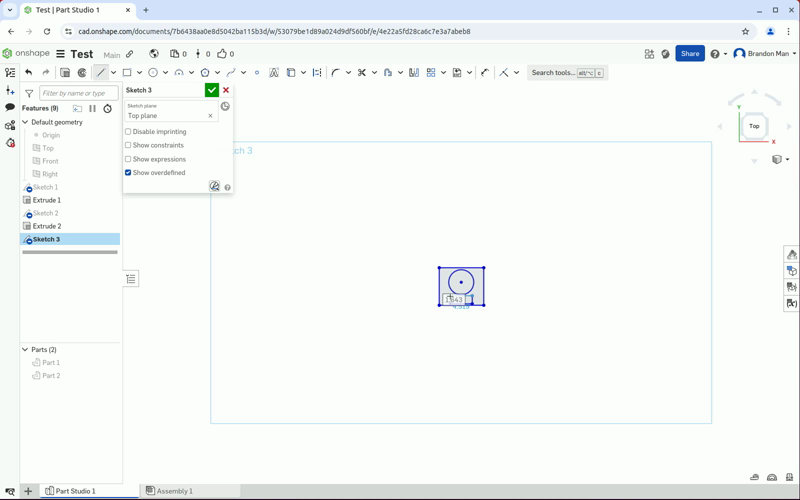
click(450, 295)
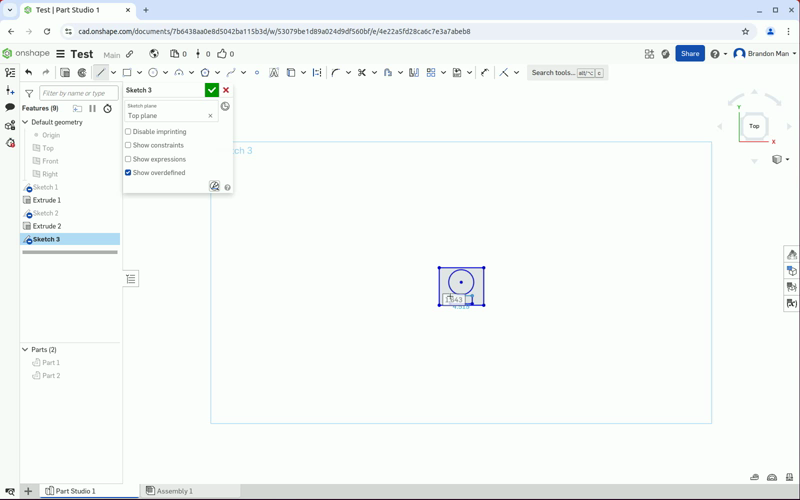
key_up(shift)
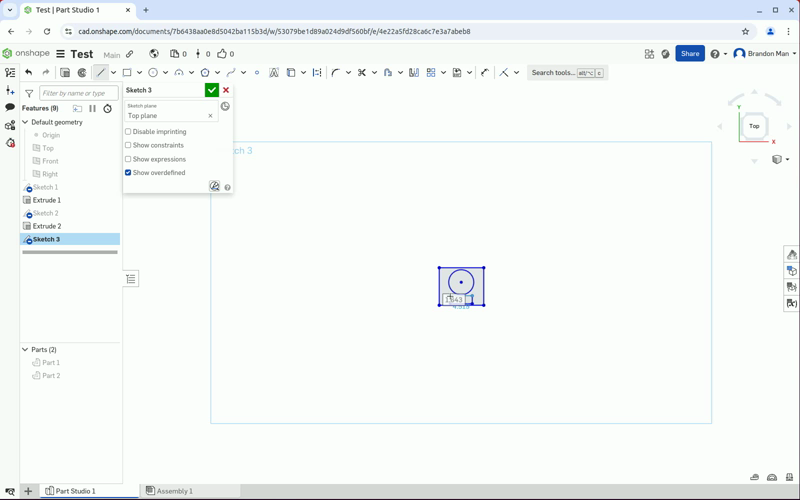
mouse_move(480, 295)
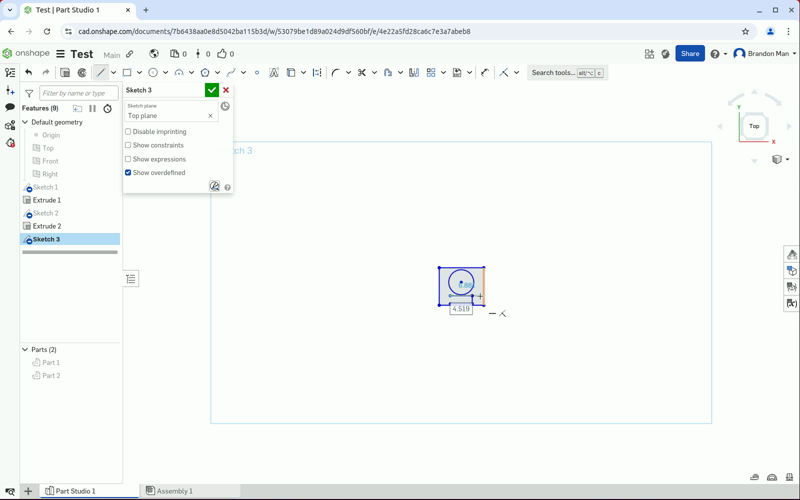
key_down(shift)
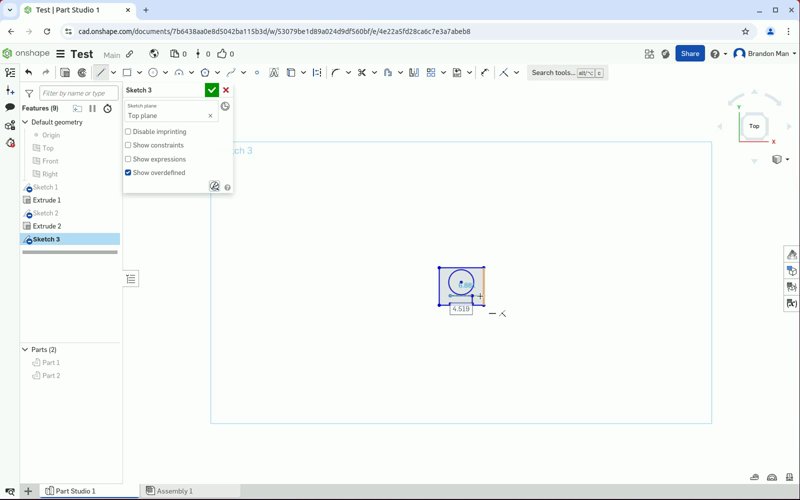
mouse_move(450, 303)
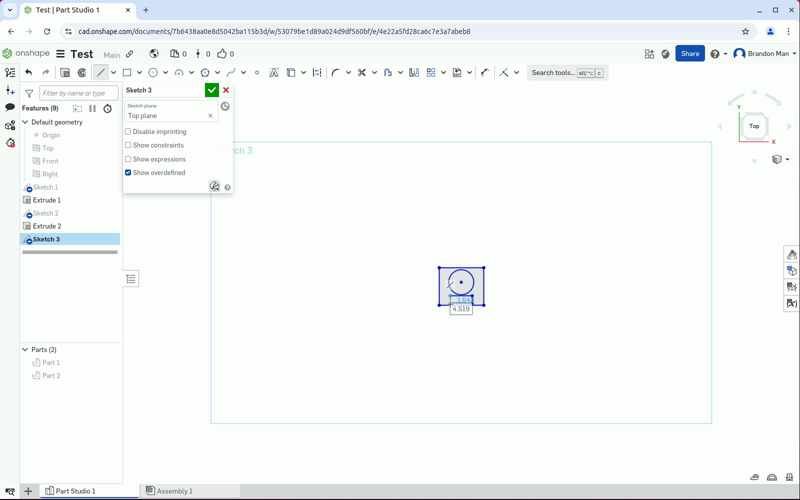
key_up(shift)
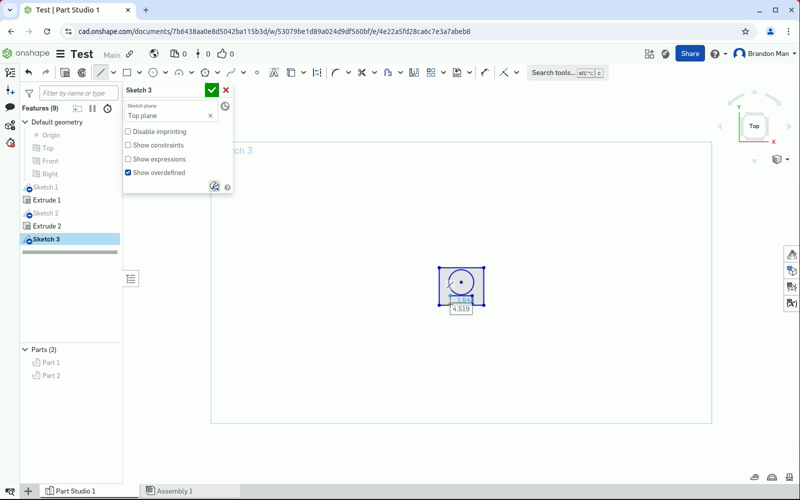
click(450, 303)
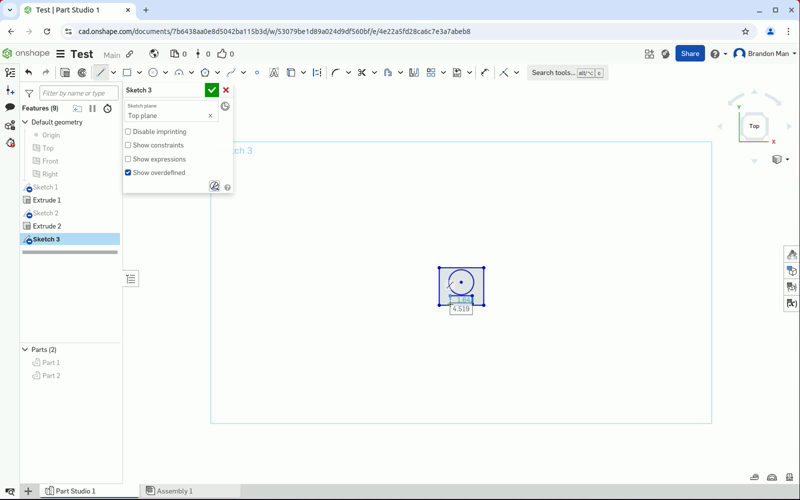
key(esc)
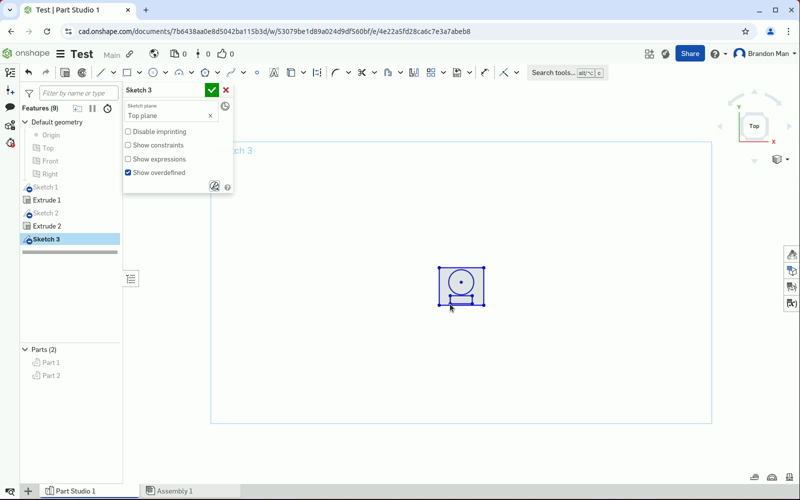
mouse_move(474, 278)
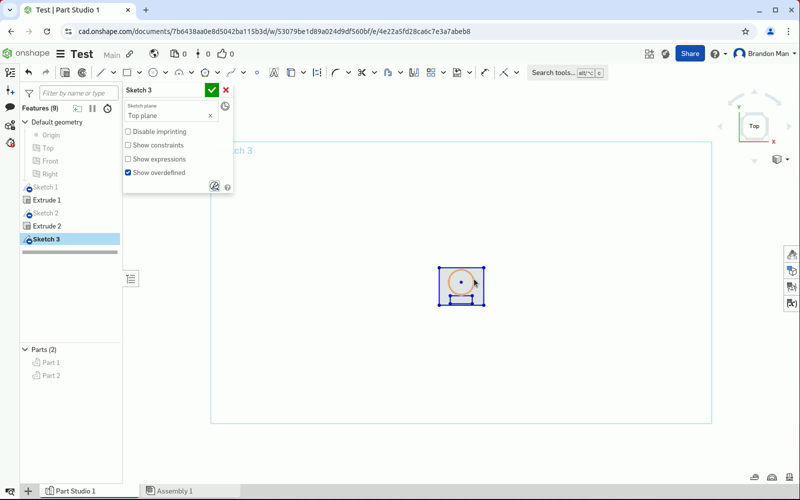
scroll(6)
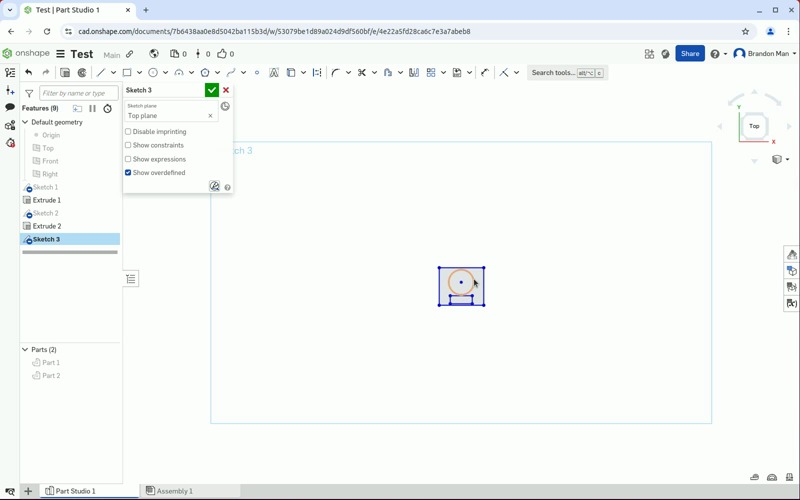
scroll(6)
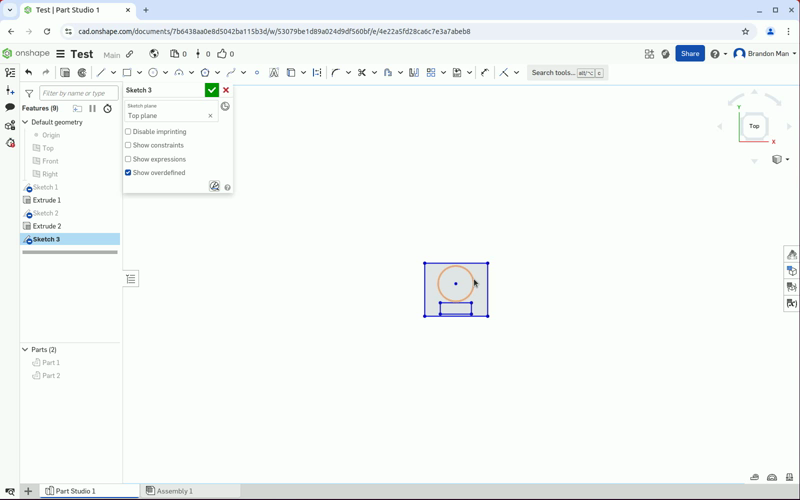
scroll(6)
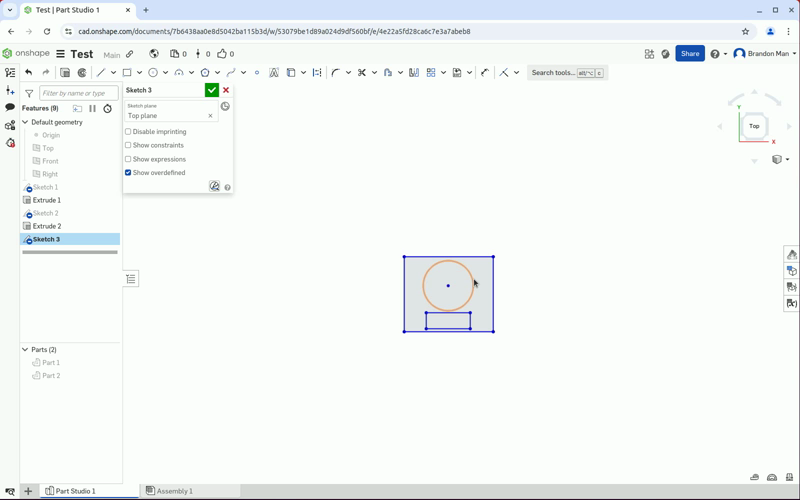
scroll(6)
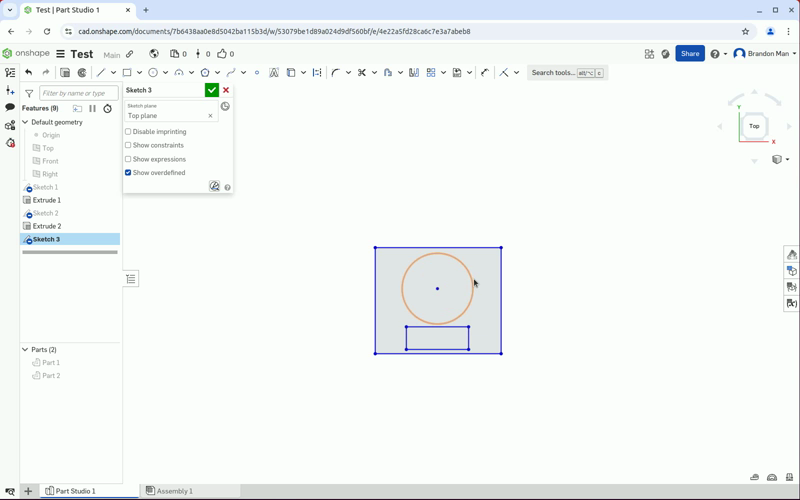
scroll(6)
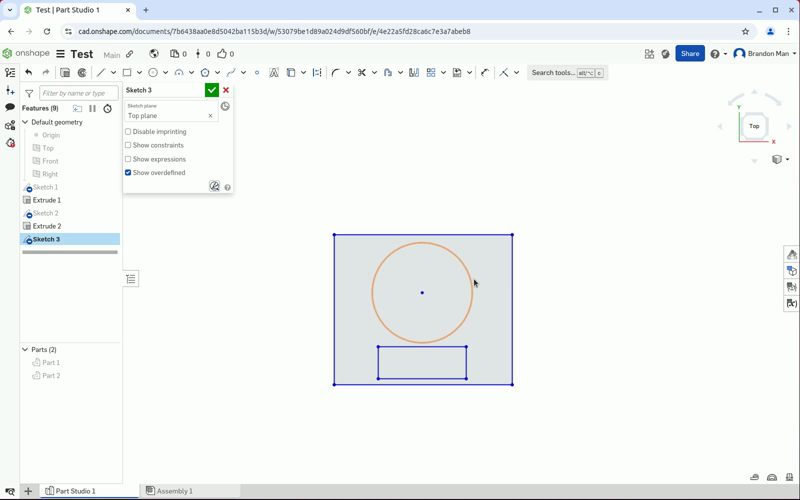
scroll(6)
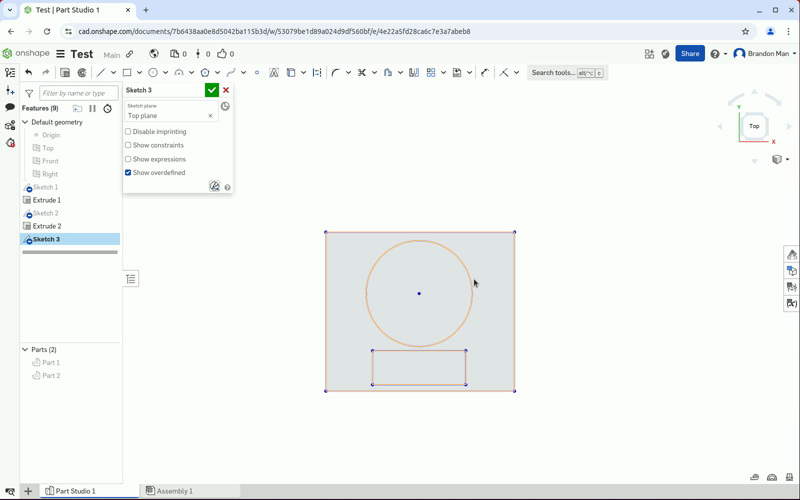
scroll(6)
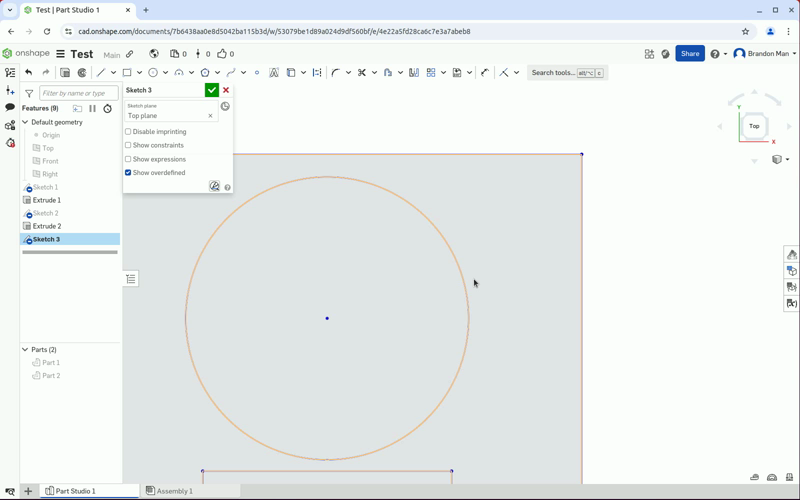
click(474, 278)
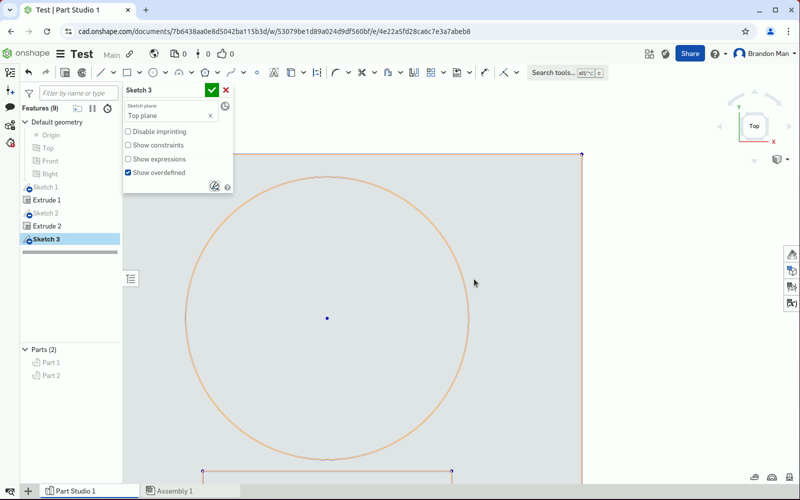
scroll(-6)
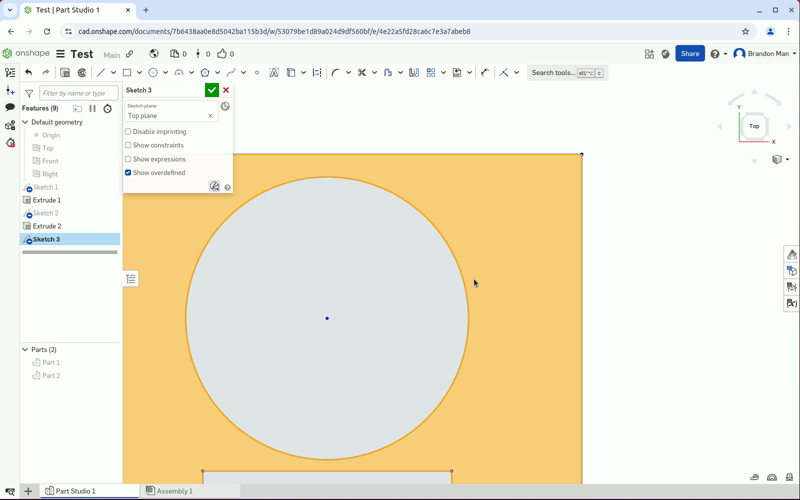
scroll(-6)
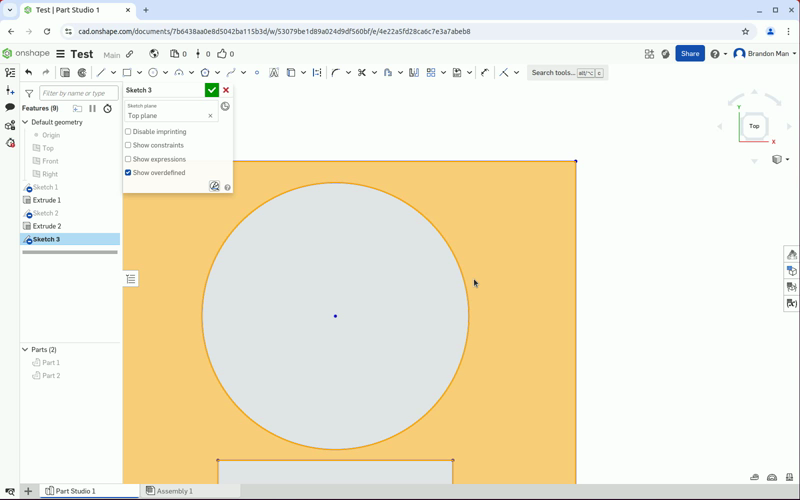
scroll(-6)
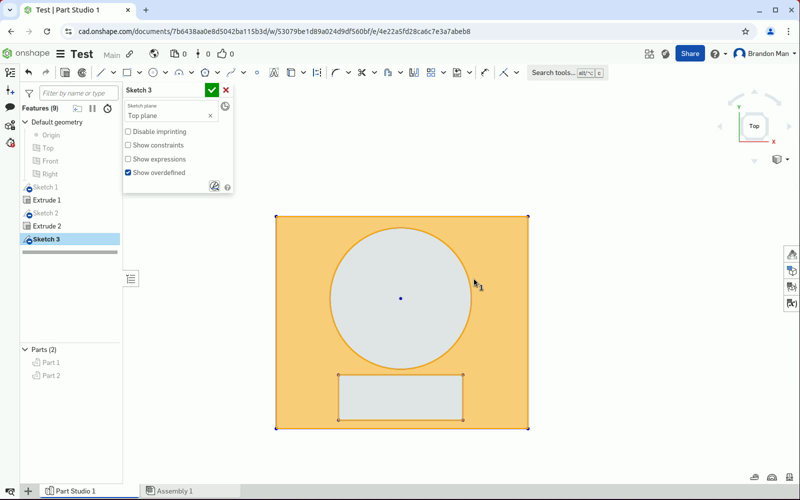
scroll(-6)
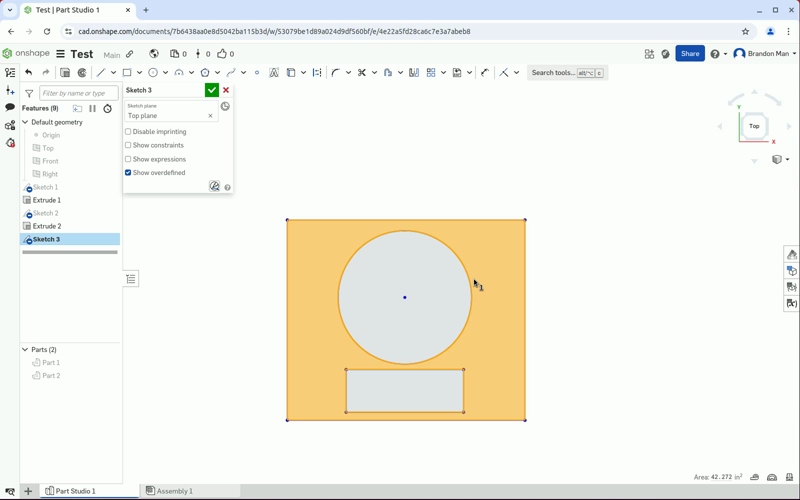
scroll(-6)
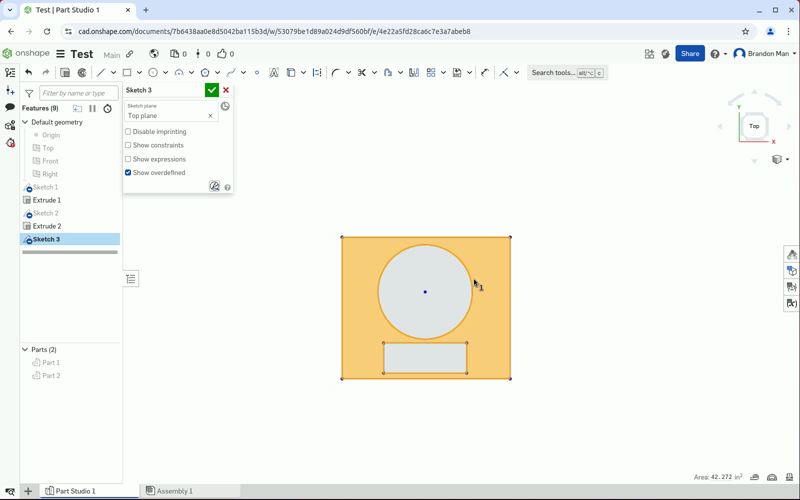
scroll(-6)
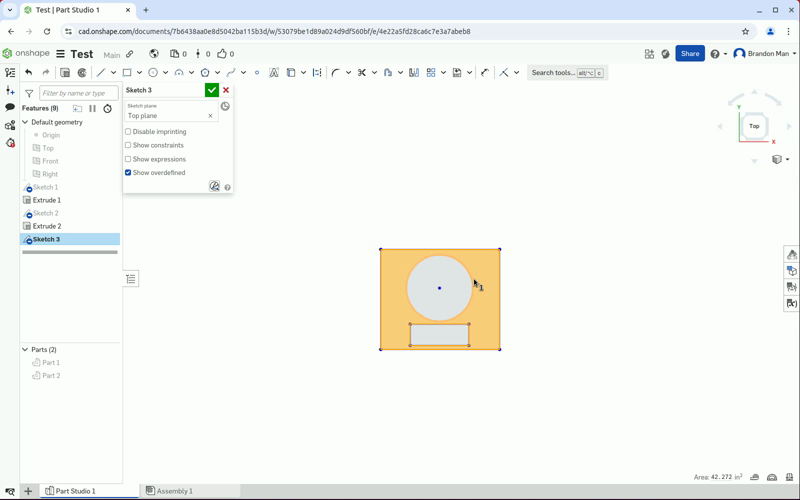
scroll(-6)
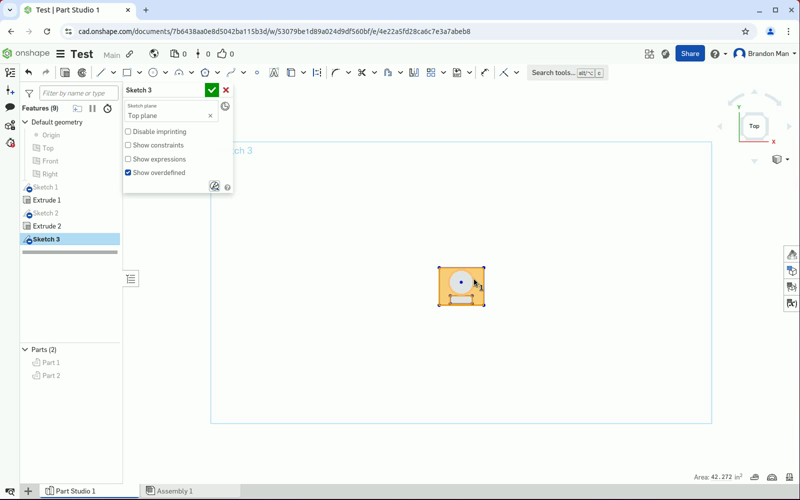
mouse_move(73, 352)
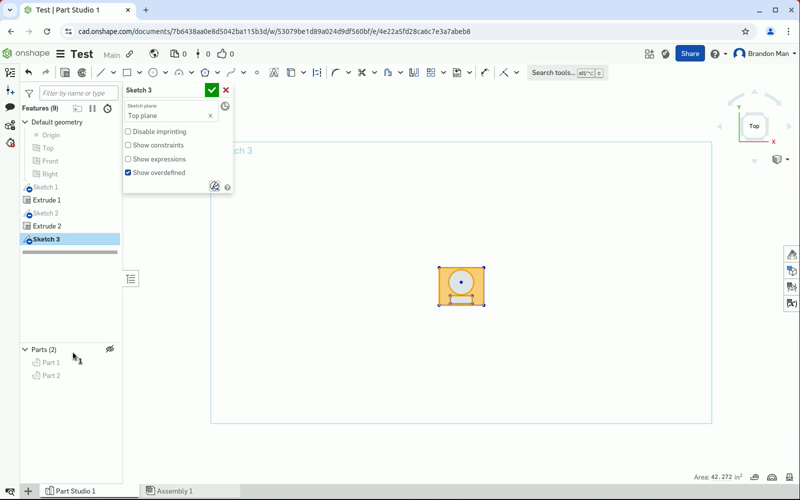
key(shift+y)
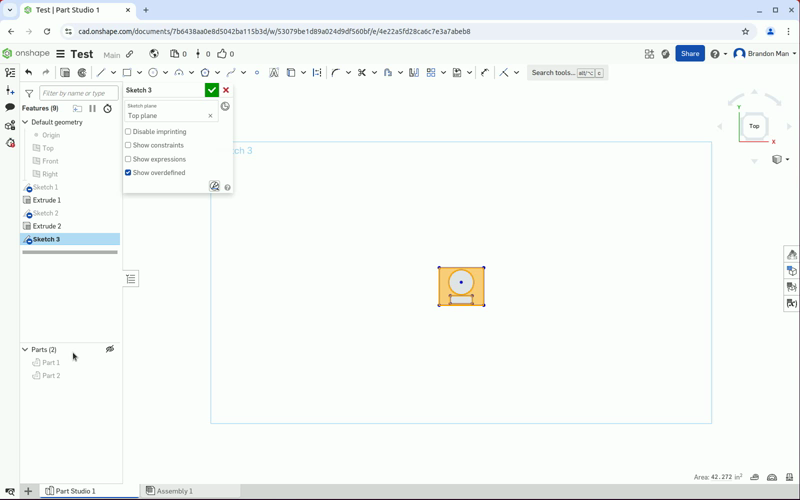
key(shift+e)
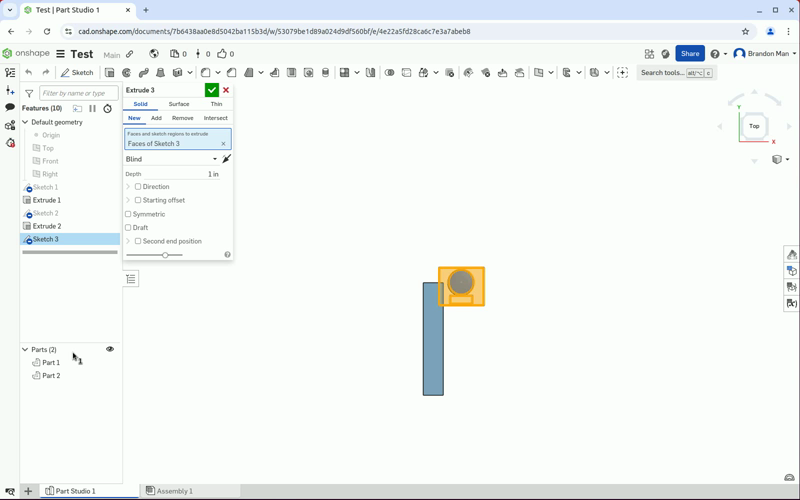
mouse_move(143, 106)
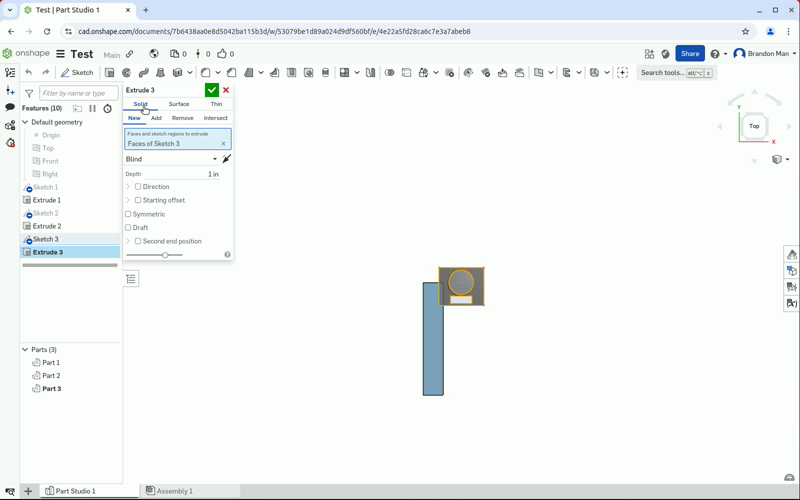
click(143, 106)
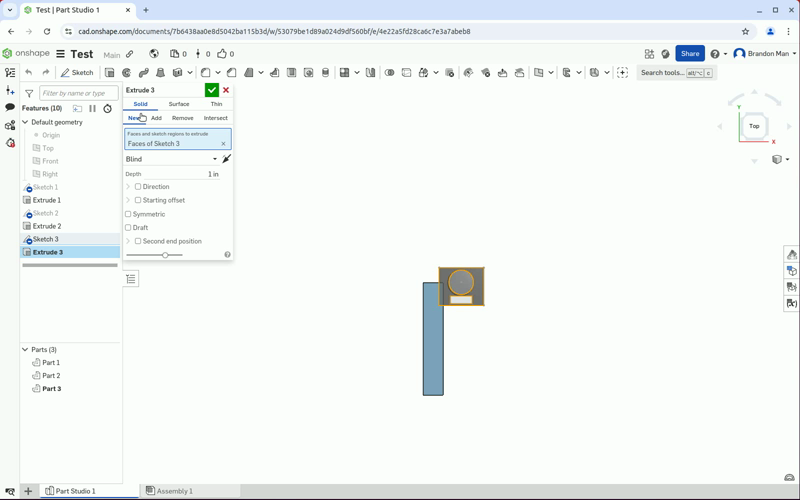
mouse_move(137, 120)
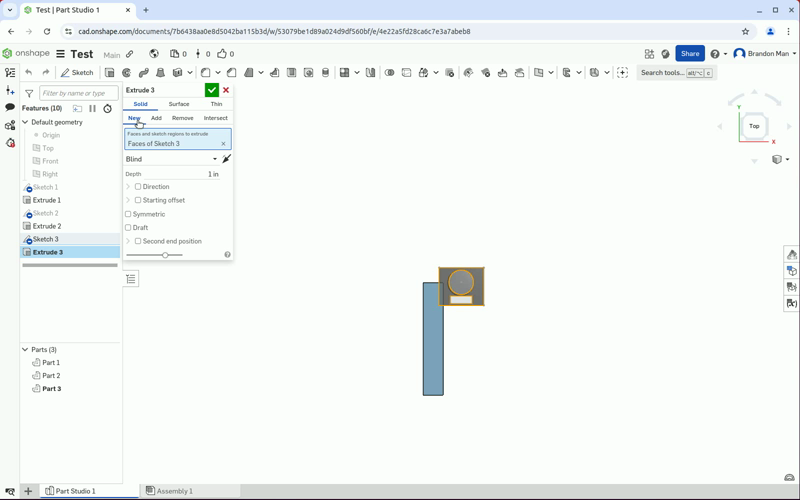
click(137, 120)
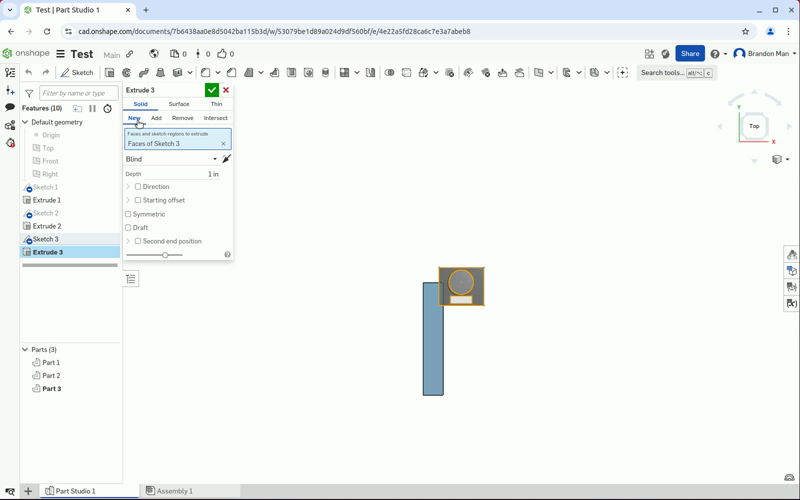
key(tab, 4)
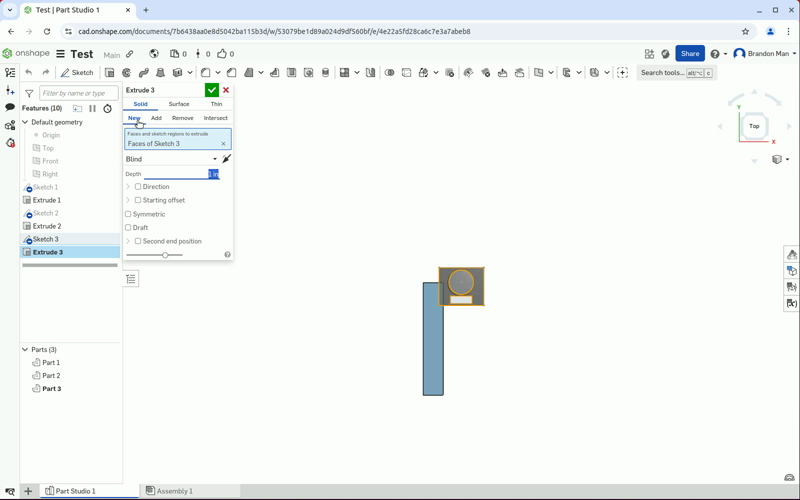
text(16.368)
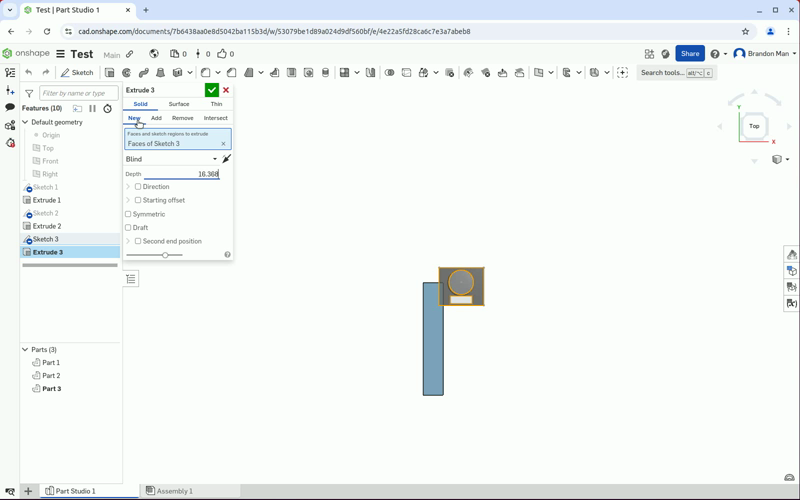
key(enter)
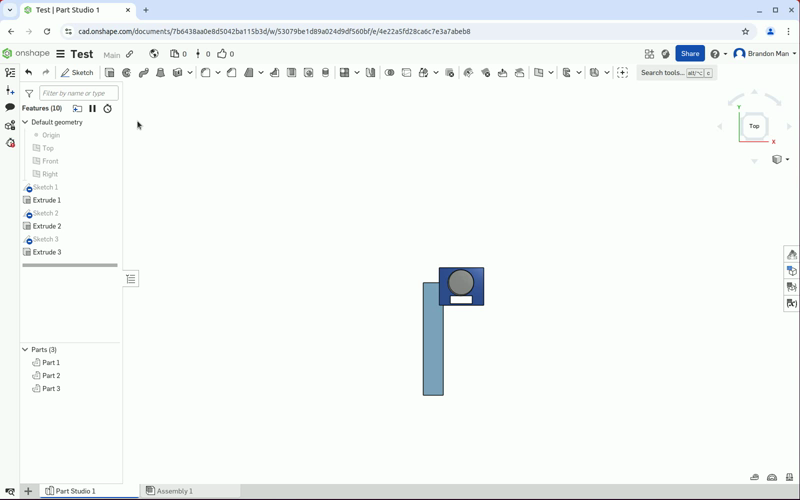
key(shift+h)
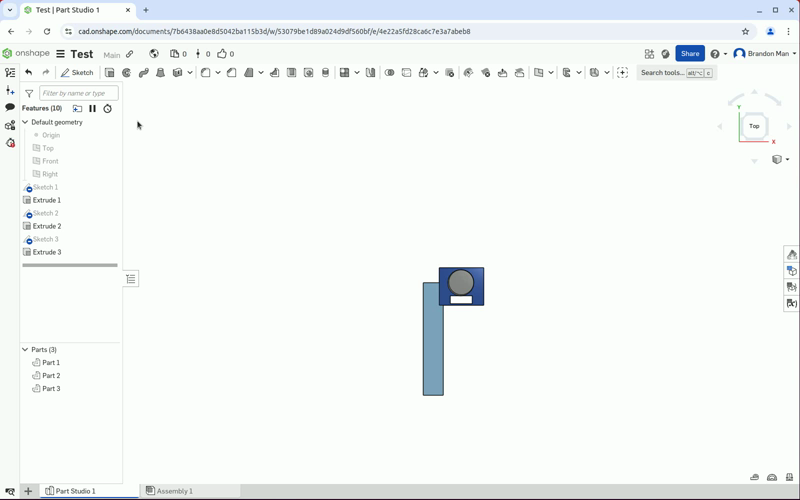
key(shift+h)
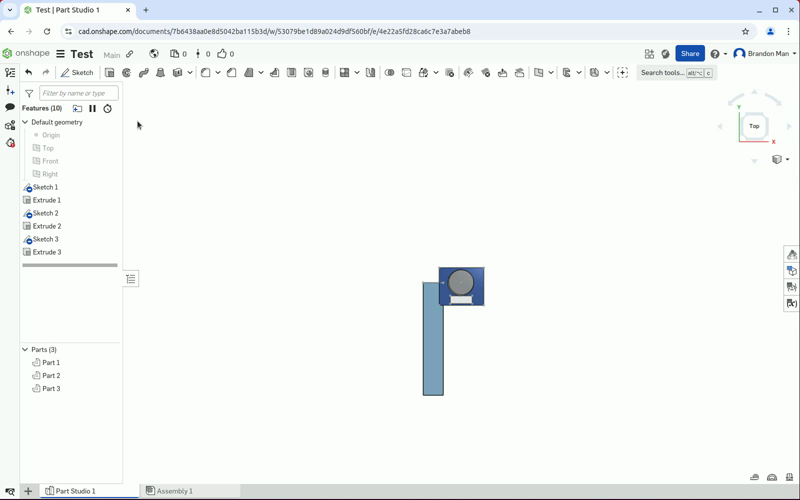
key(shift+7)
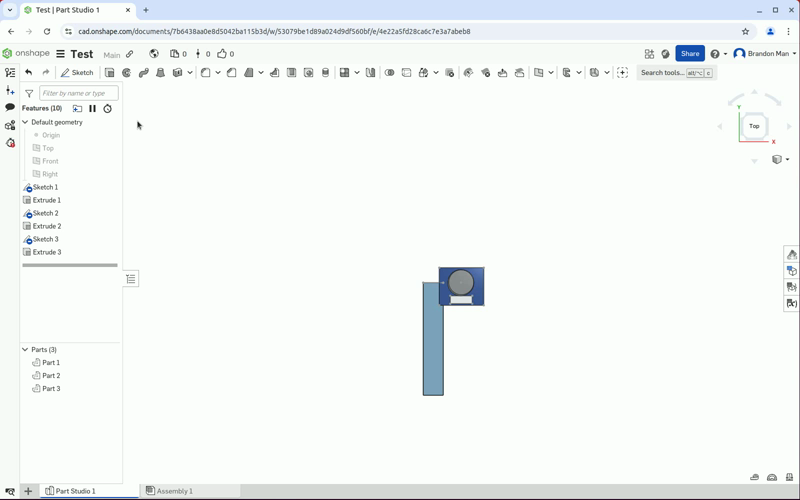
key(up, 3)
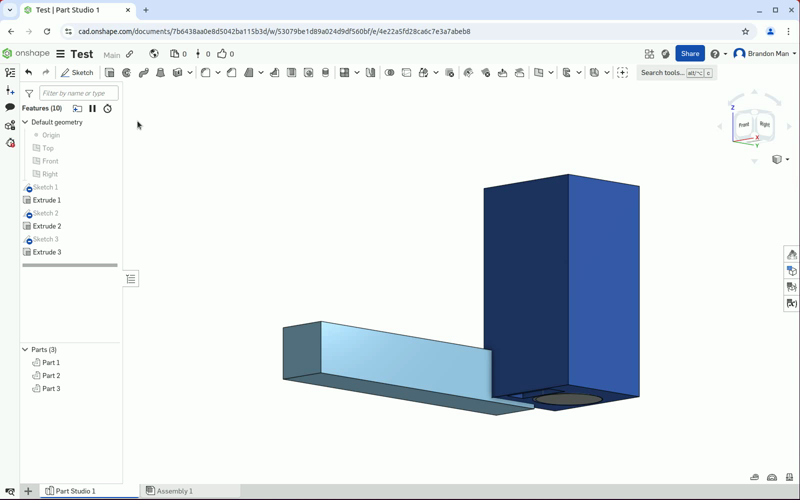
key(left, 3)
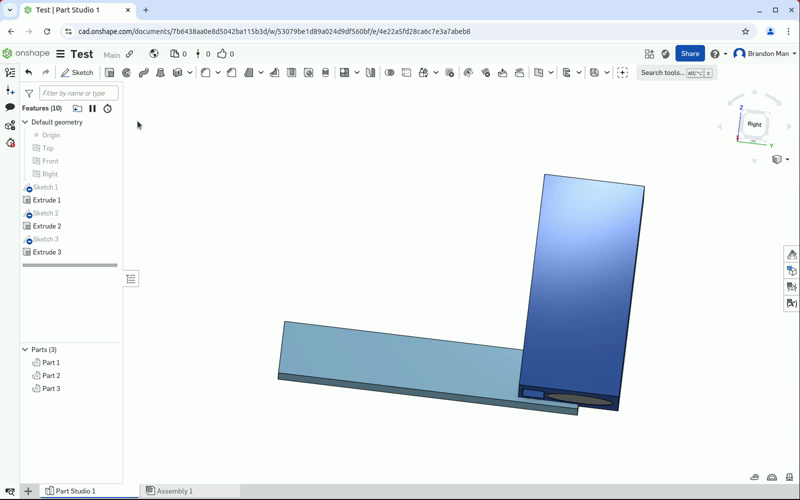
key(right, 3)
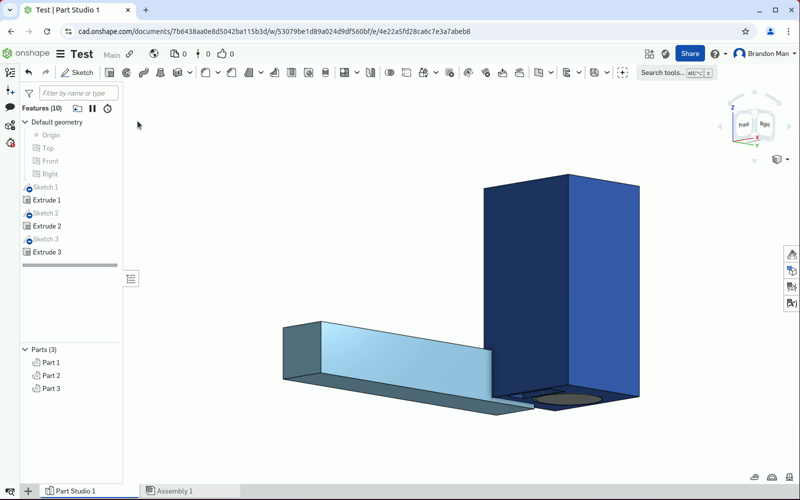
key(down, 3)
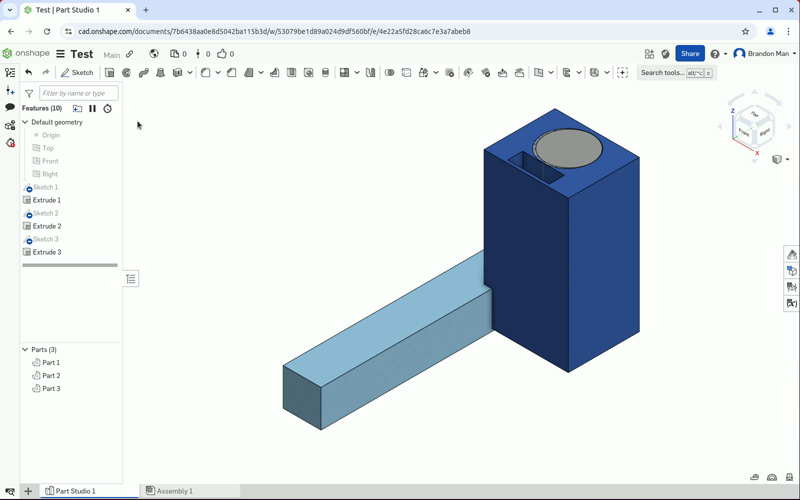
mouse_move(73, 189)
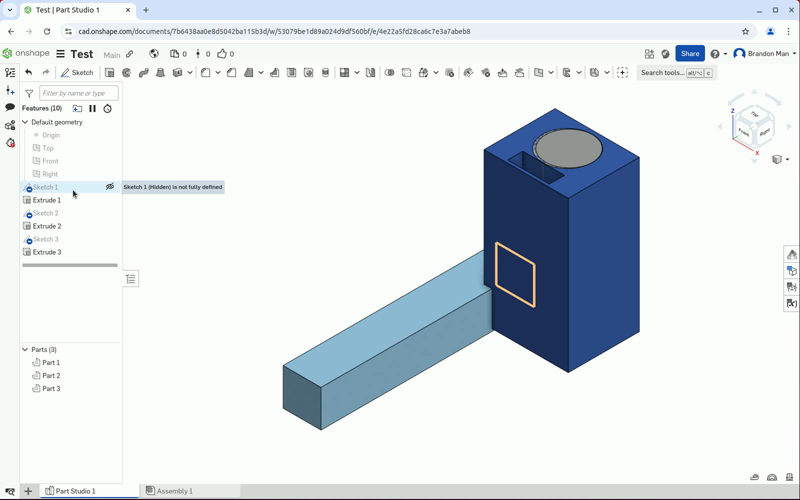
click(73, 189)